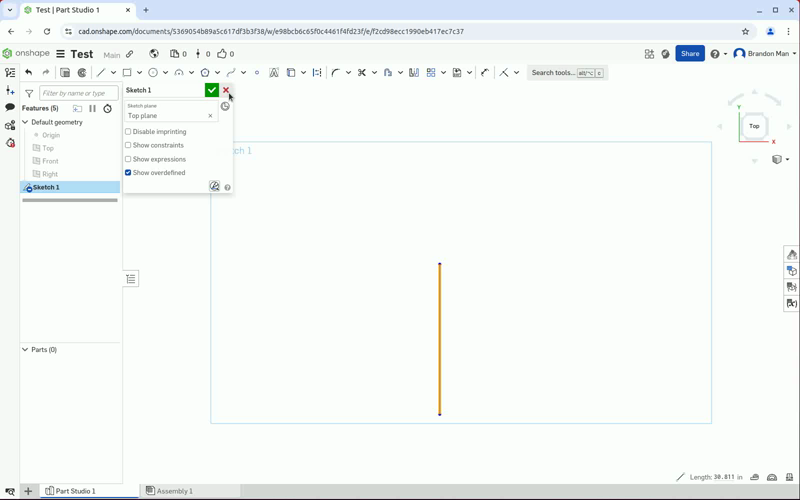
key(shift+h)
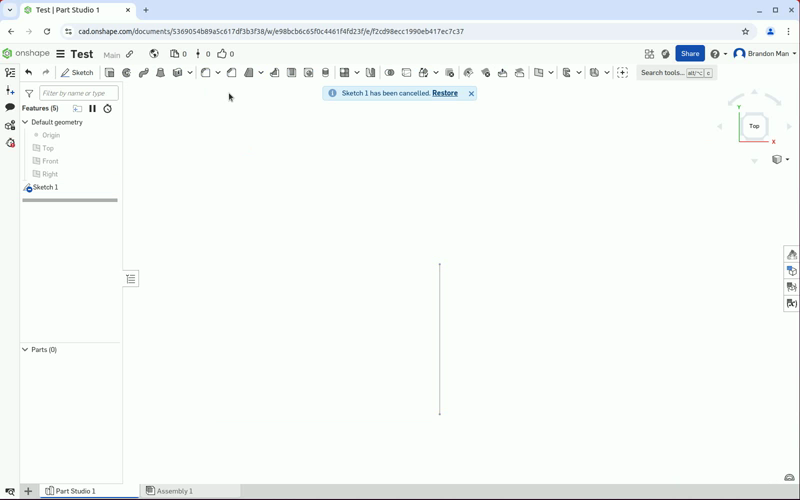
key(shift+s)
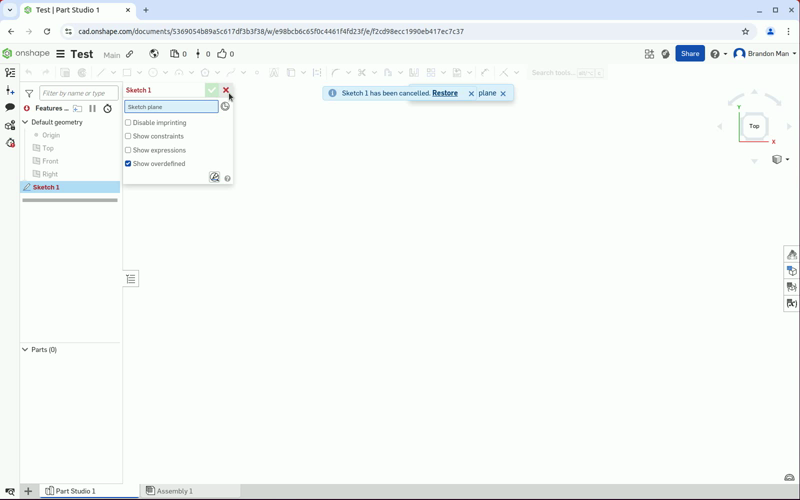
mouse_move(73, 150)
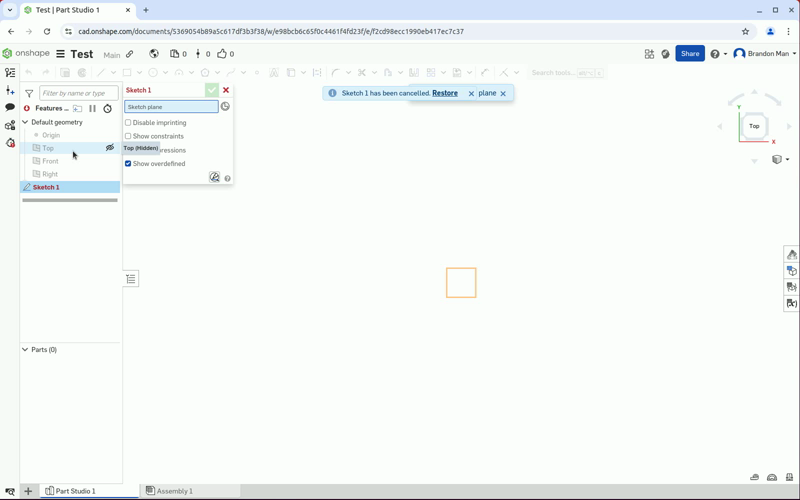
click(73, 150)
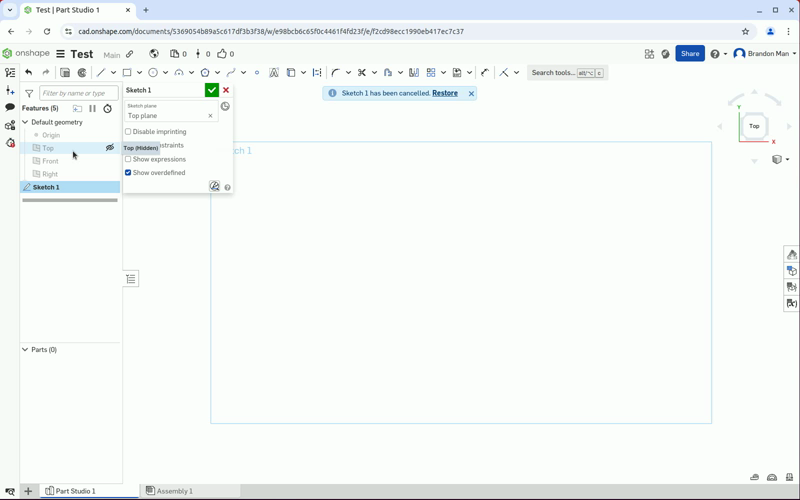
mouse_move(73, 352)
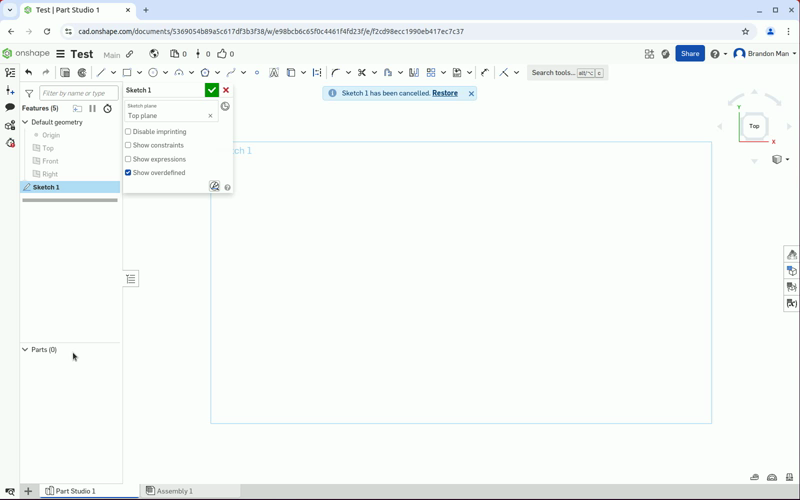
key(y)
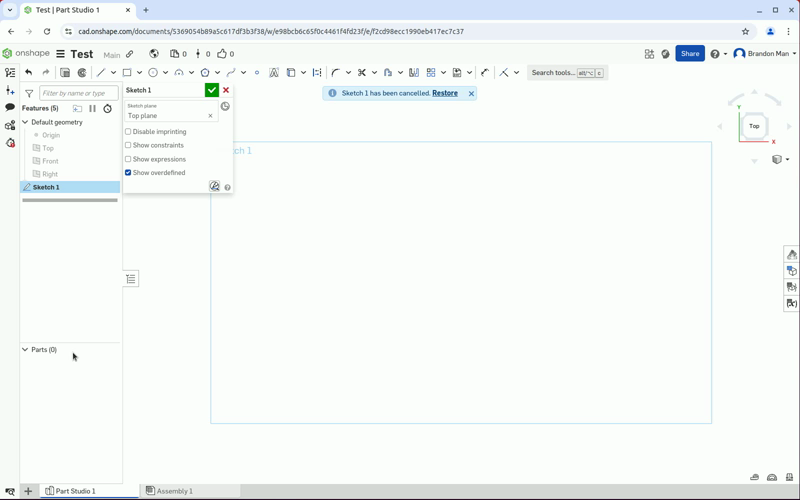
key(l)
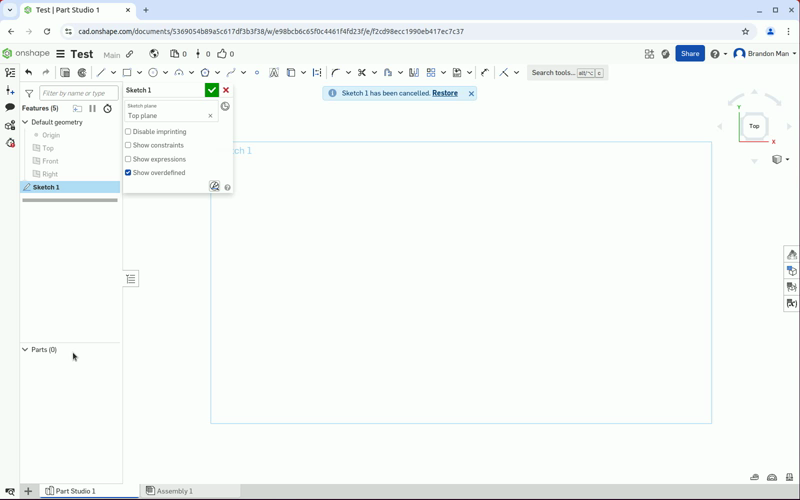
key_down(shift)
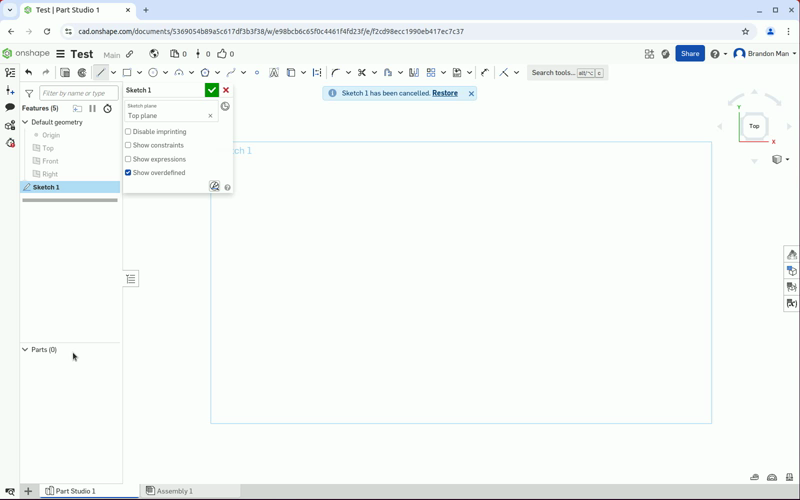
mouse_move(365, 345)
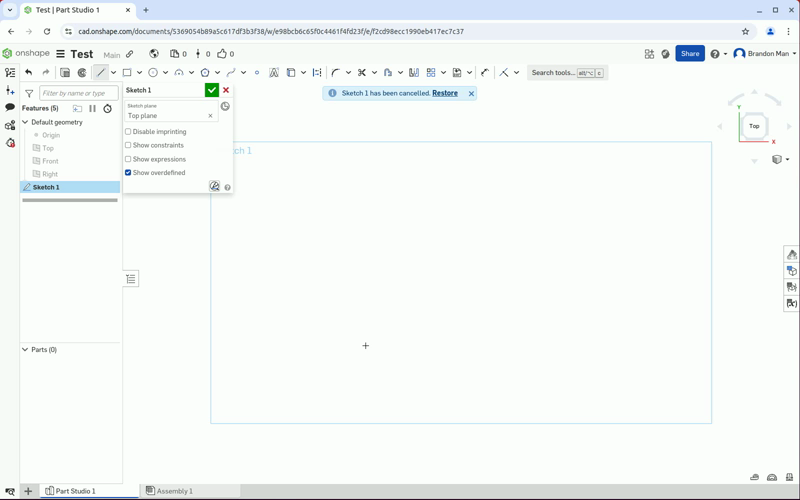
click(365, 345)
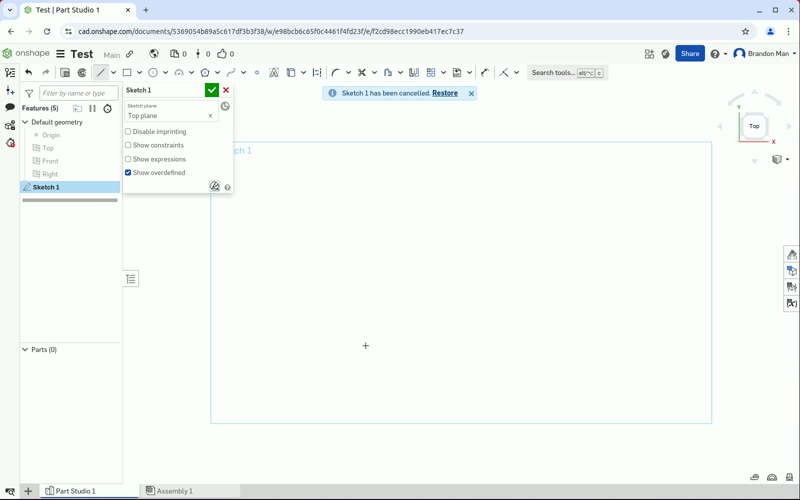
key_up(shift)
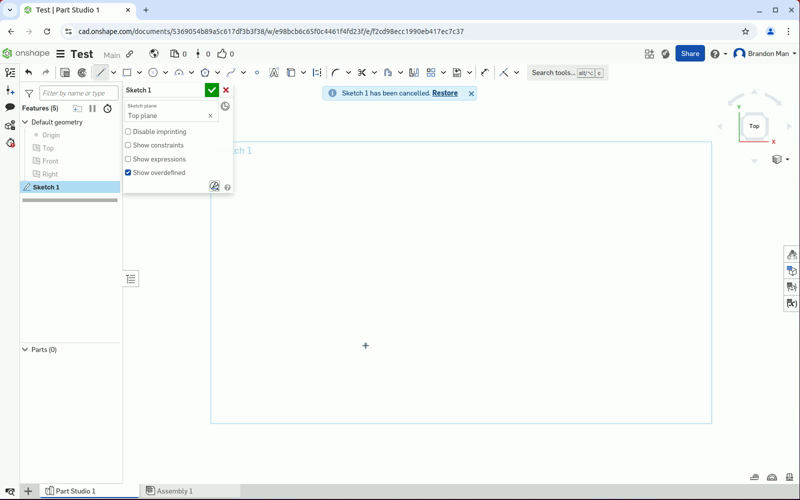
key_down(shift)
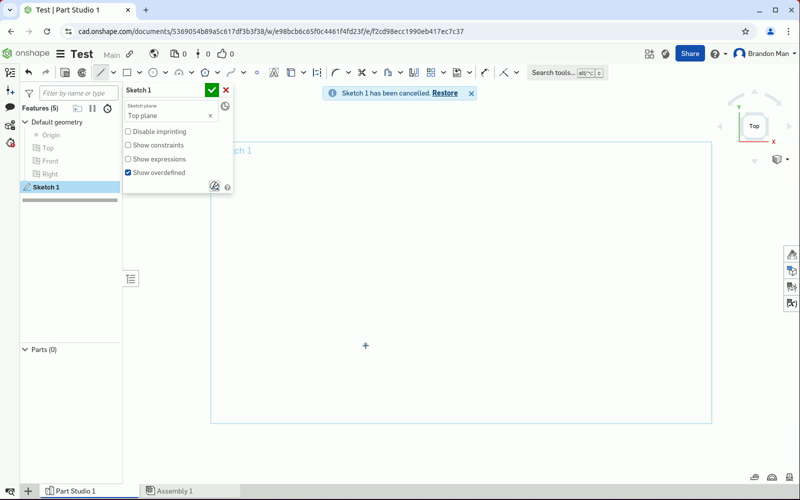
mouse_move(555, 345)
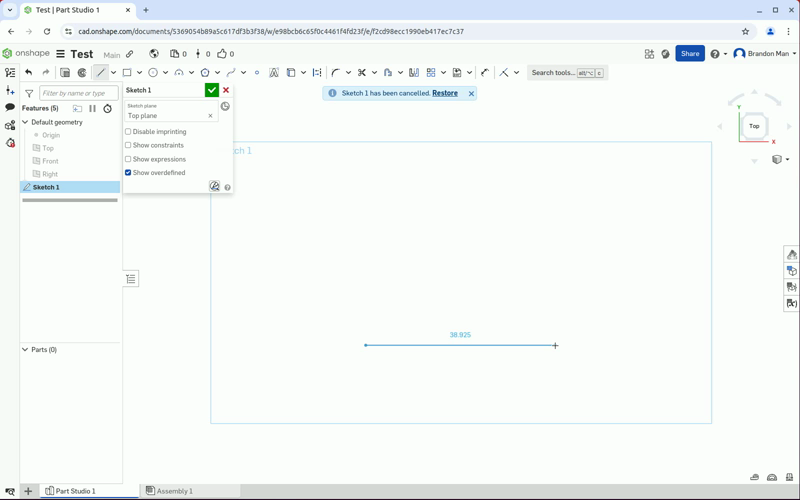
click(555, 345)
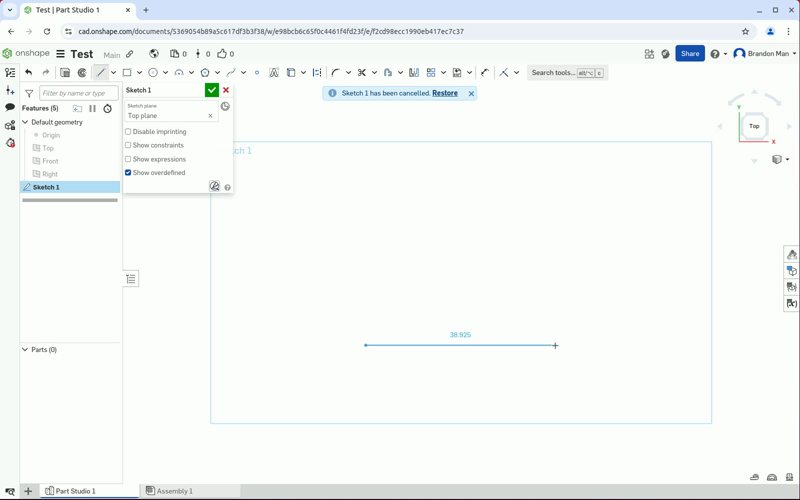
key_up(shift)
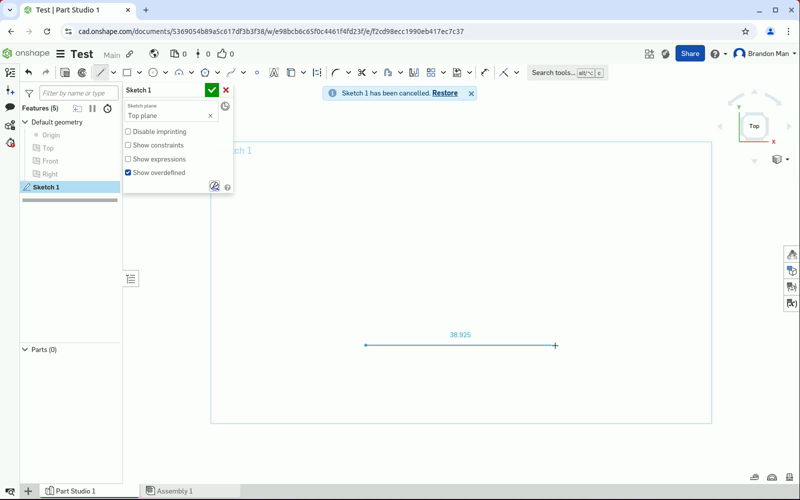
key_down(shift)
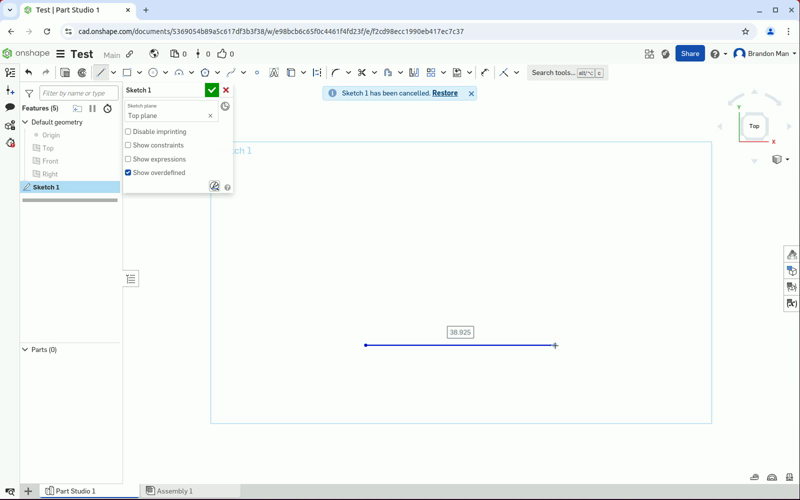
mouse_move(555, 221)
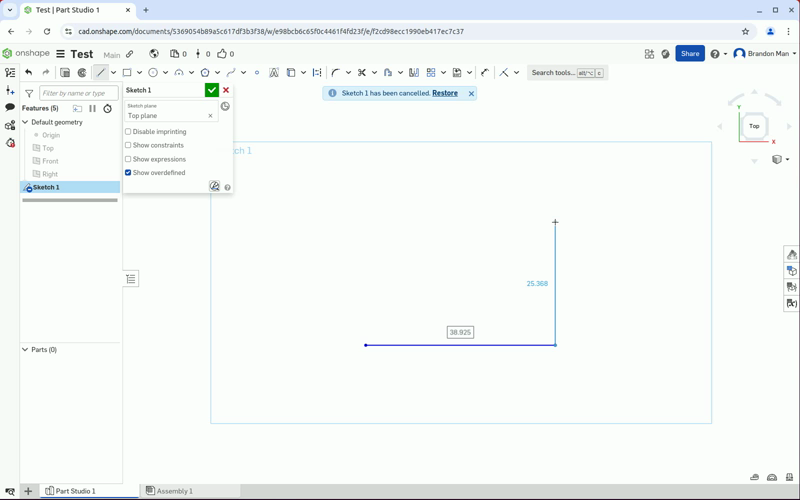
click(555, 221)
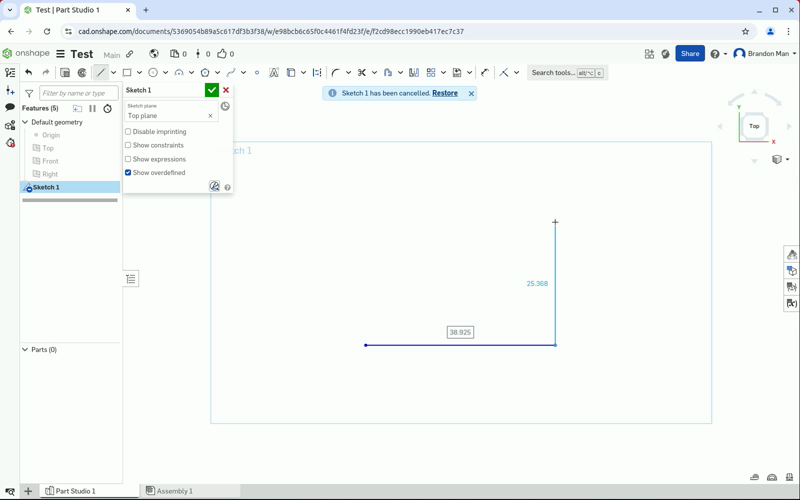
key_up(shift)
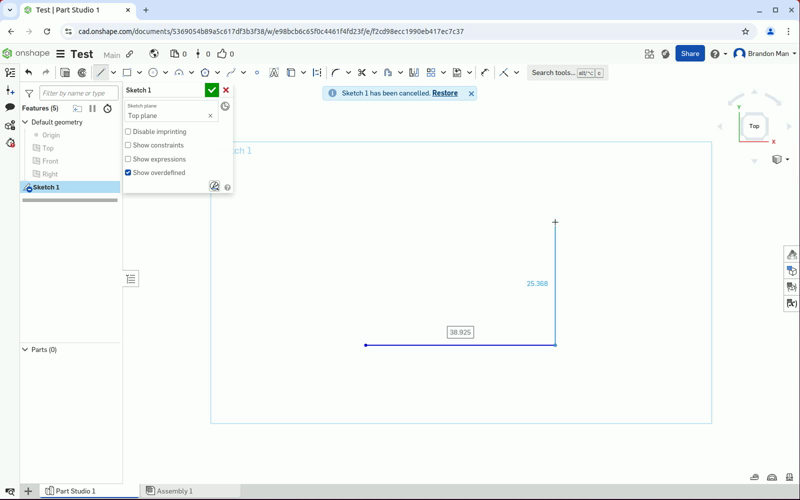
key_down(shift)
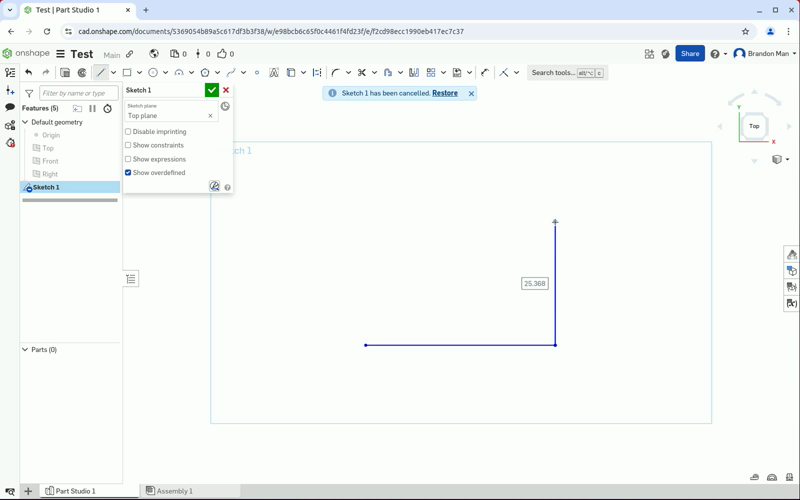
mouse_move(365, 221)
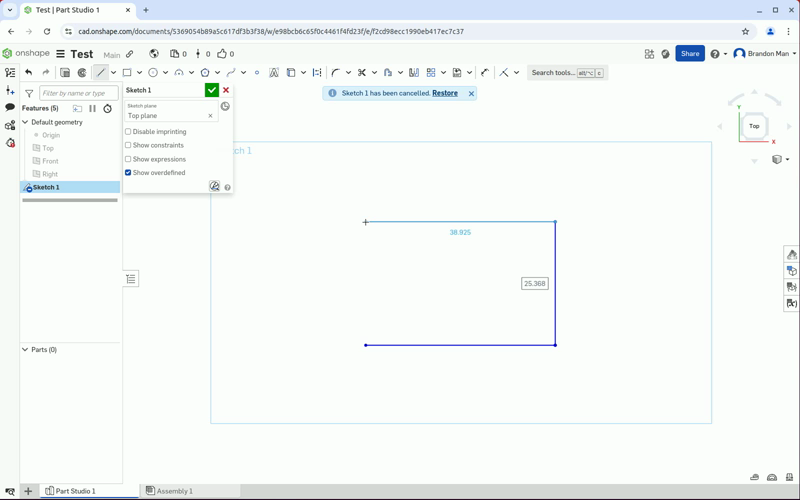
click(365, 221)
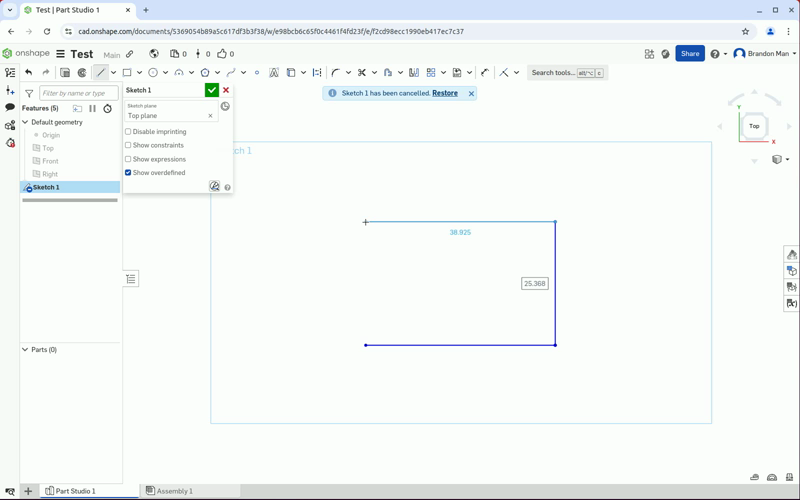
key_up(shift)
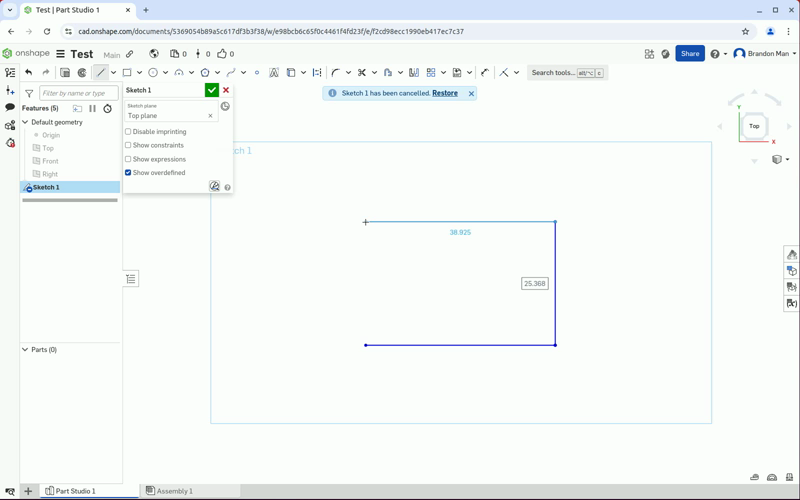
key_down(shift)
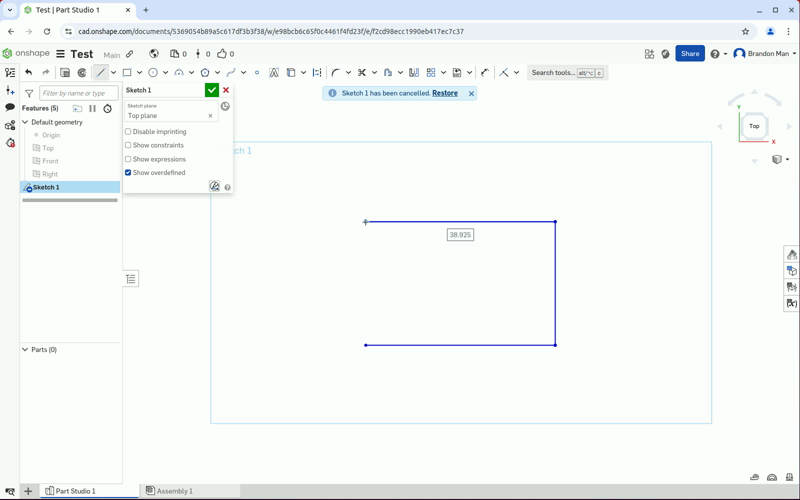
mouse_move(365, 345)
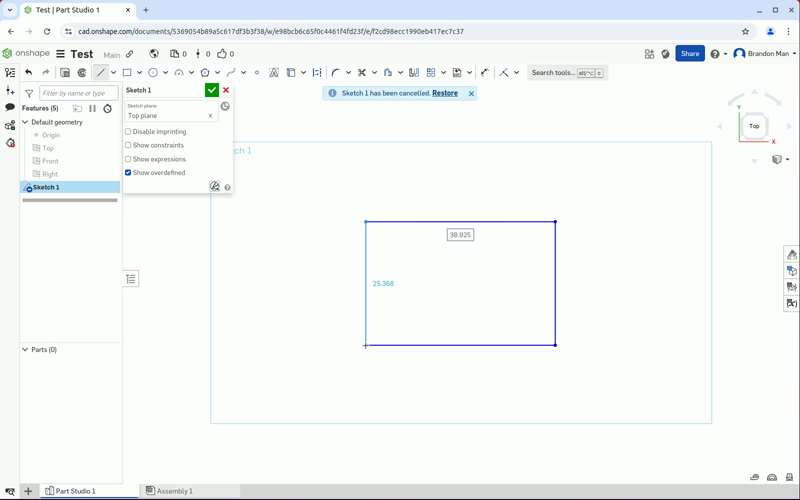
key_up(shift)
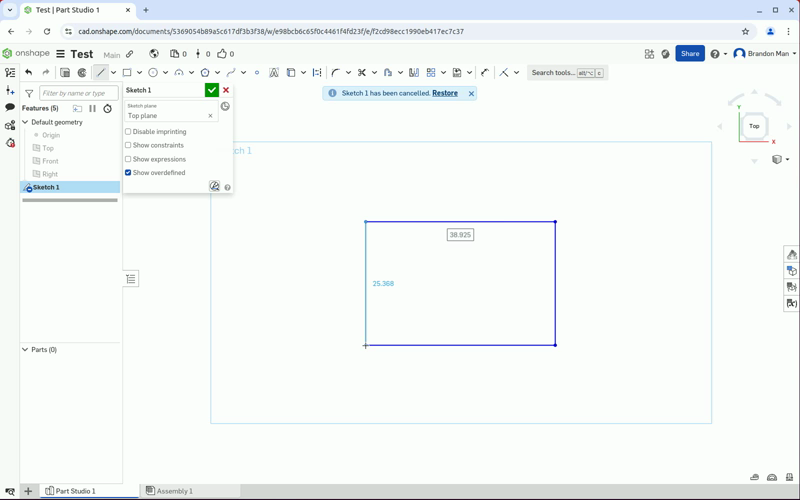
click(365, 345)
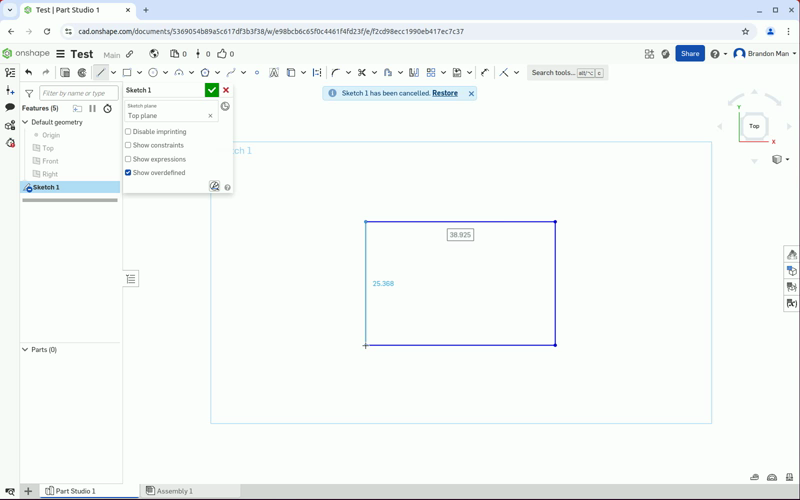
key(esc)
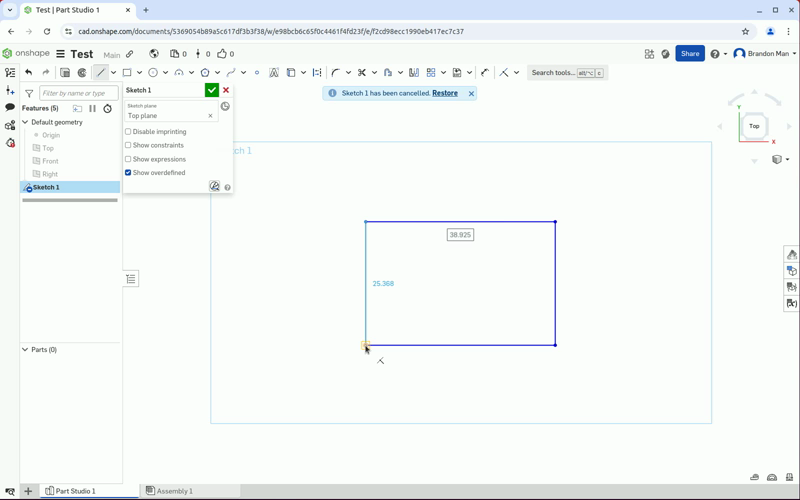
key(a)
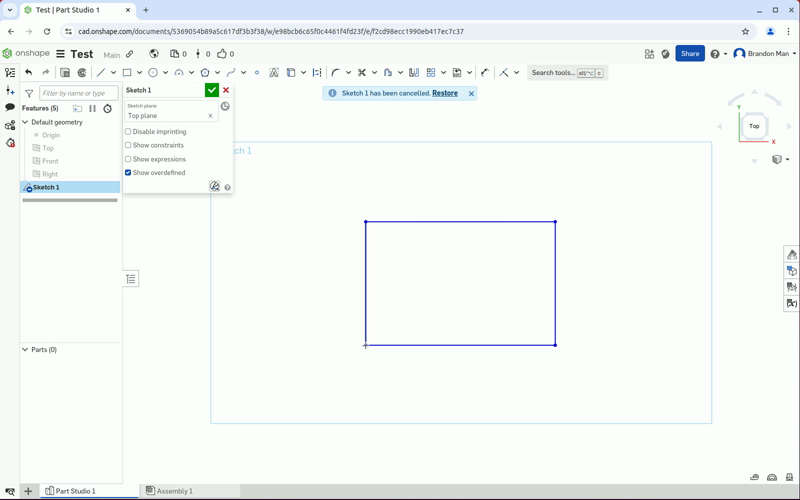
key_down(shift)
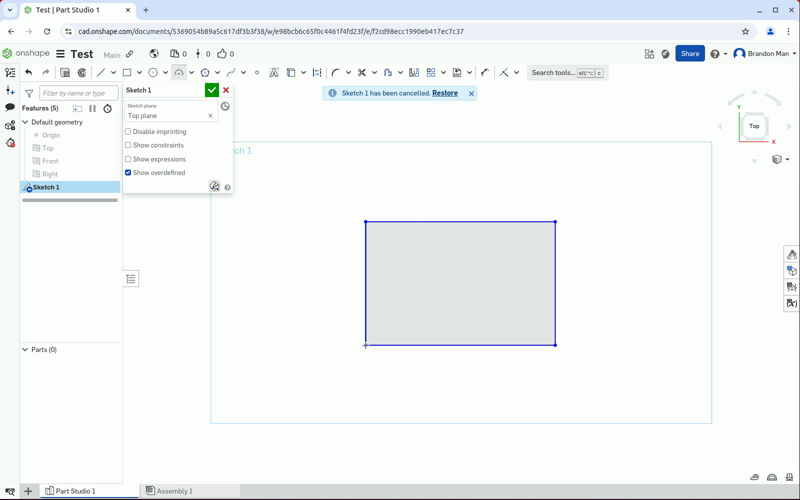
mouse_move(373, 327)
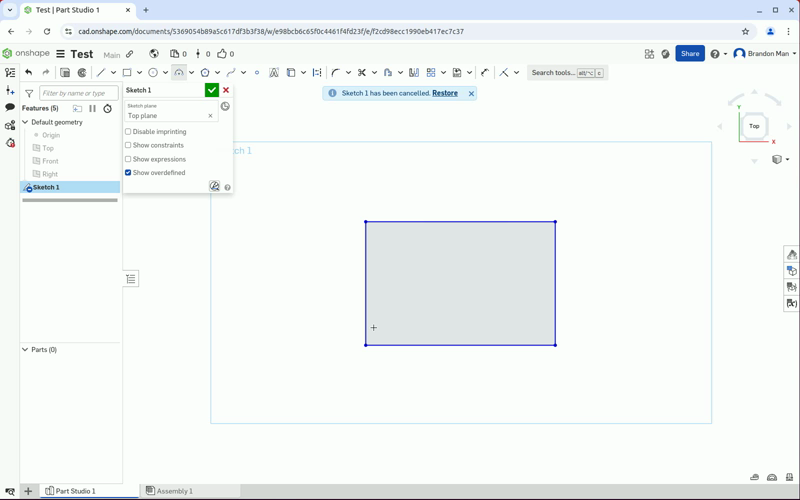
click(373, 327)
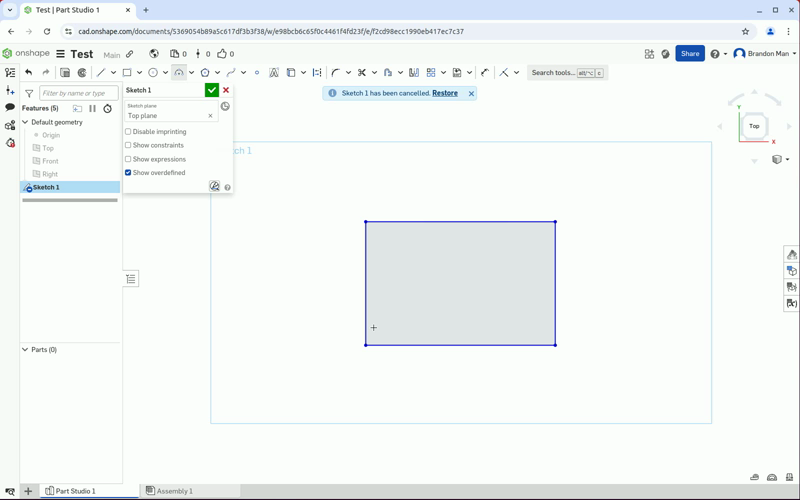
key_up(shift)
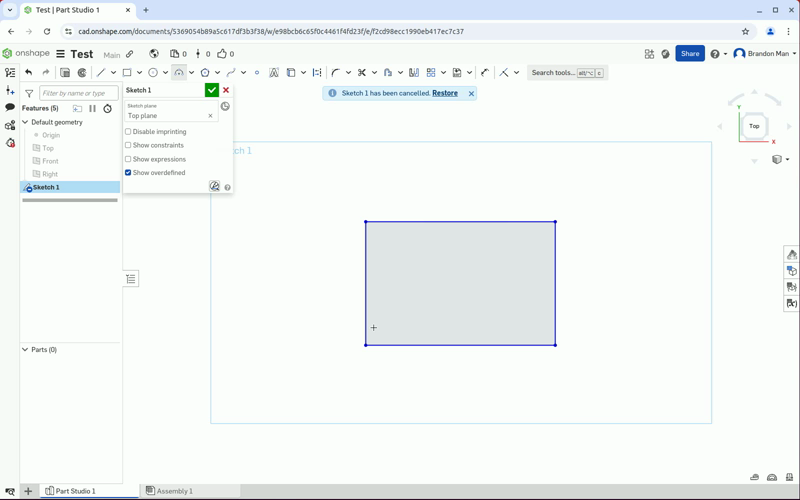
key_down(shift)
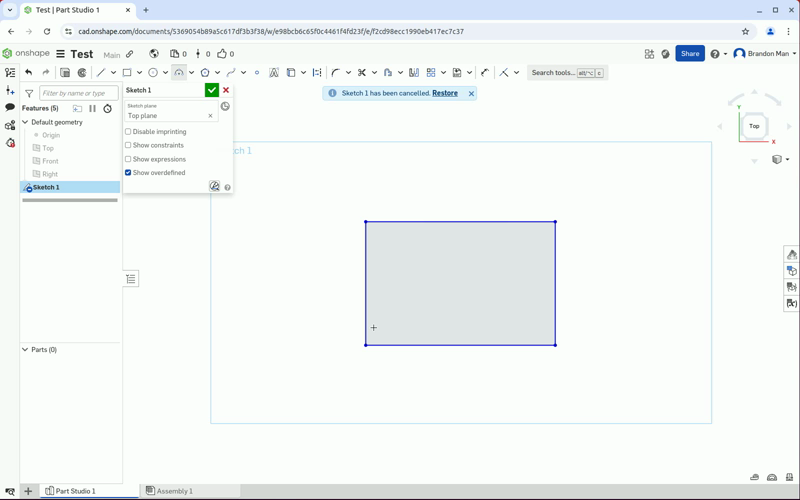
mouse_move(383, 336)
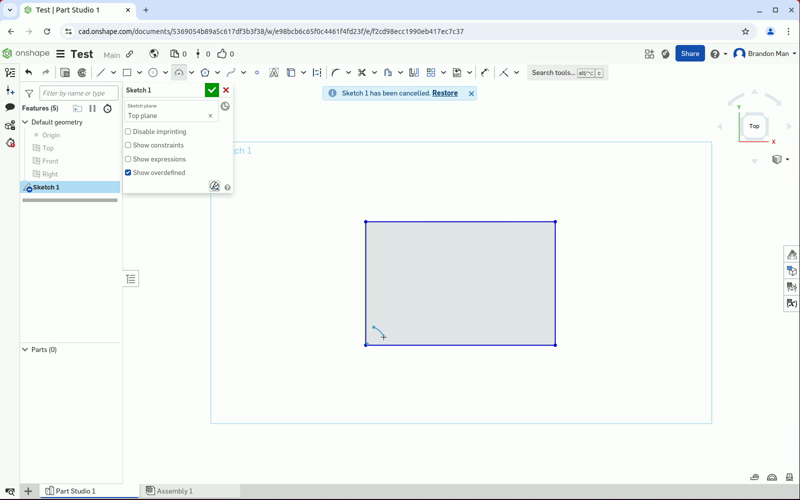
click(383, 336)
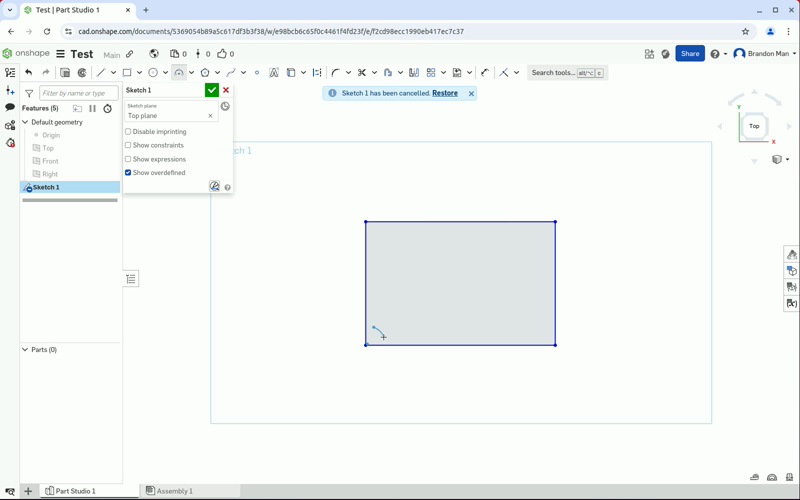
mouse_move(376, 334)
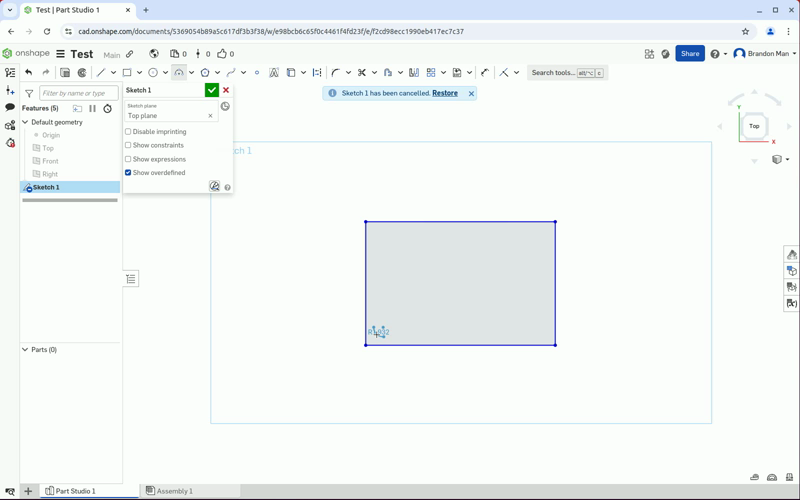
click(376, 334)
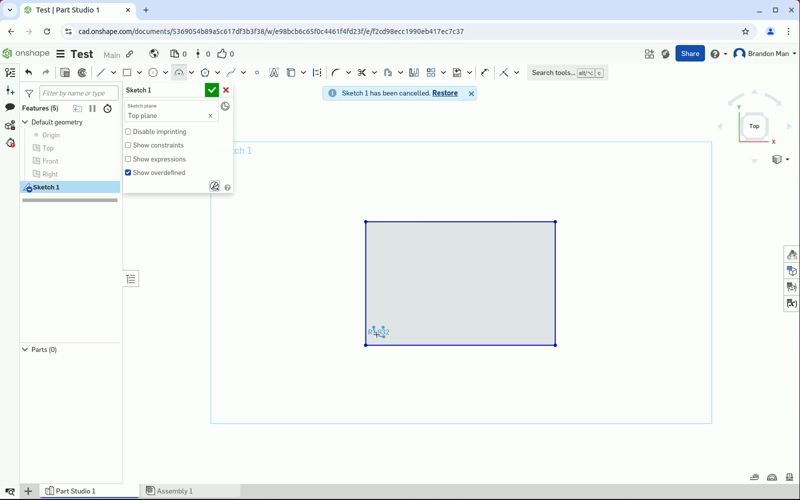
key_up(shift)
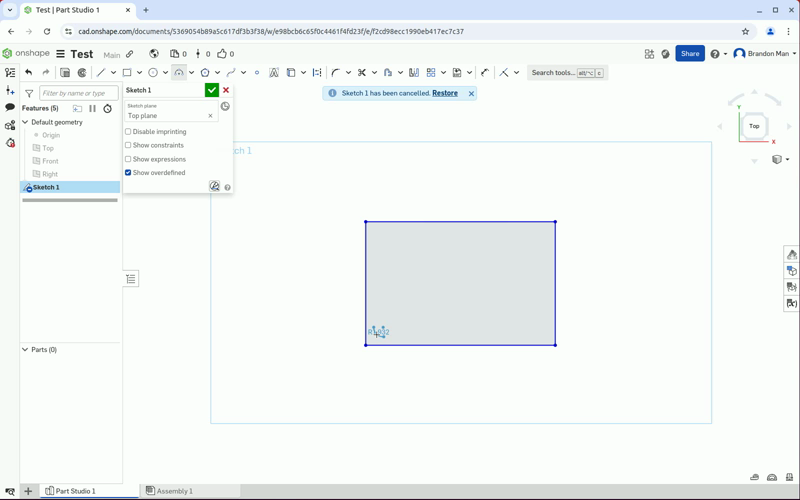
key(esc)
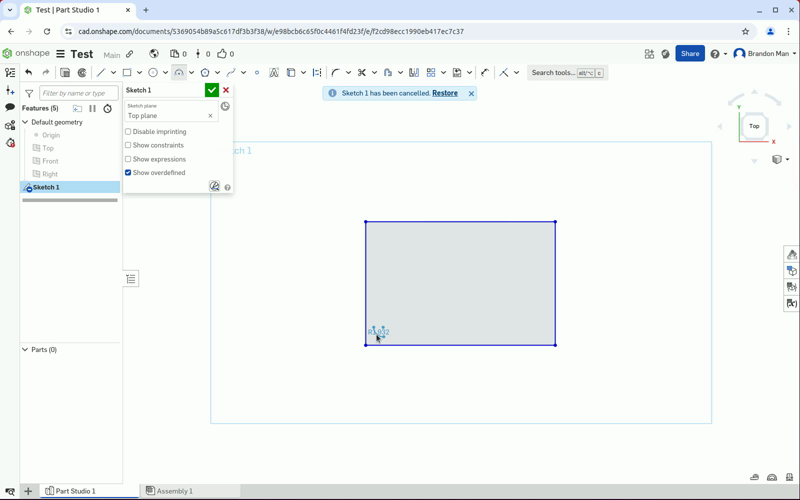
key(l)
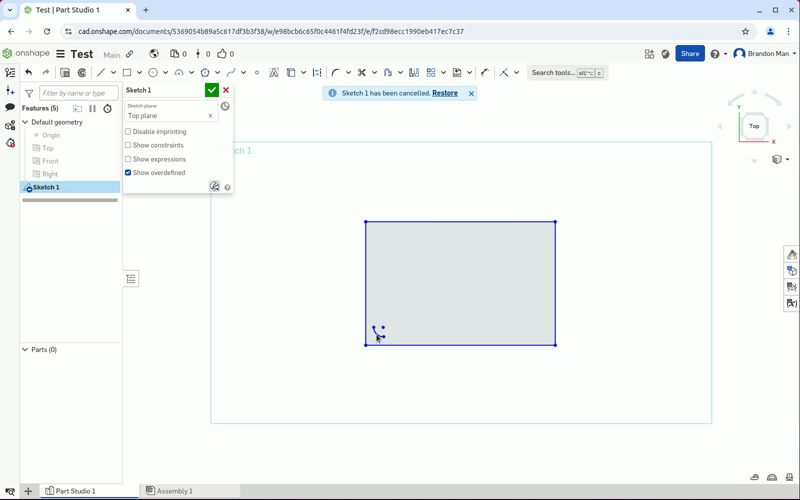
mouse_move(383, 336)
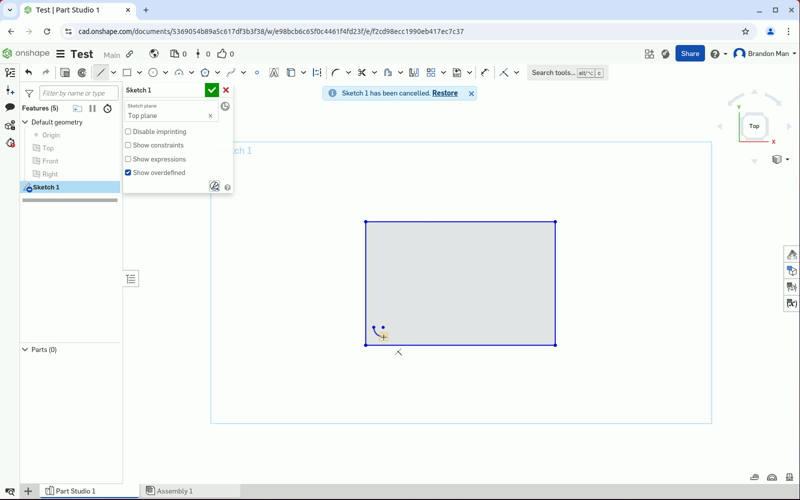
click(383, 336)
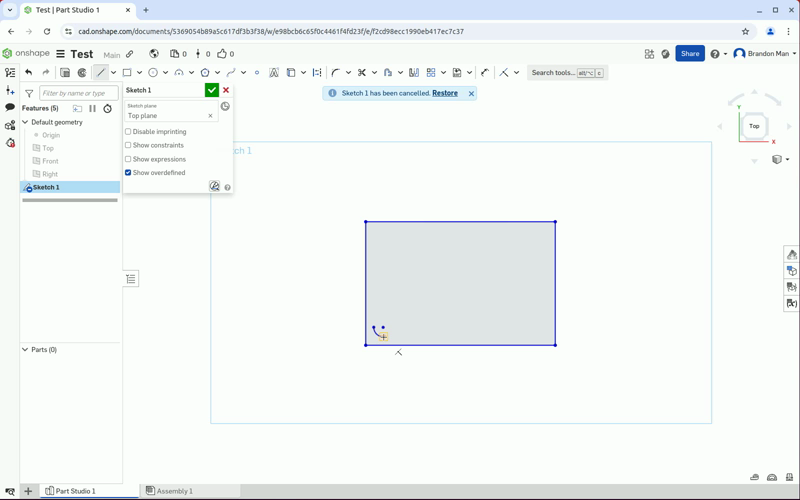
key_down(shift)
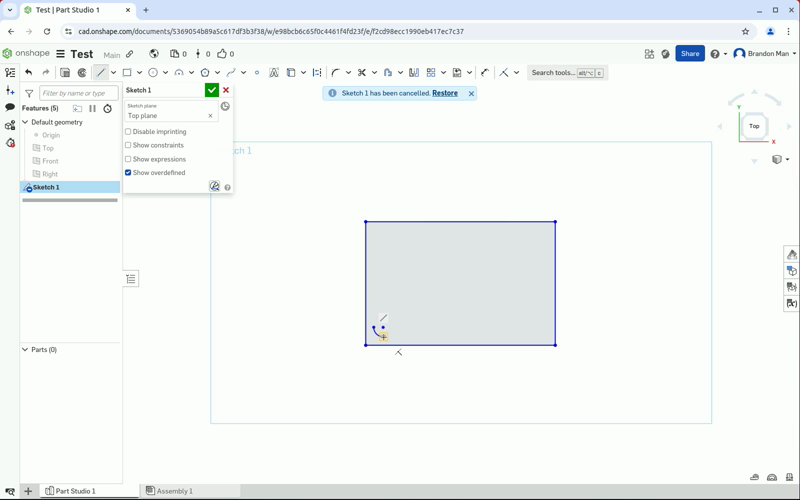
mouse_move(537, 336)
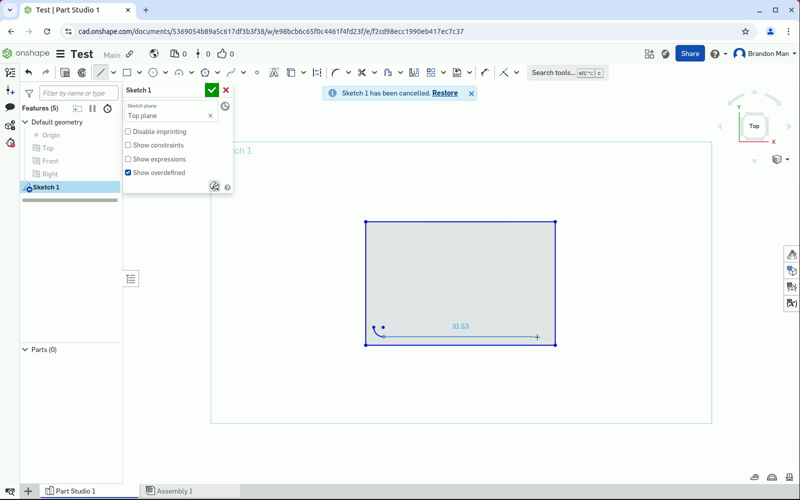
click(537, 336)
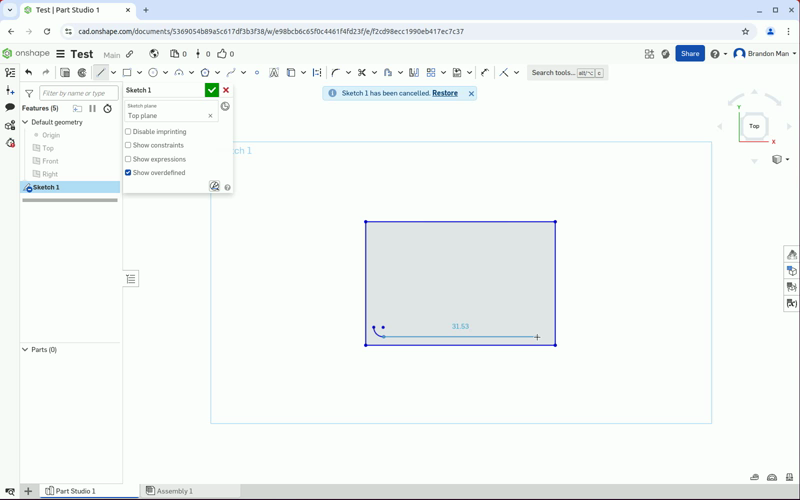
key_up(shift)
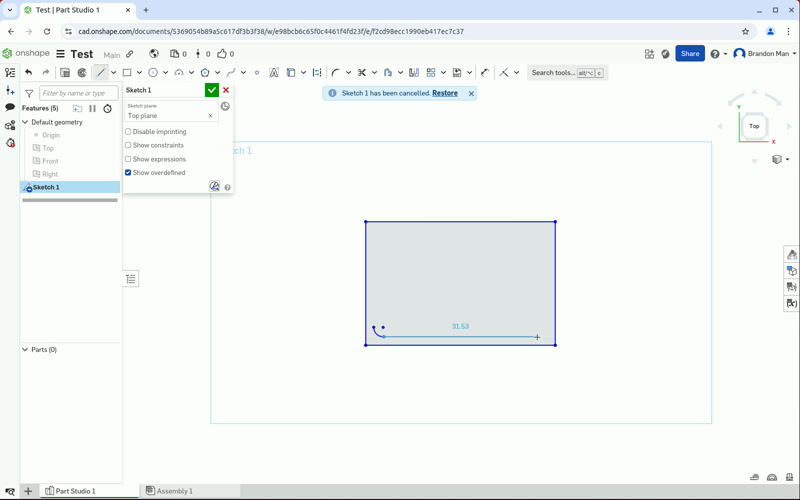
key(esc)
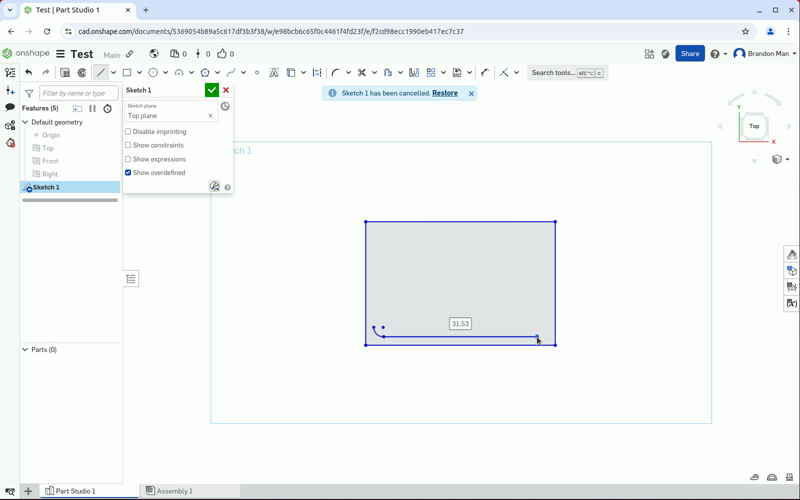
key(a)
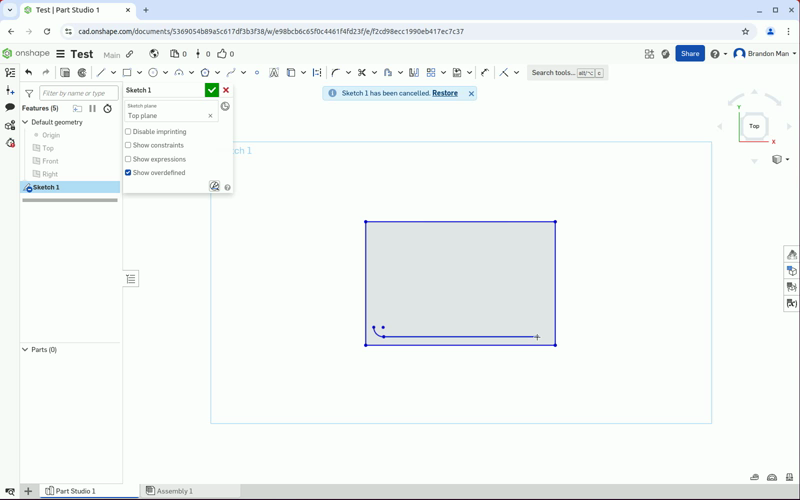
mouse_move(537, 336)
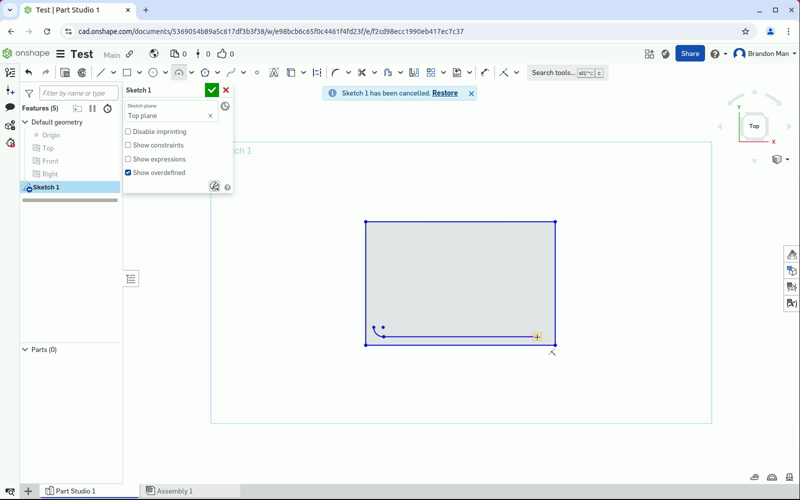
click(537, 336)
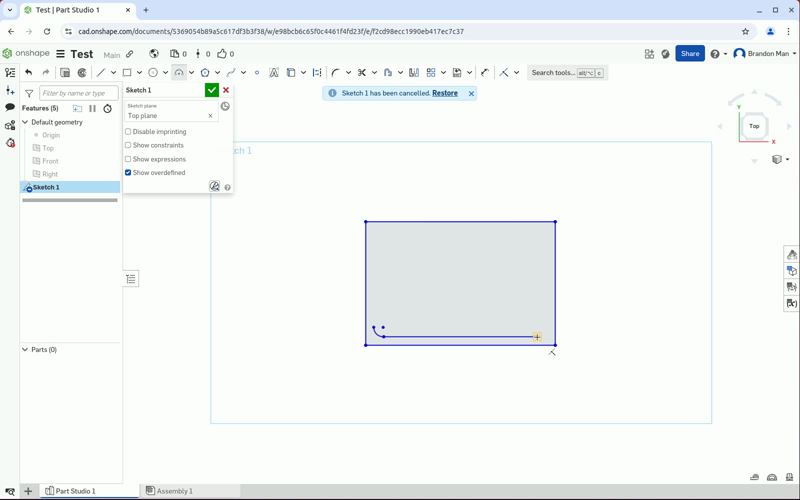
key_down(shift)
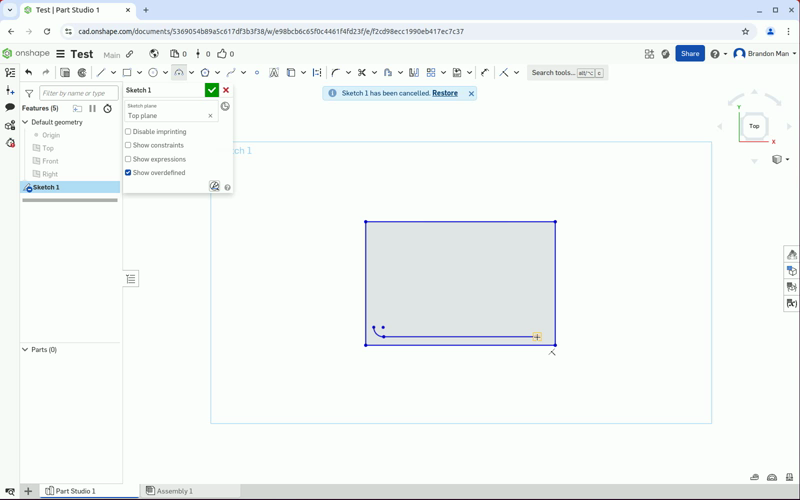
mouse_move(546, 327)
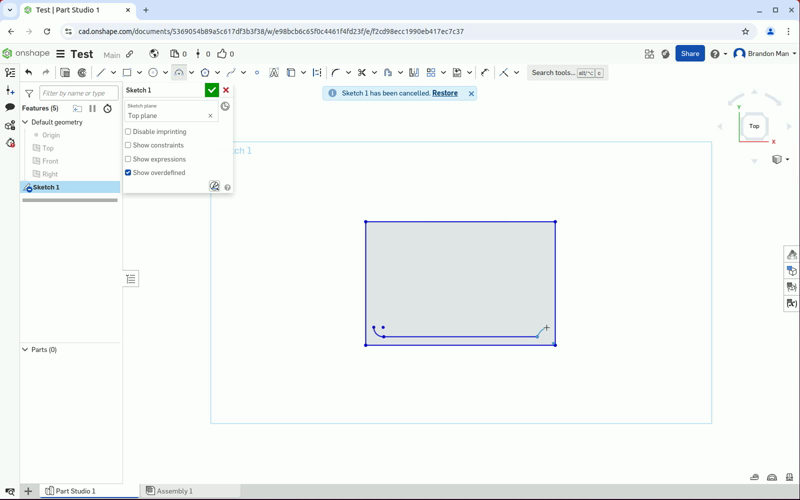
click(546, 327)
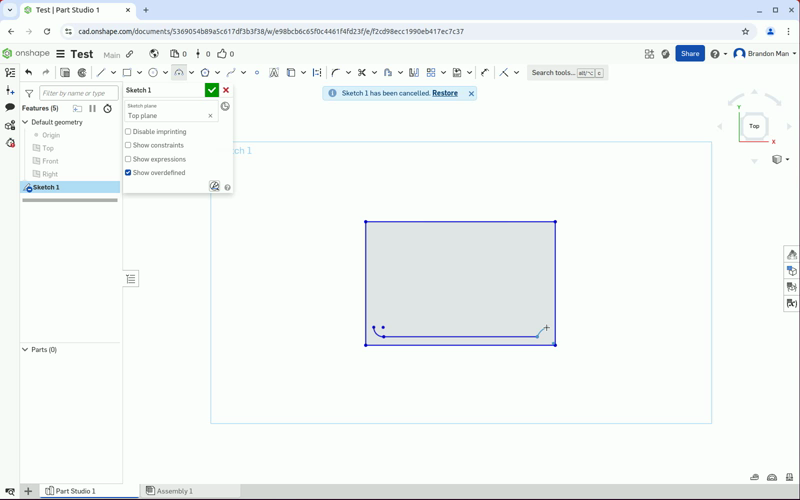
mouse_move(543, 334)
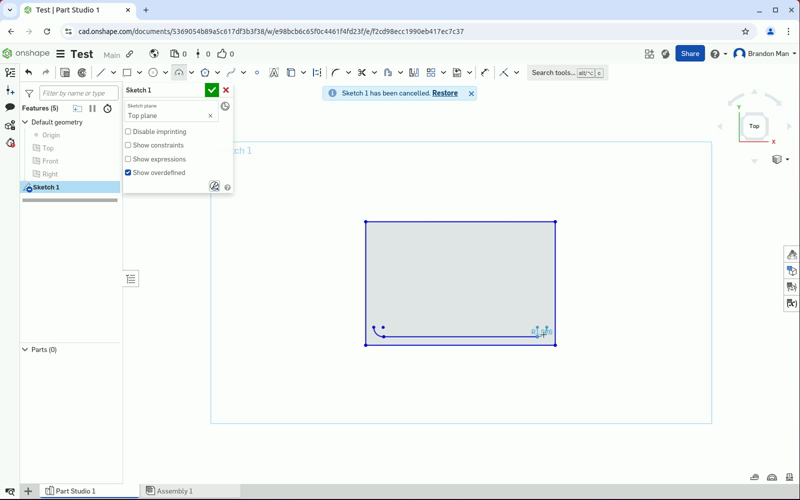
click(543, 334)
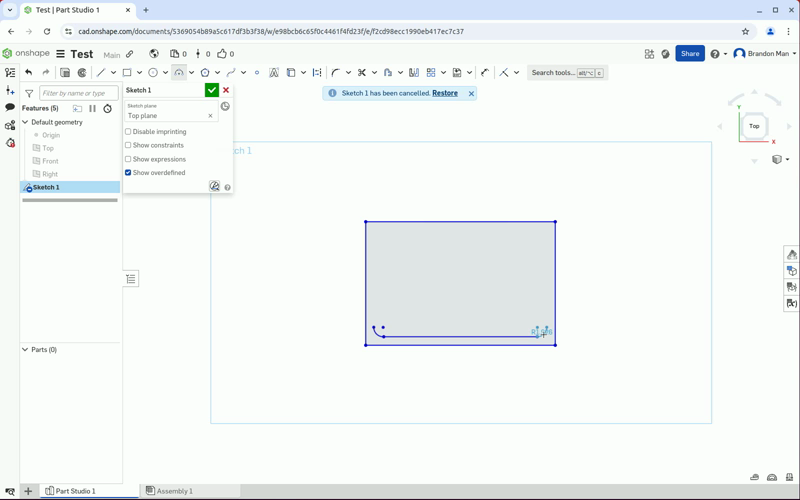
key_up(shift)
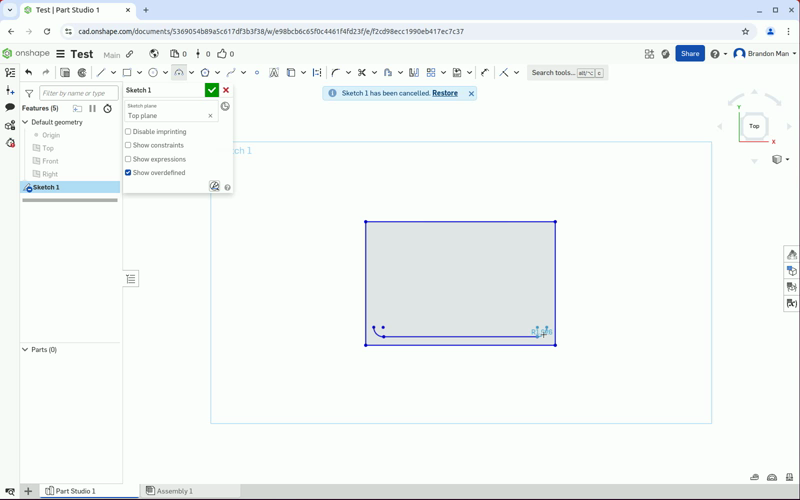
key(esc)
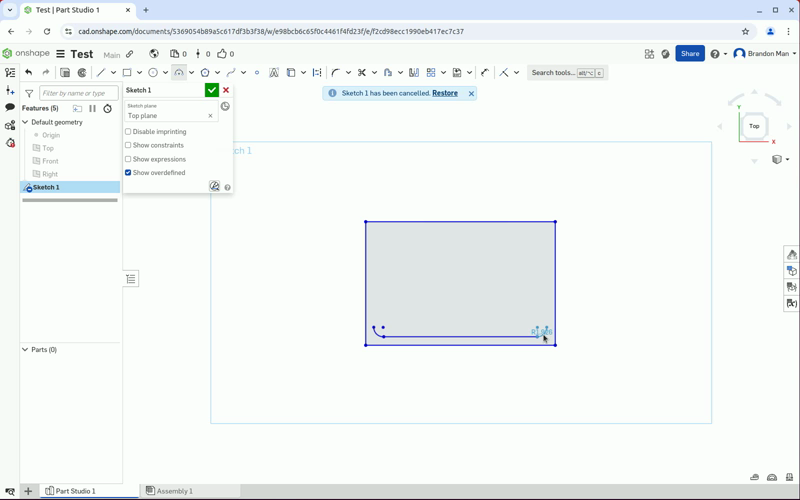
key(l)
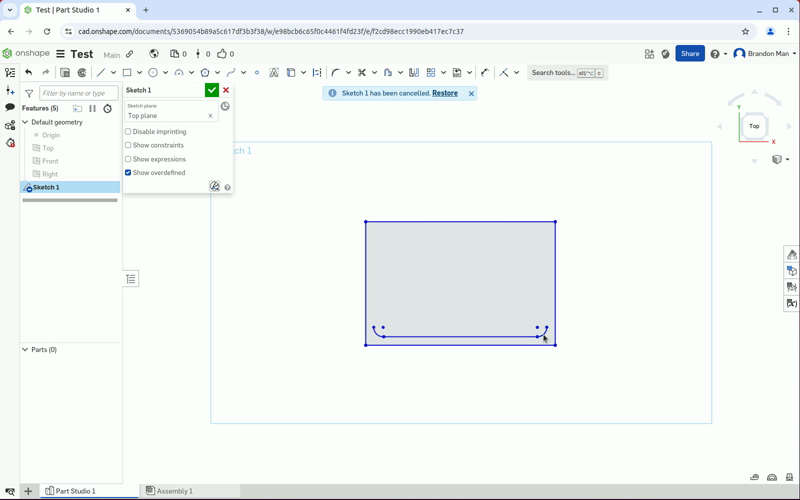
mouse_move(546, 327)
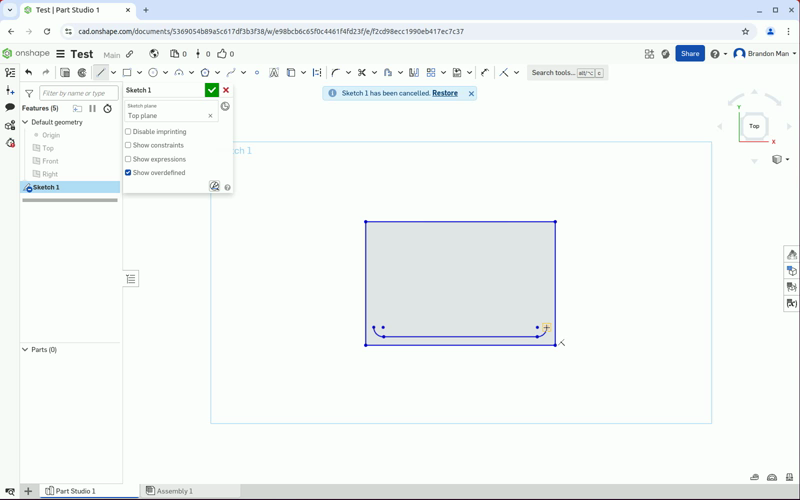
click(546, 327)
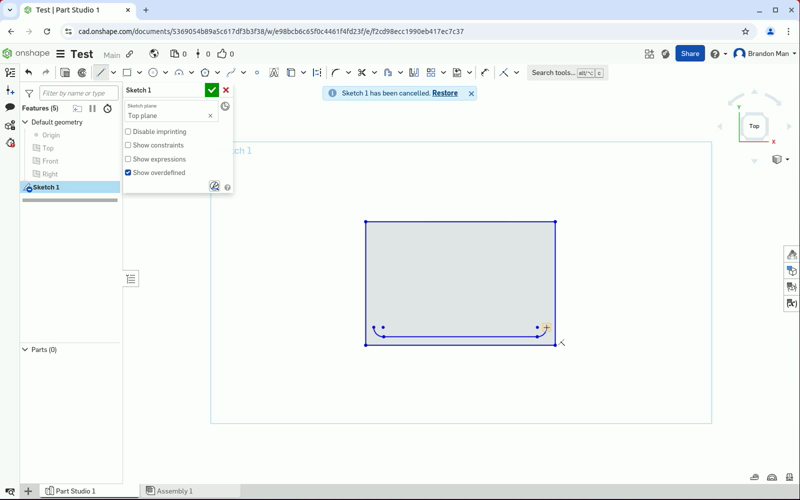
key_down(shift)
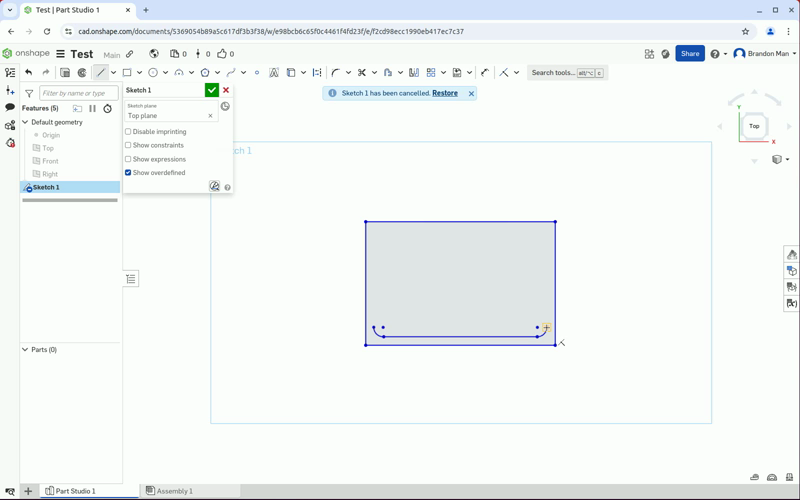
mouse_move(546, 239)
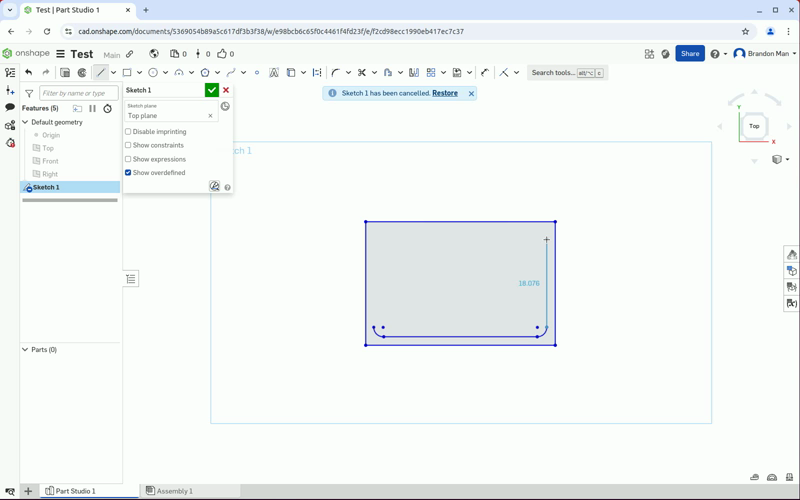
click(546, 239)
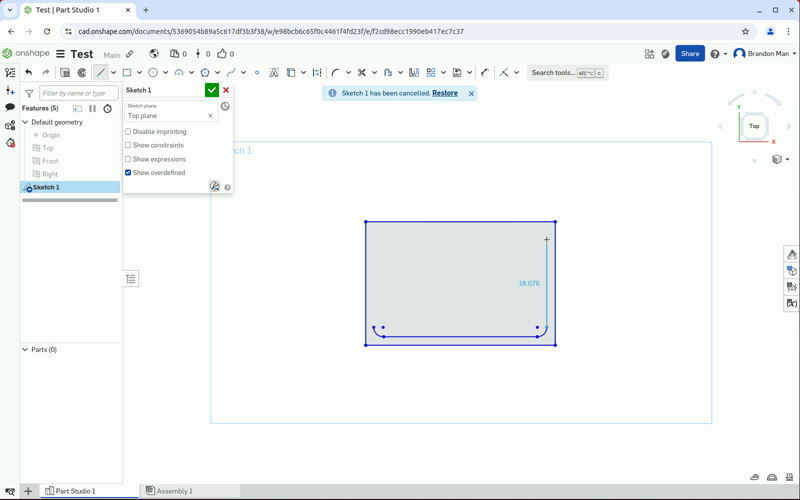
key_up(shift)
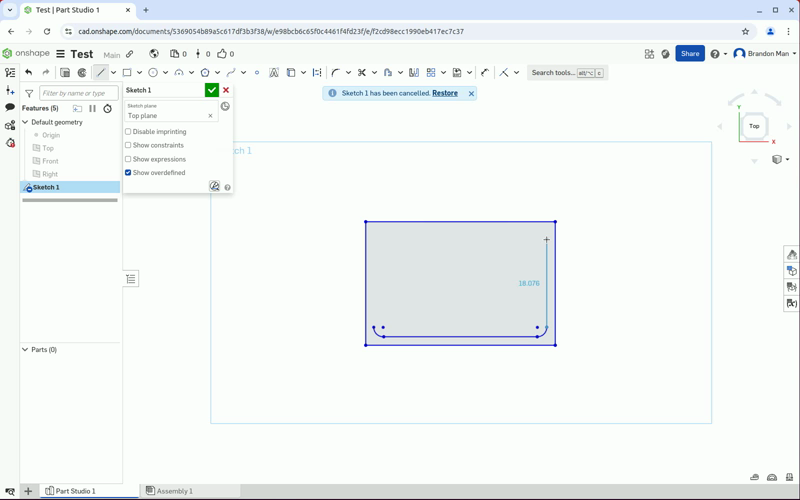
key(esc)
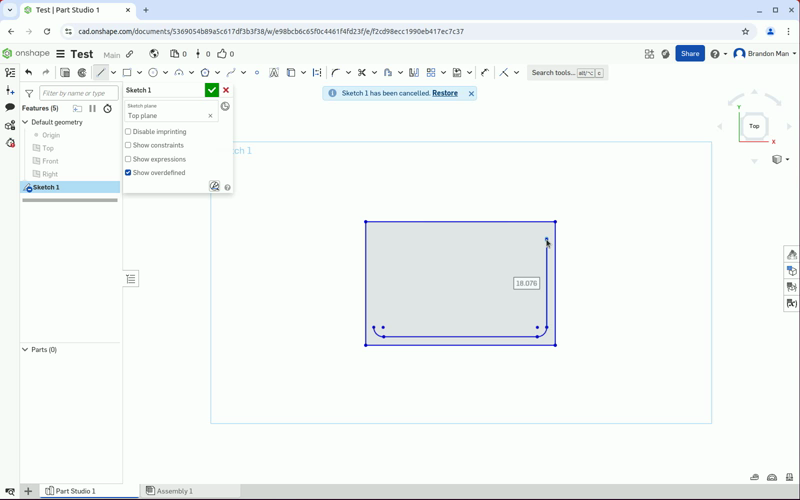
key(a)
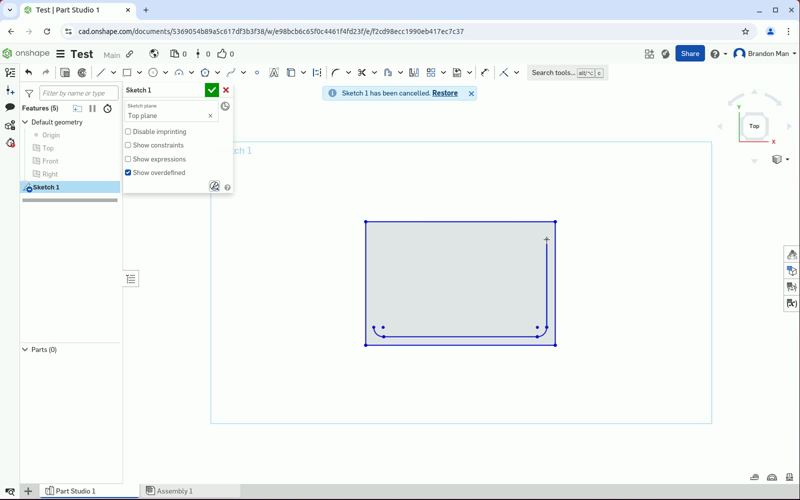
mouse_move(546, 239)
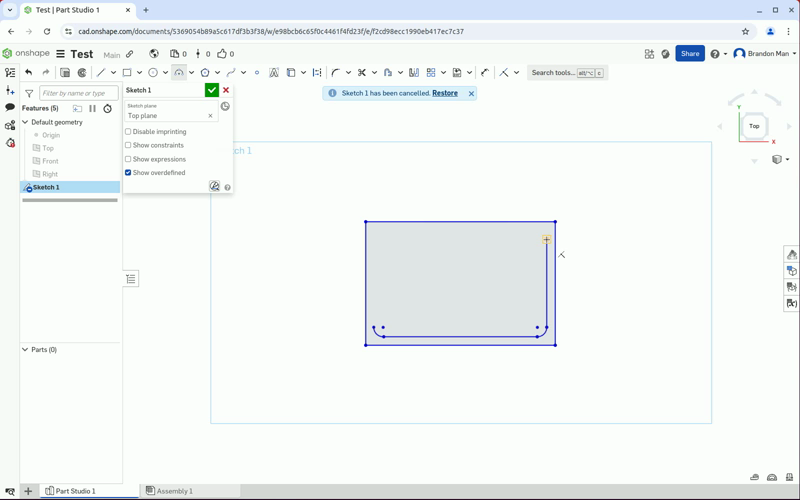
click(546, 239)
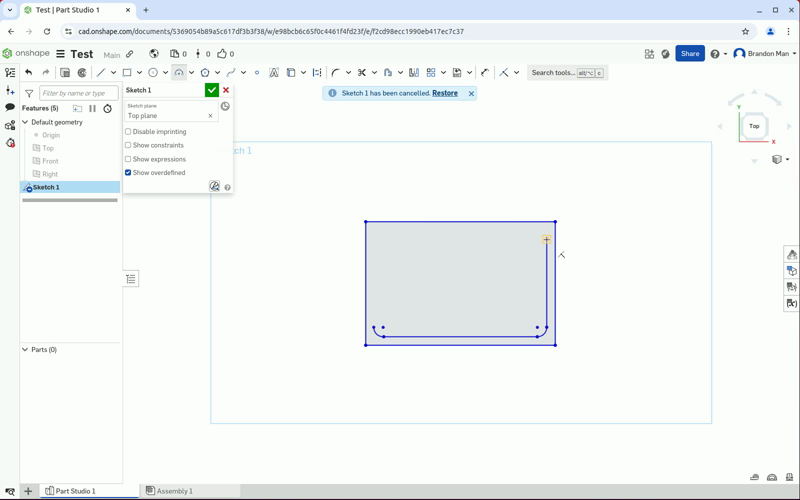
key_down(shift)
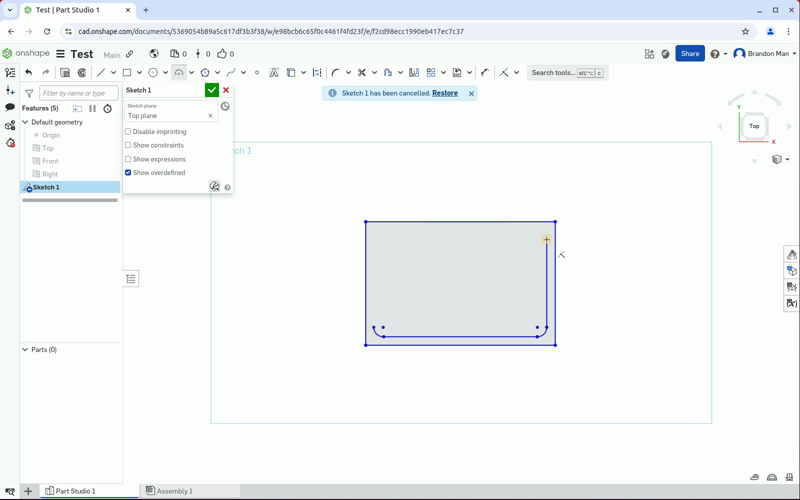
mouse_move(537, 229)
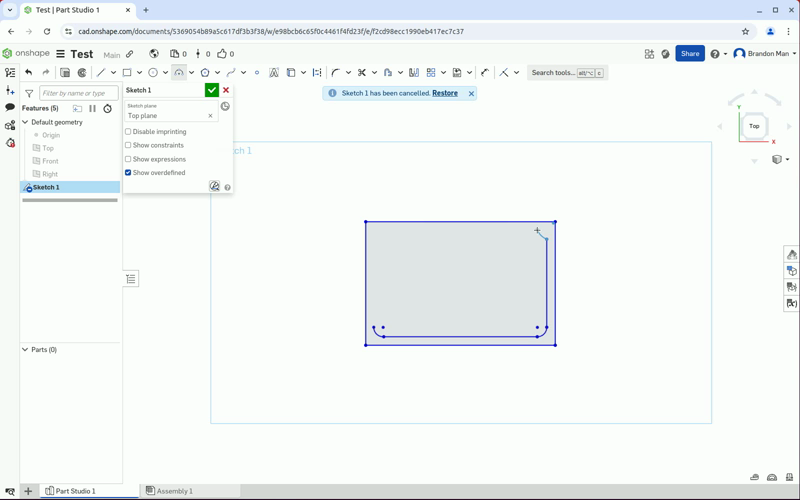
click(537, 229)
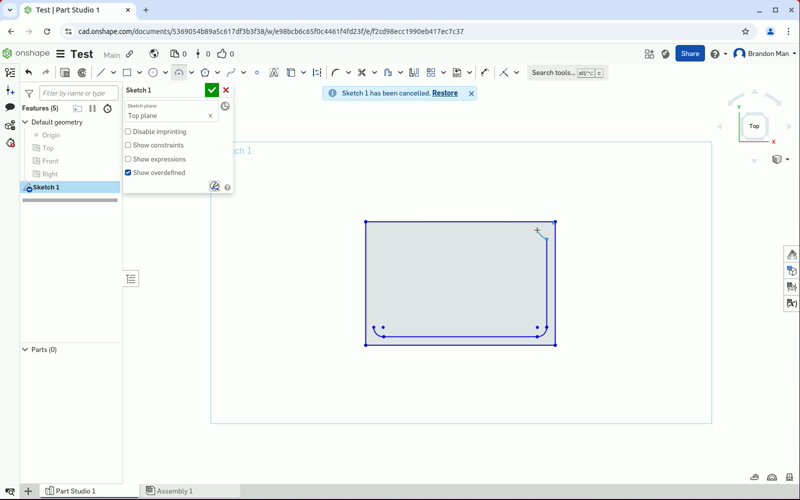
mouse_move(543, 232)
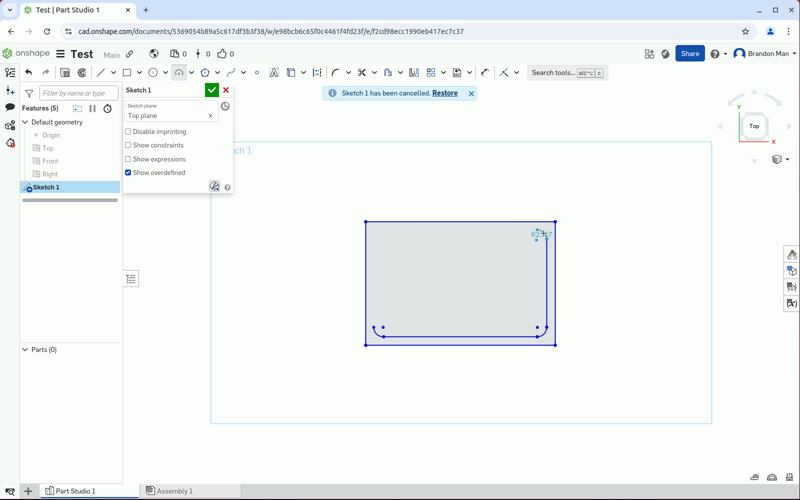
click(543, 232)
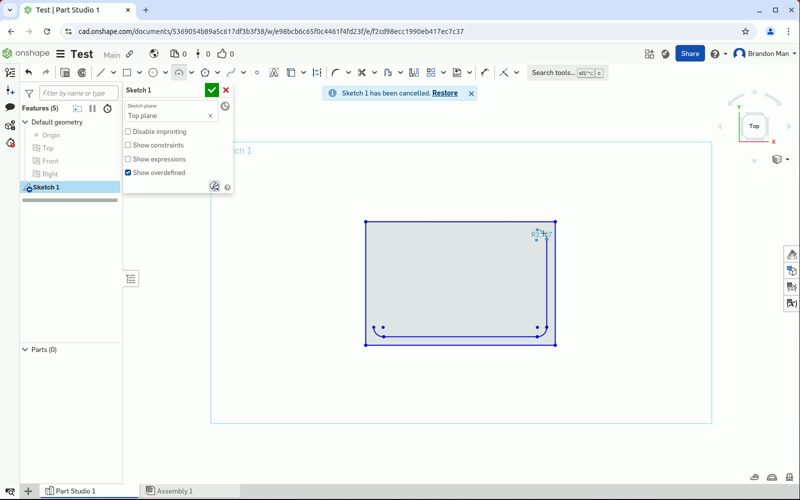
key_up(shift)
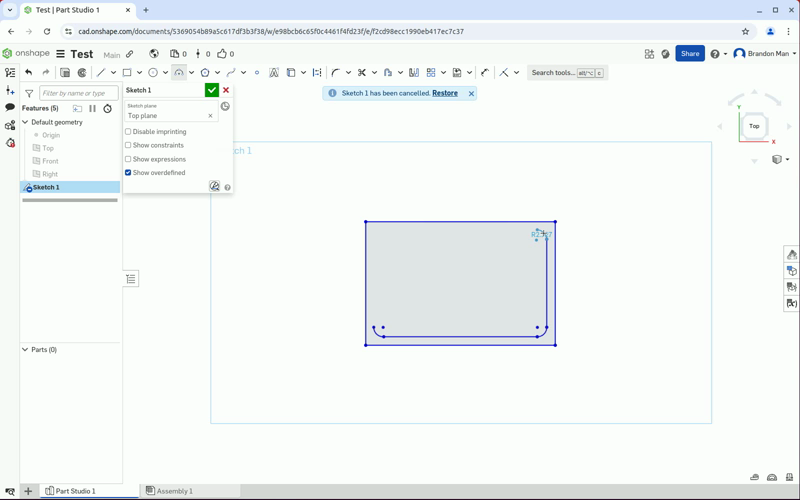
key(esc)
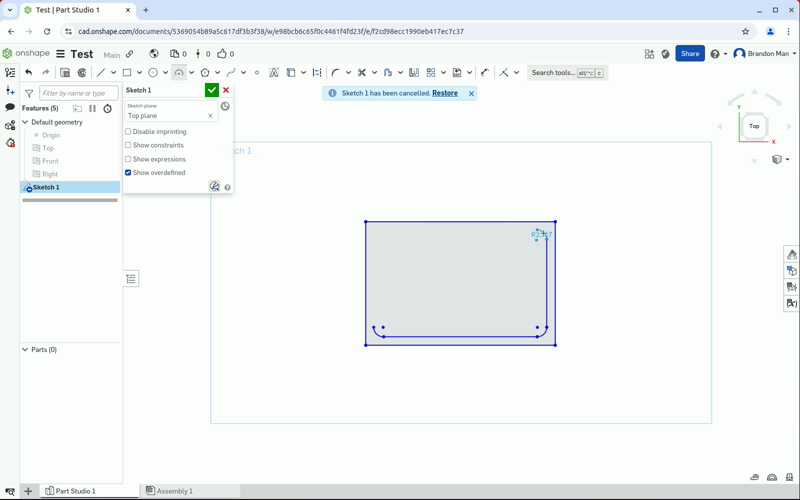
key(l)
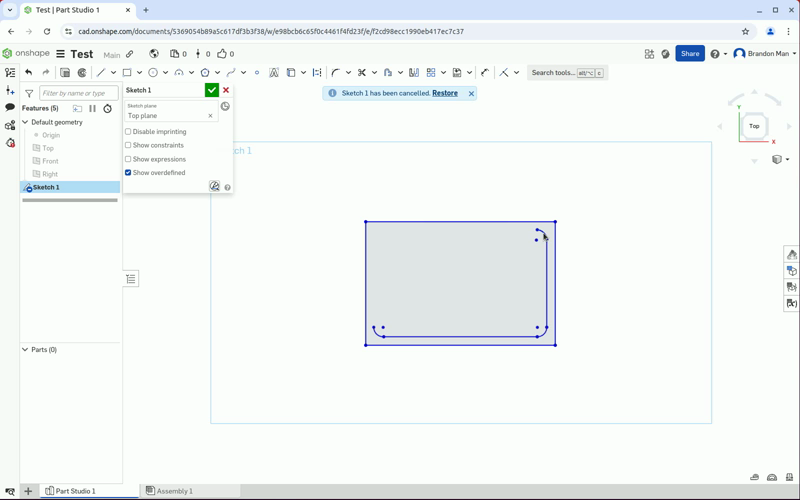
mouse_move(537, 229)
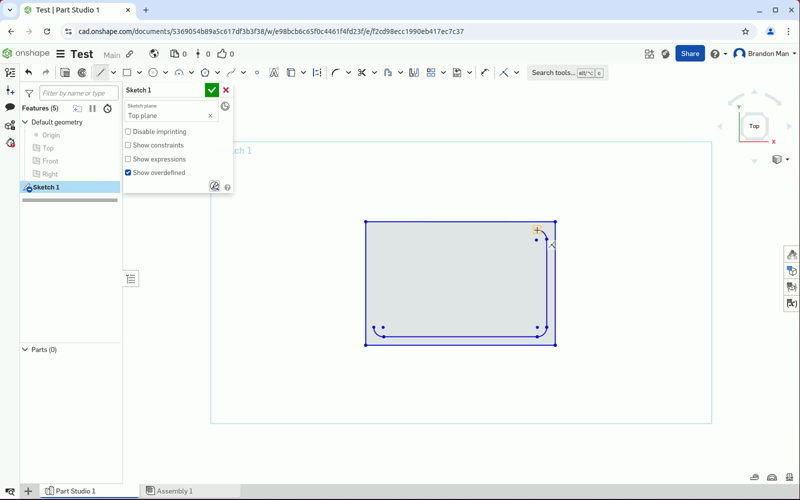
click(537, 229)
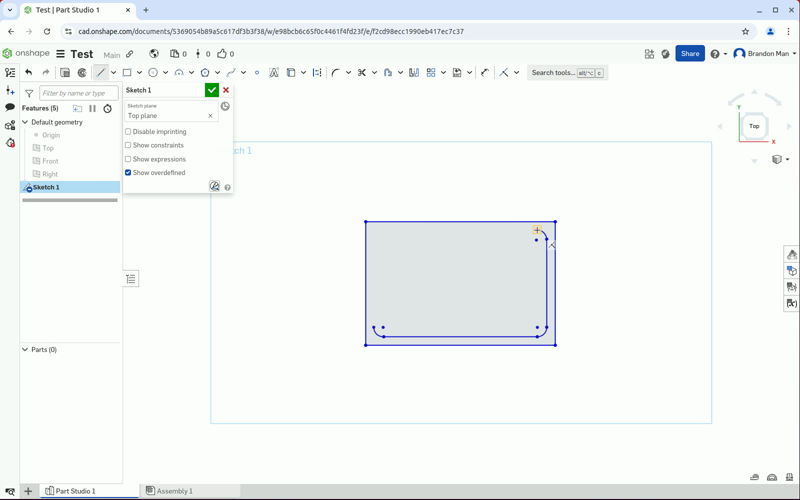
key_down(shift)
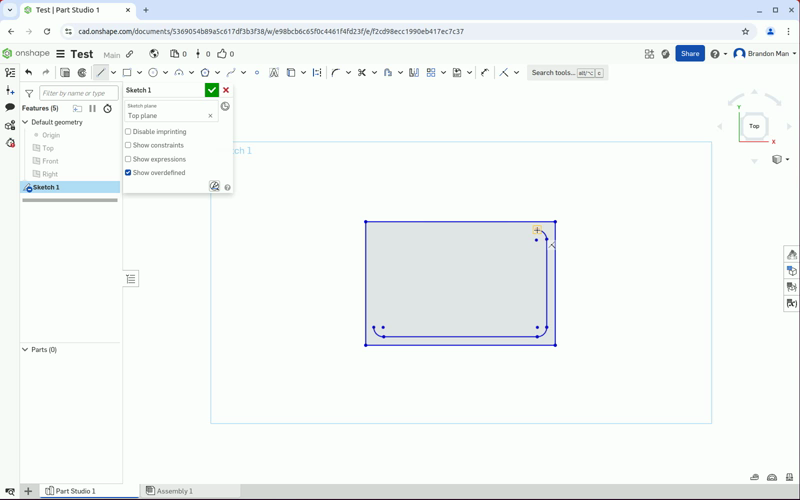
mouse_move(383, 229)
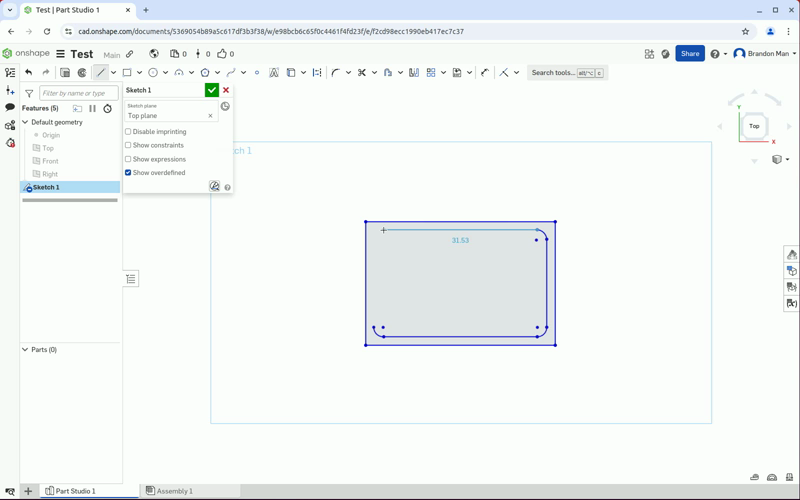
click(383, 229)
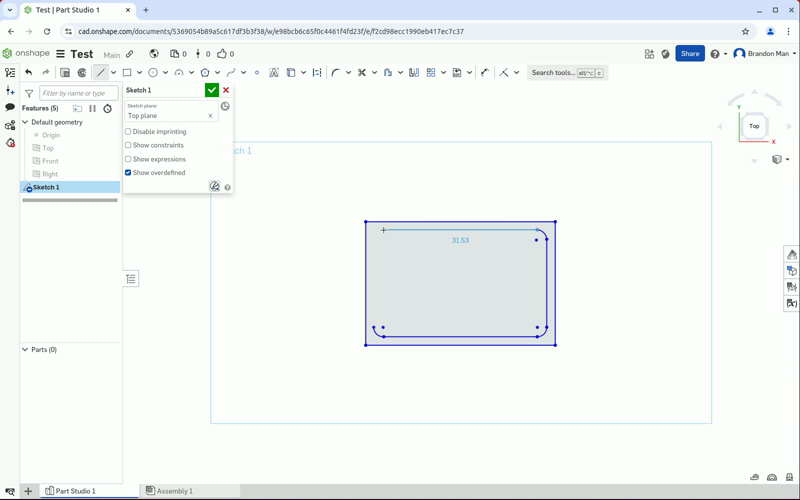
key_up(shift)
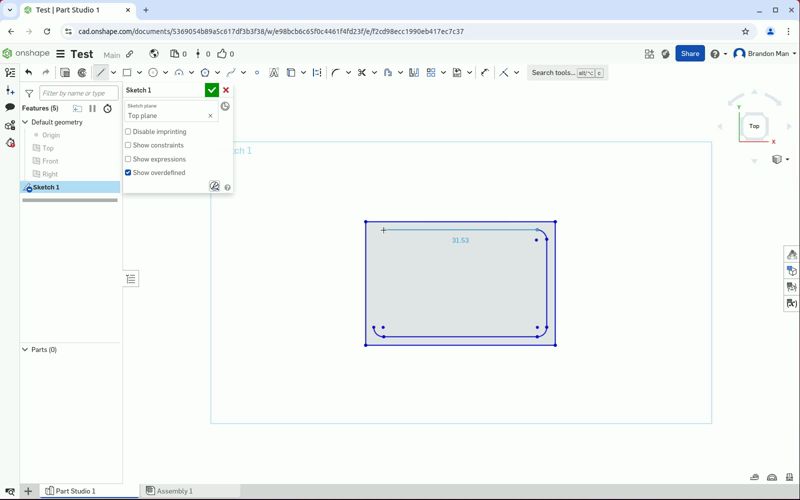
key(esc)
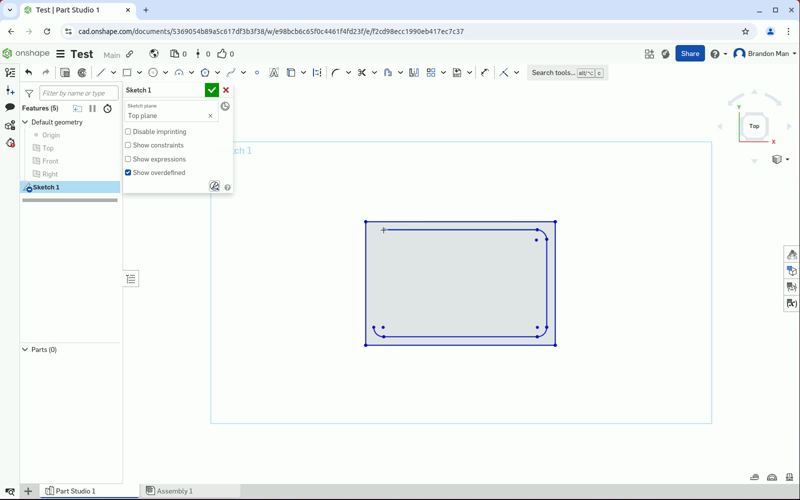
key(a)
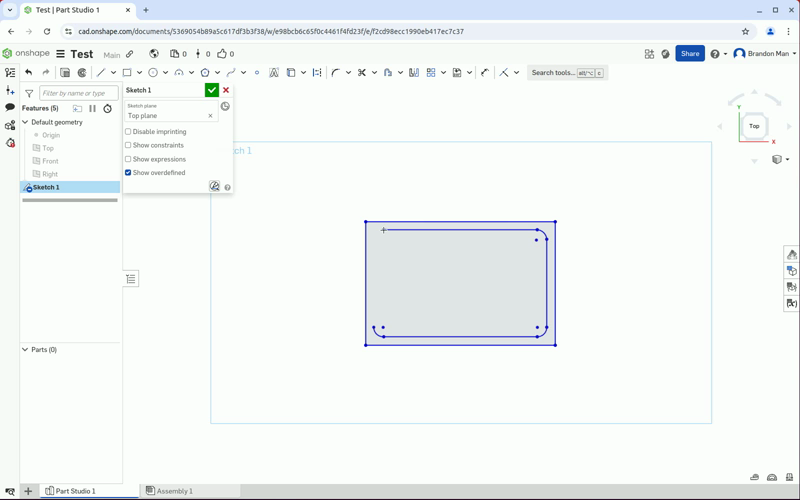
mouse_move(383, 229)
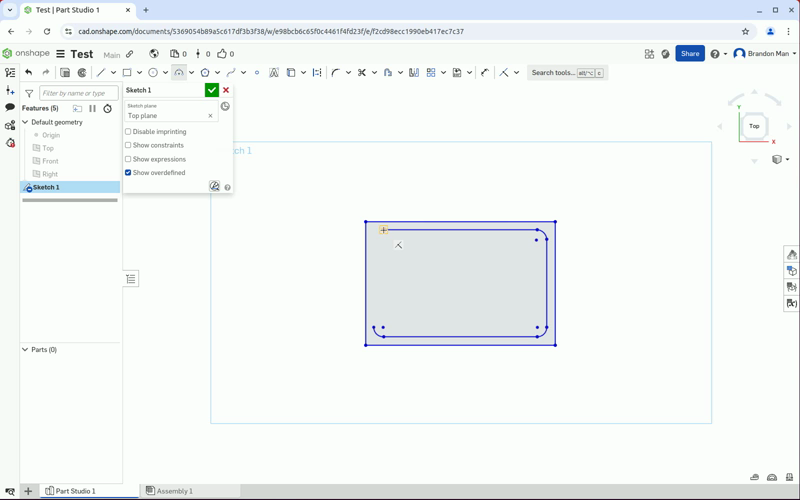
click(383, 229)
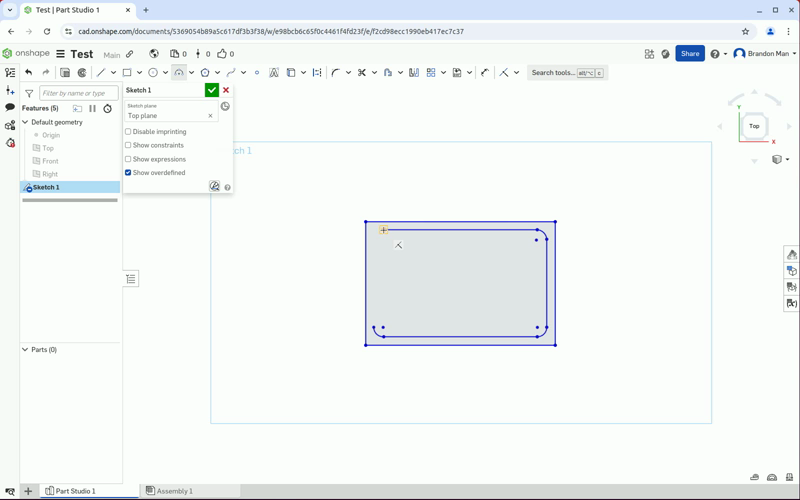
key_down(shift)
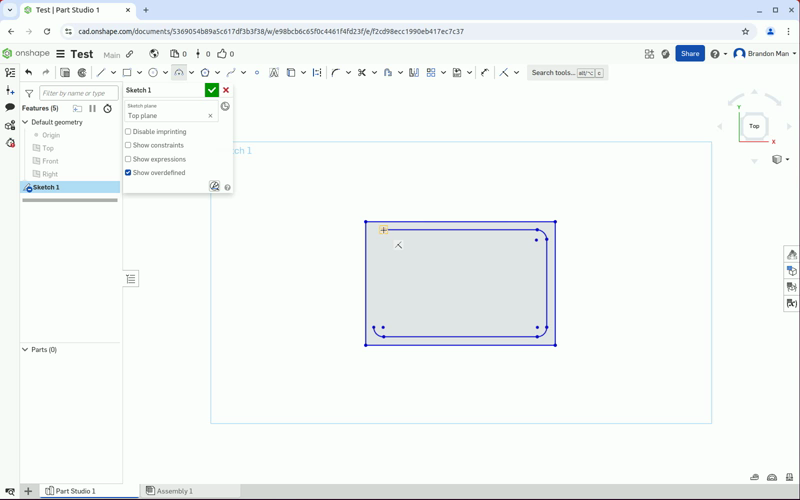
mouse_move(373, 239)
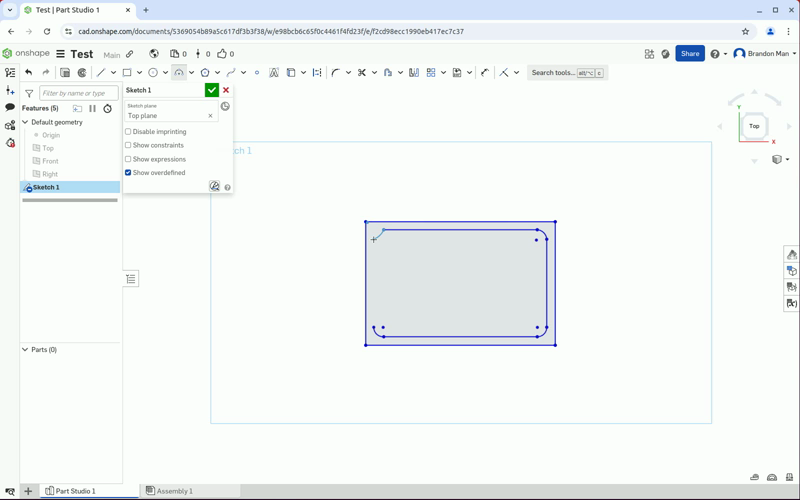
click(373, 239)
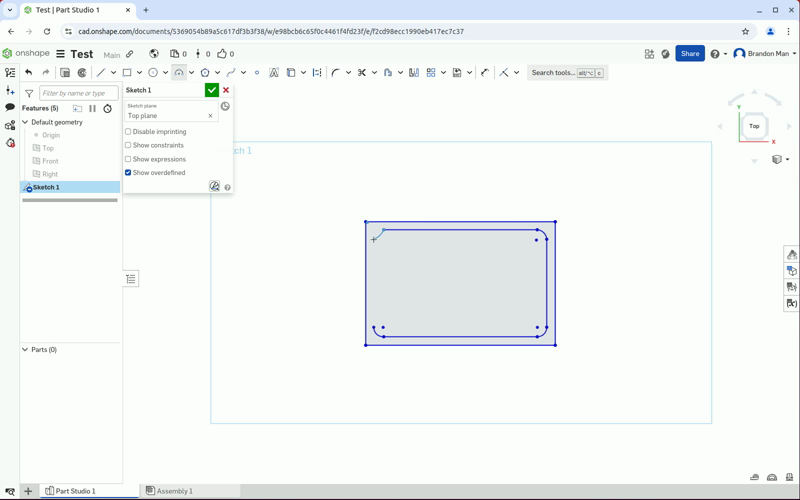
mouse_move(376, 232)
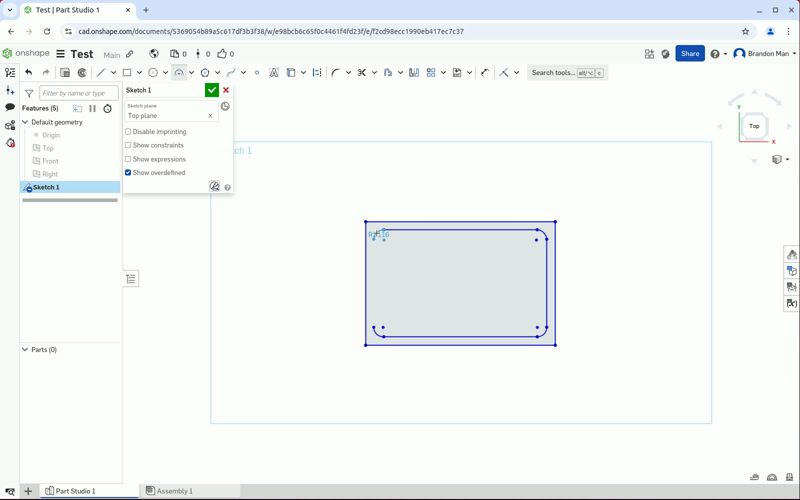
click(376, 232)
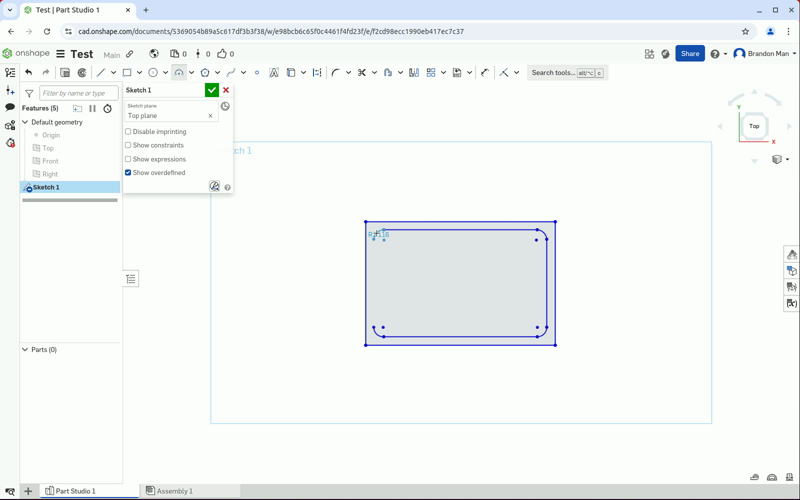
key_up(shift)
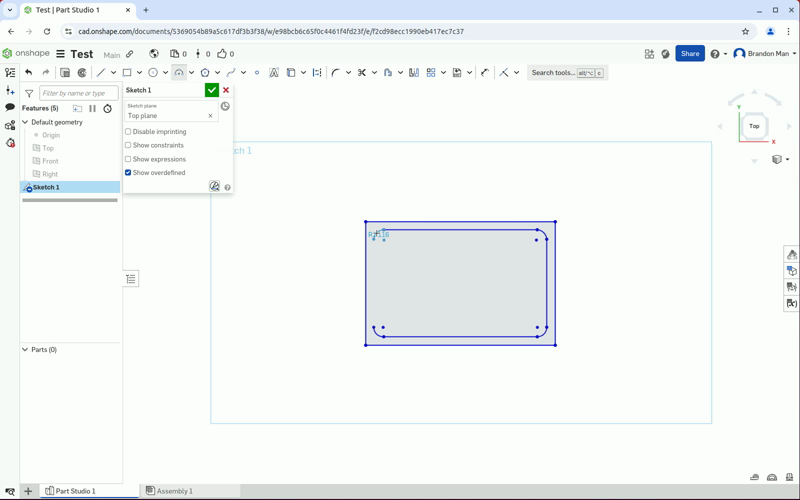
key(esc)
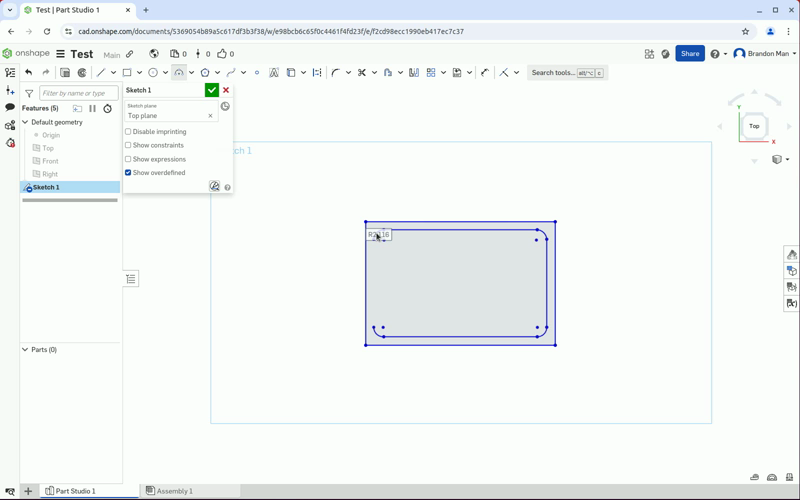
key(l)
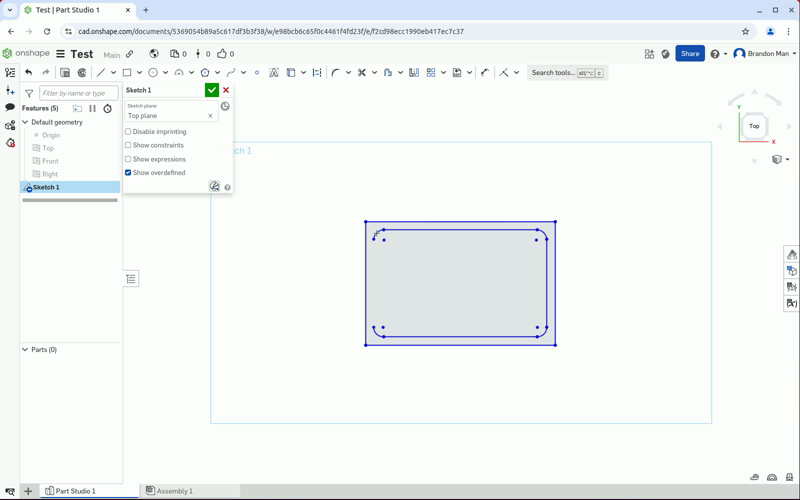
mouse_move(373, 239)
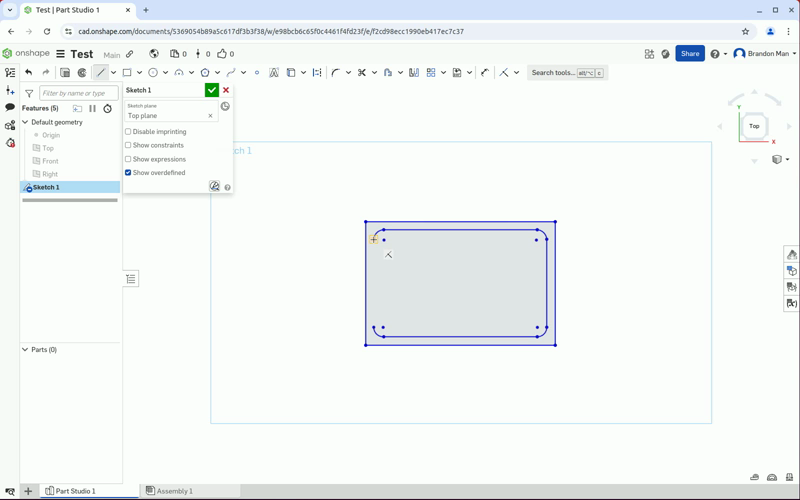
click(373, 239)
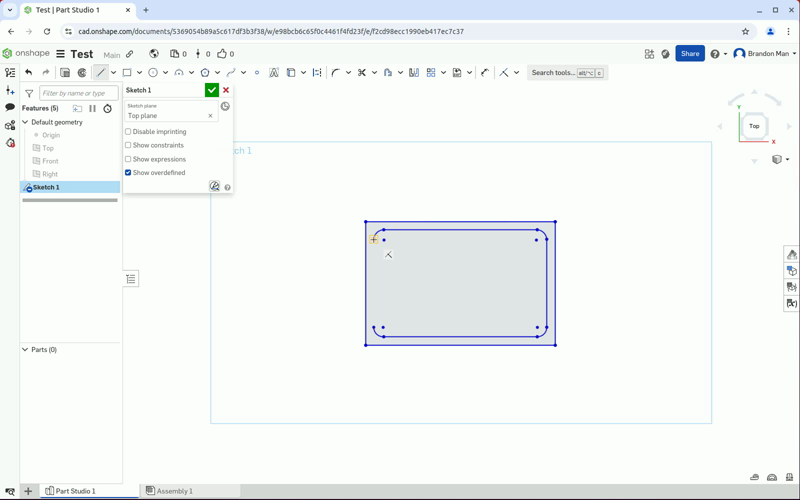
key_down(shift)
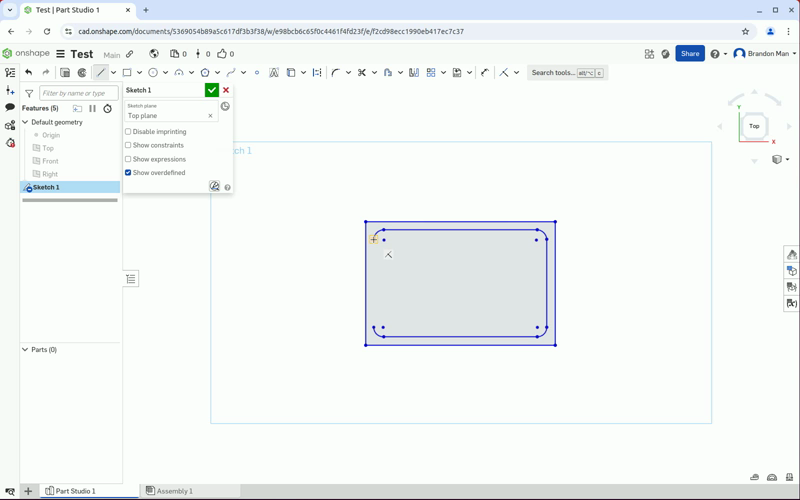
mouse_move(373, 327)
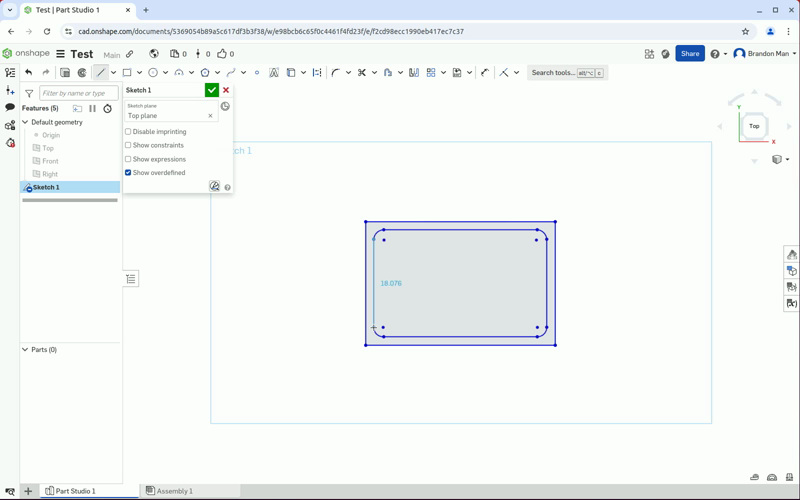
key_up(shift)
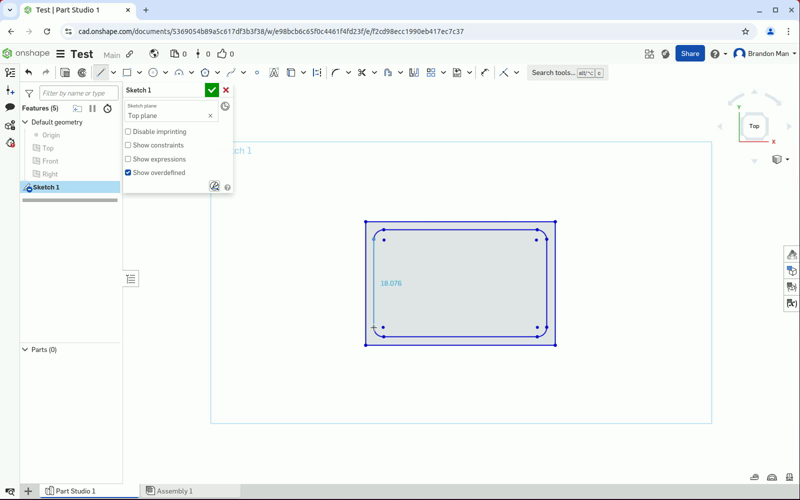
click(373, 327)
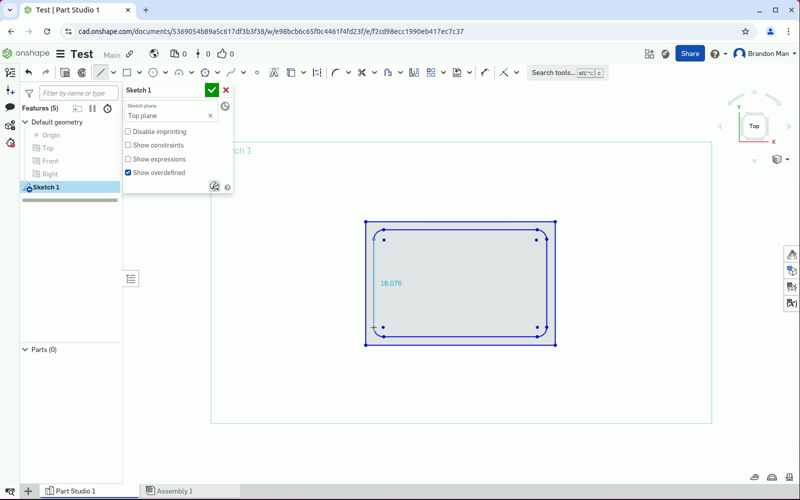
key(esc)
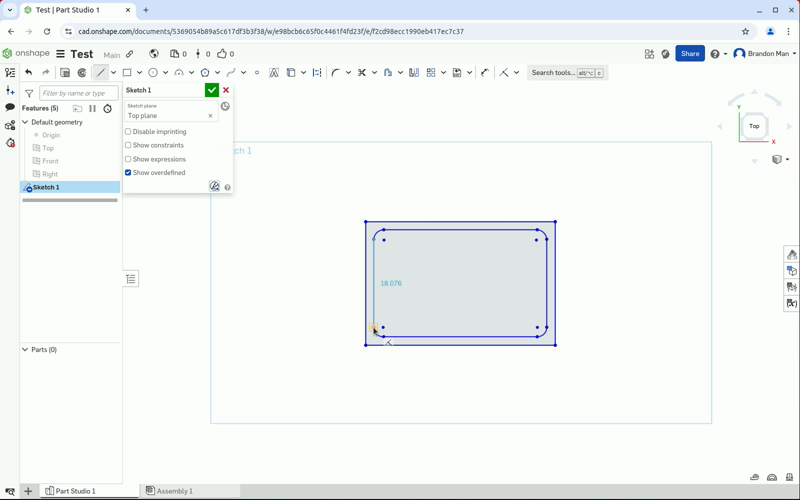
mouse_move(369, 273)
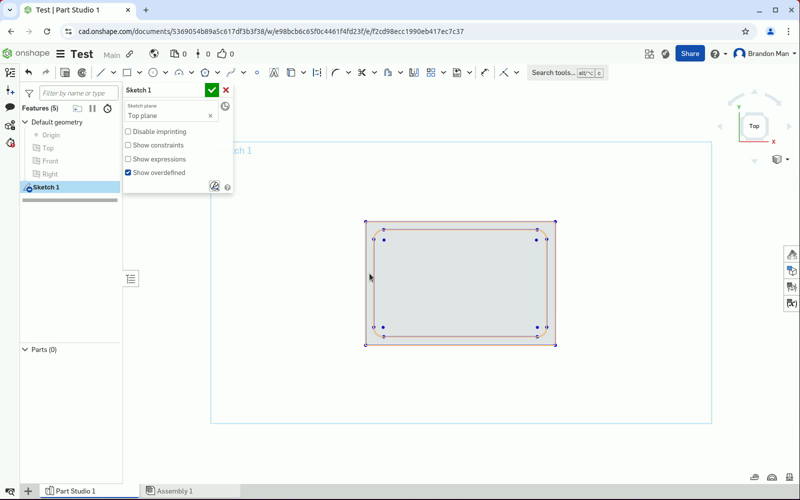
click(369, 273)
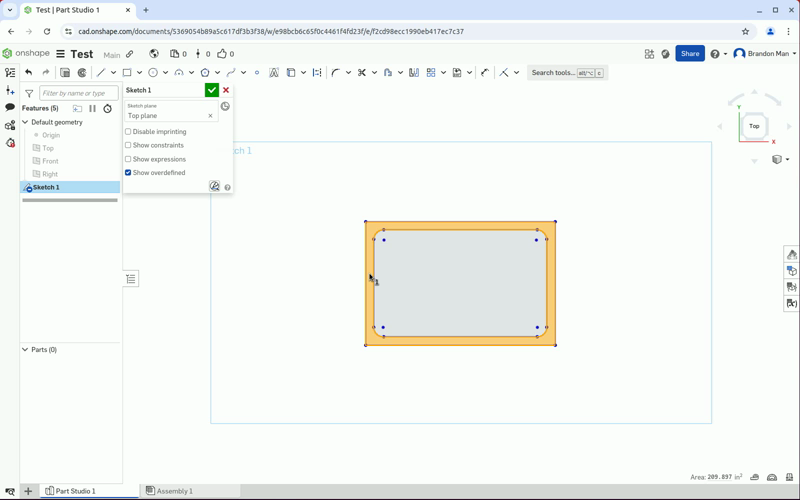
mouse_move(73, 352)
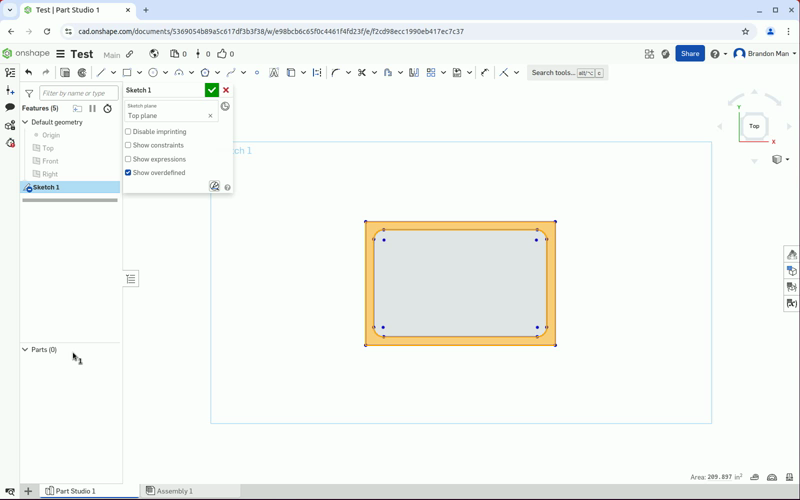
key(shift+y)
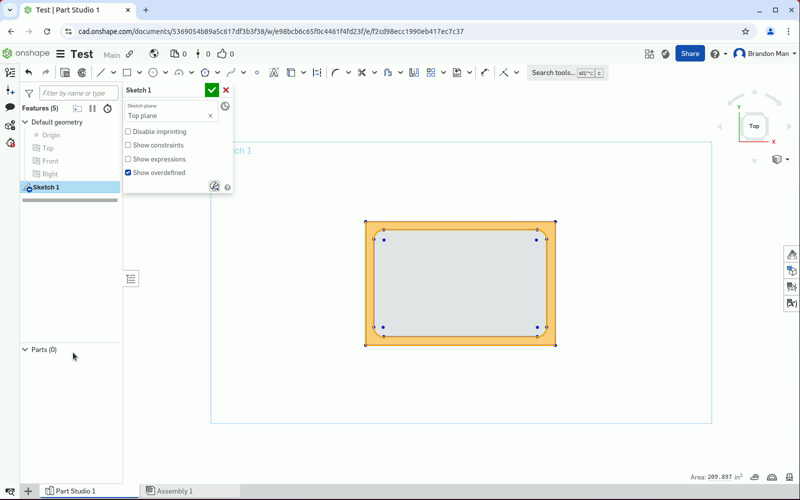
key(shift+e)
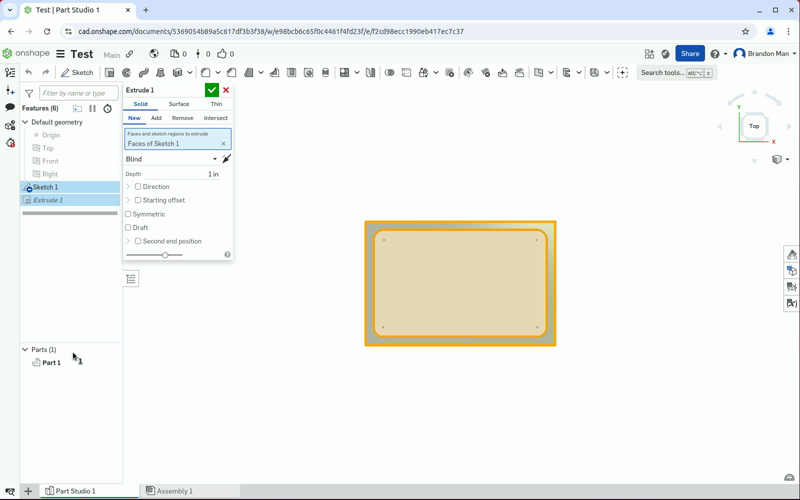
mouse_move(143, 106)
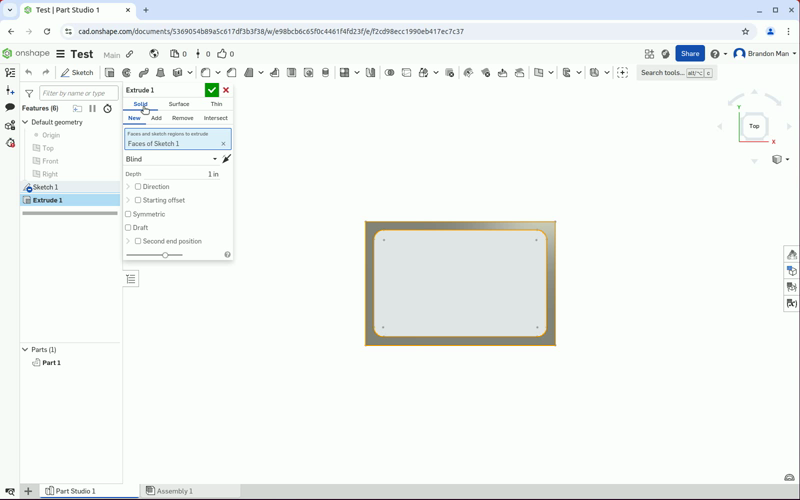
click(143, 106)
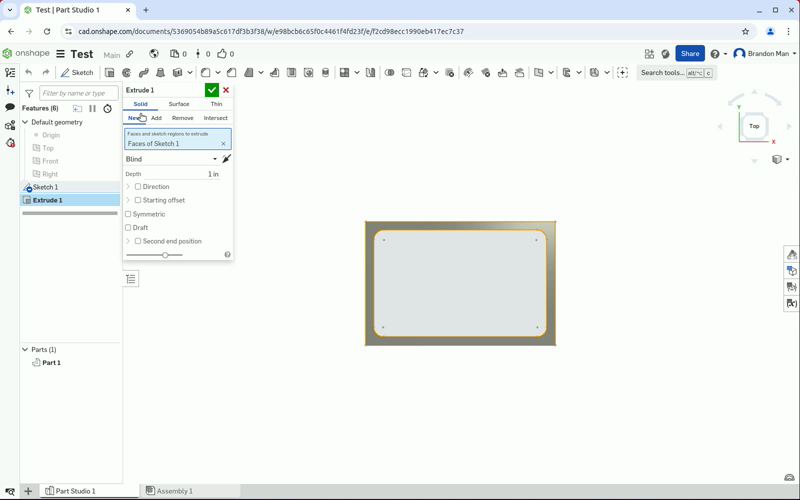
mouse_move(137, 120)
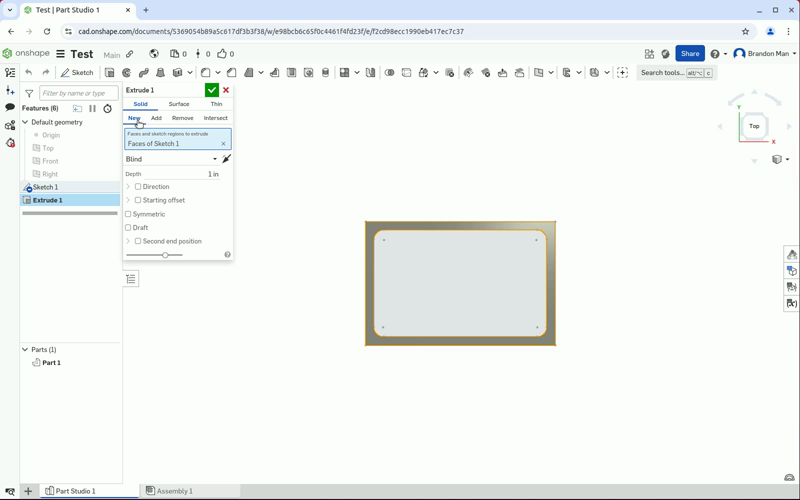
click(137, 120)
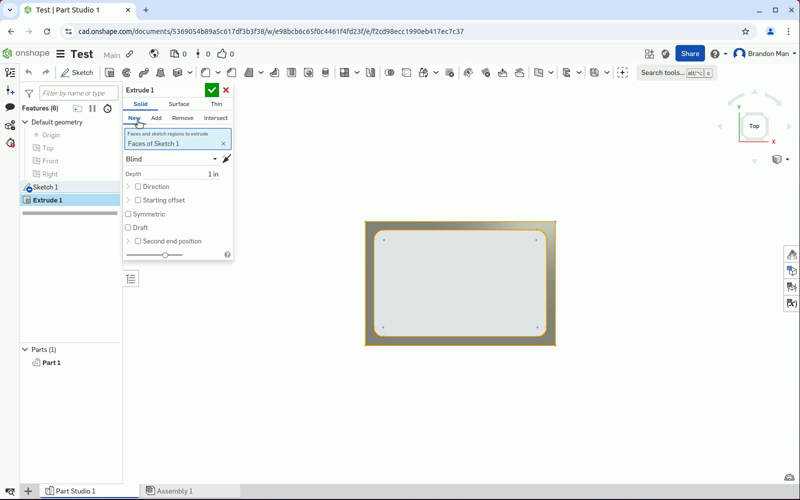
key(tab, 4)
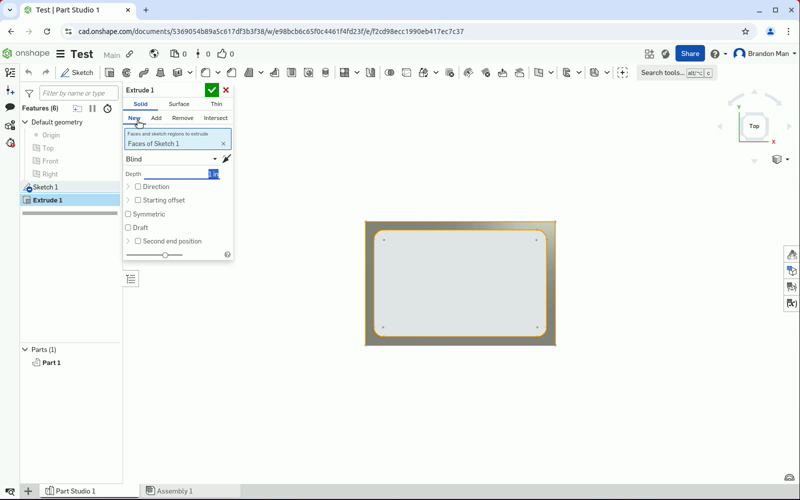
text(23.108)
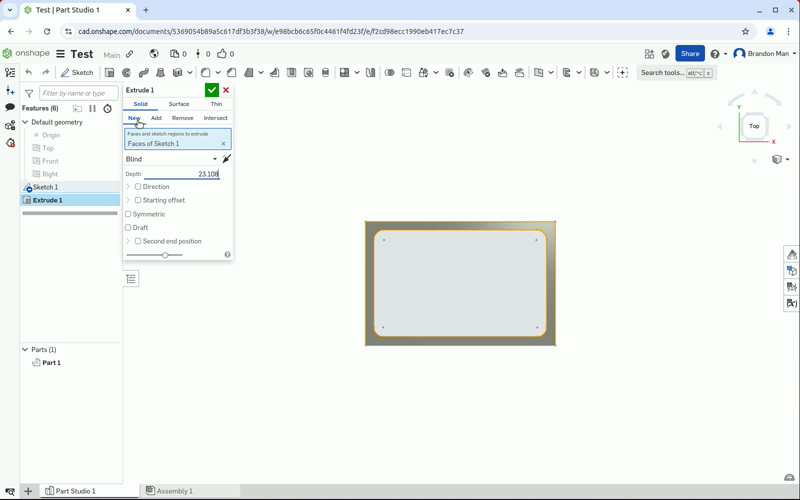
key(enter)
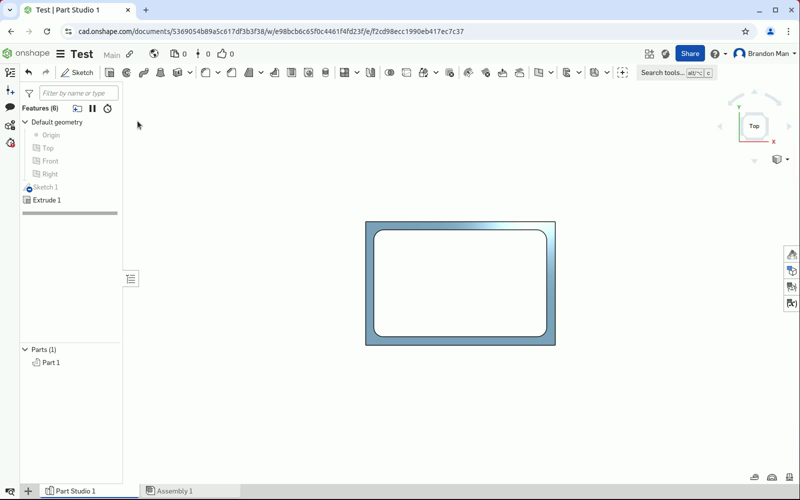
key(shift+h)
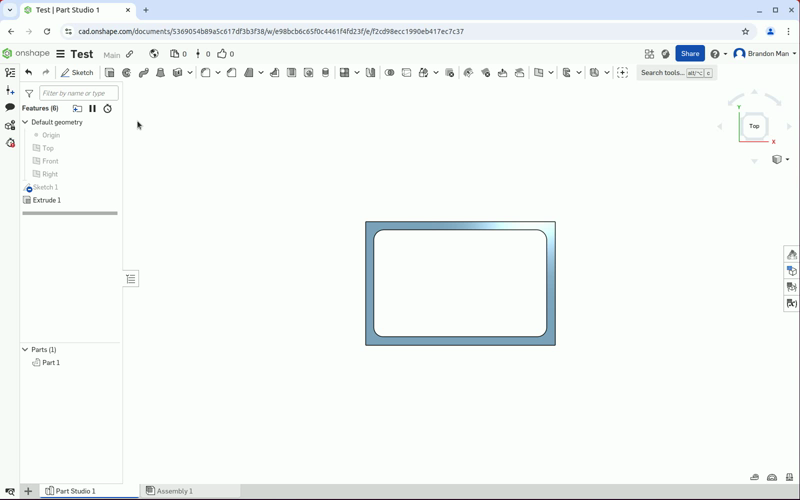
key(shift+h)
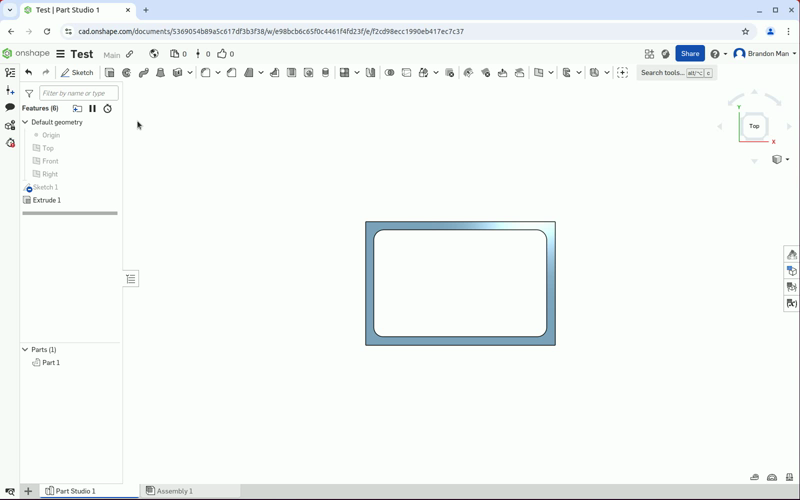
mouse_move(73, 189)
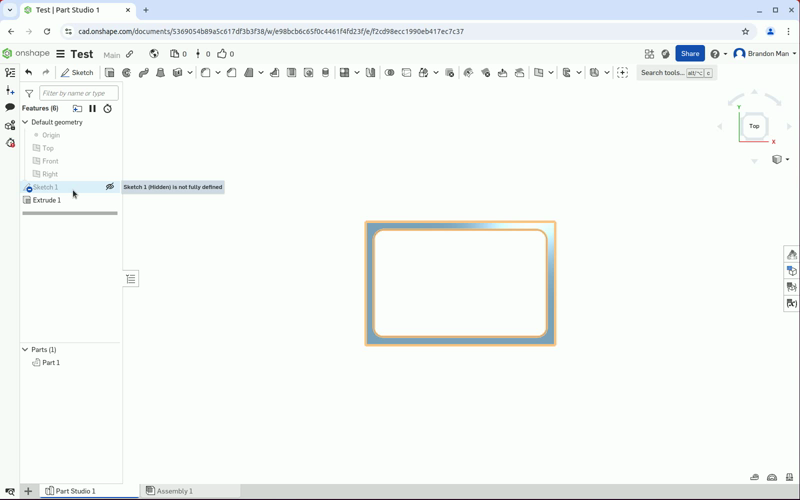
click(73, 189)
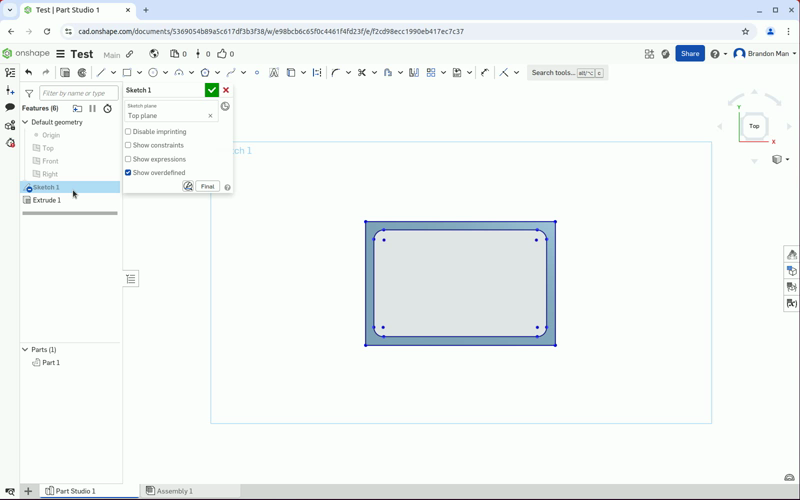
mouse_move(229, 92)
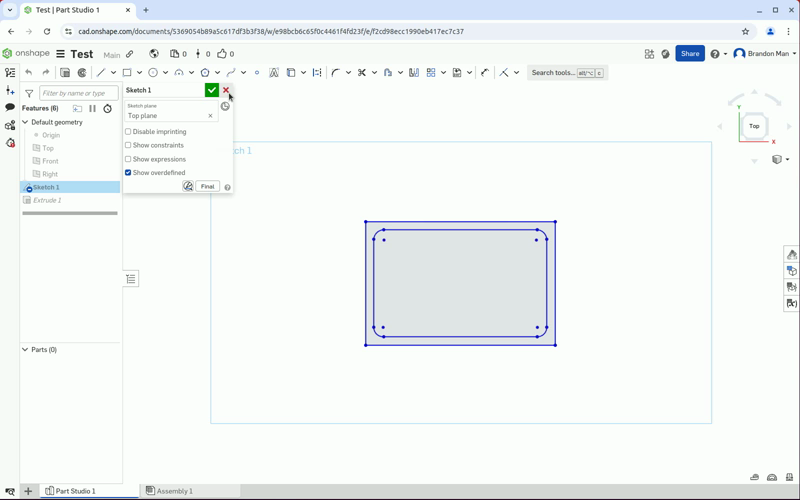
click(229, 92)
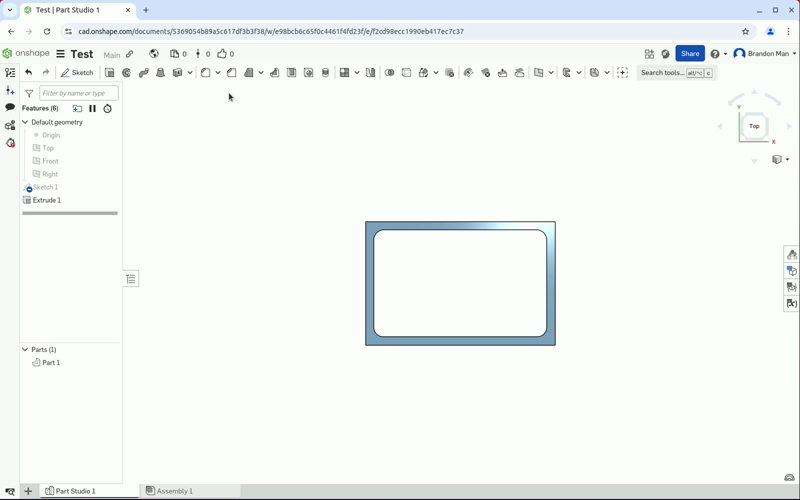
mouse_move(73, 352)
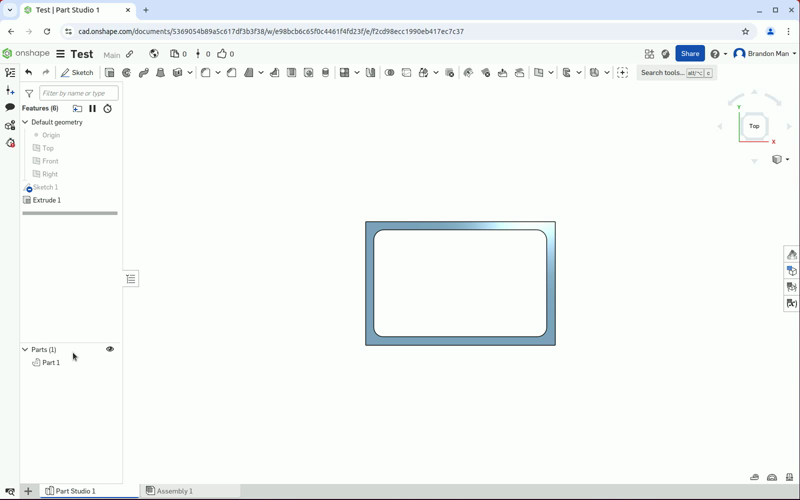
key(y)
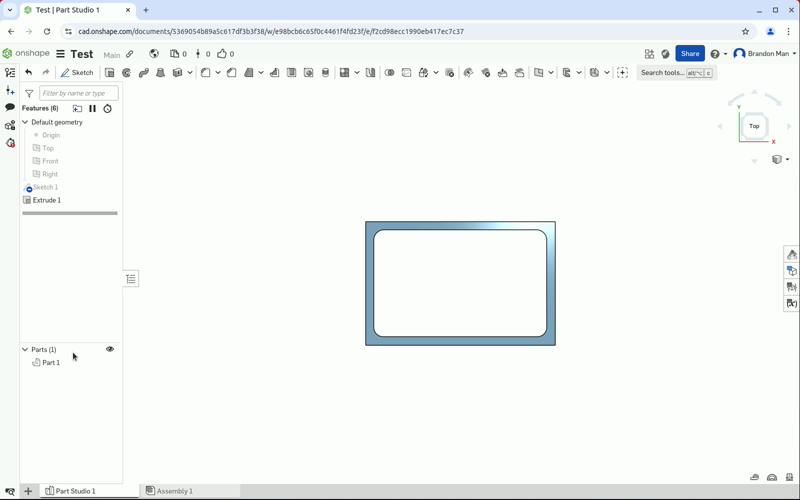
key(shift+p)
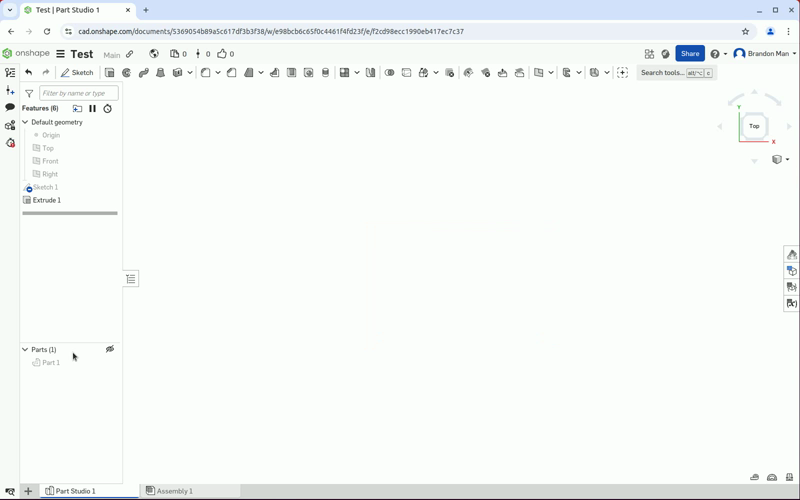
key(space)
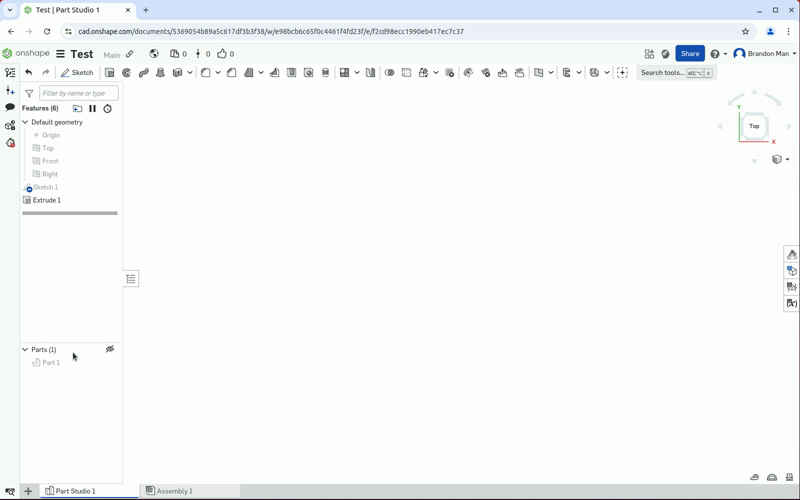
key_down(shift)
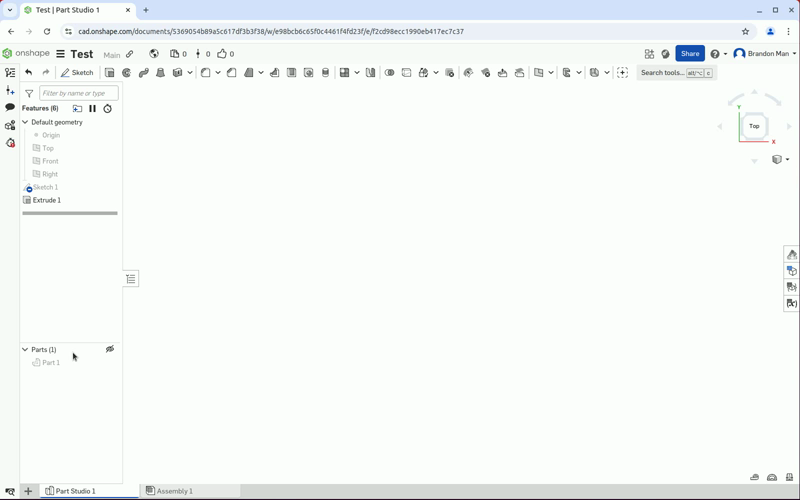
key(up)
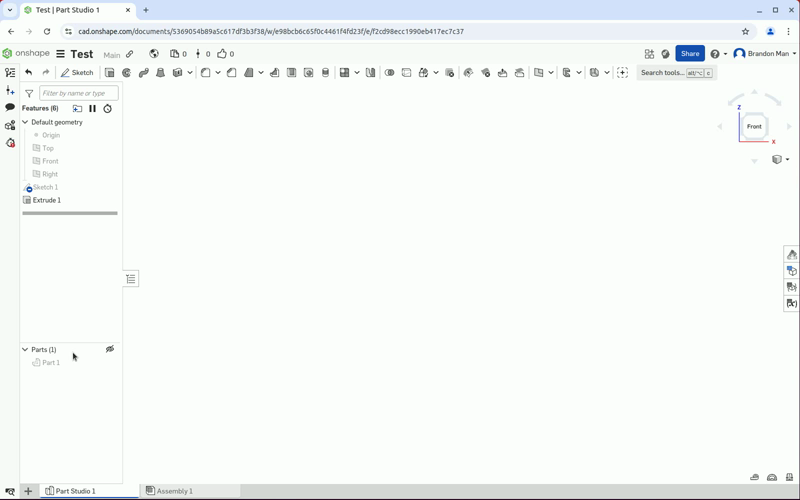
key_up(shift)
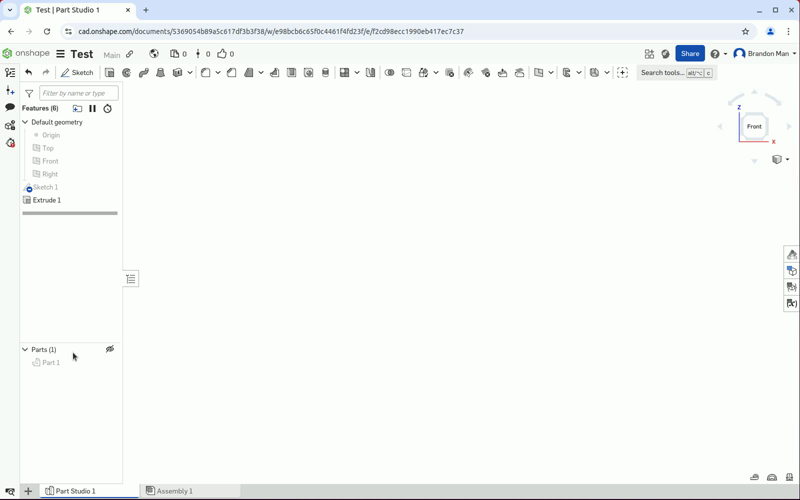
mouse_move(73, 352)
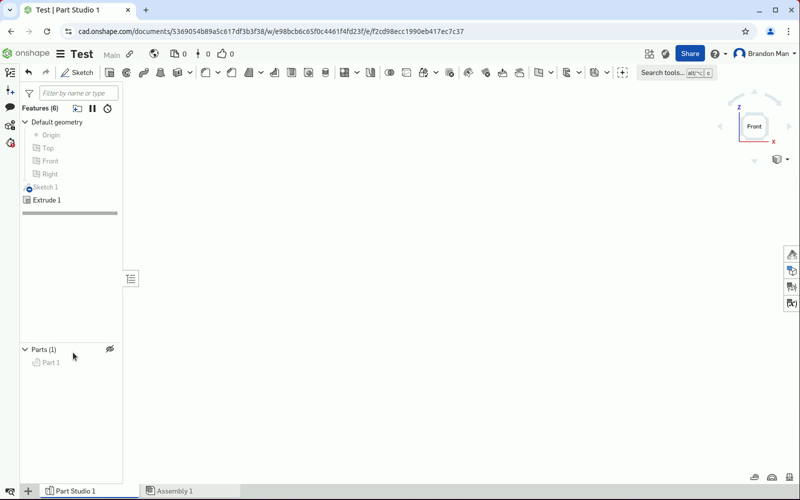
key(shift+y)
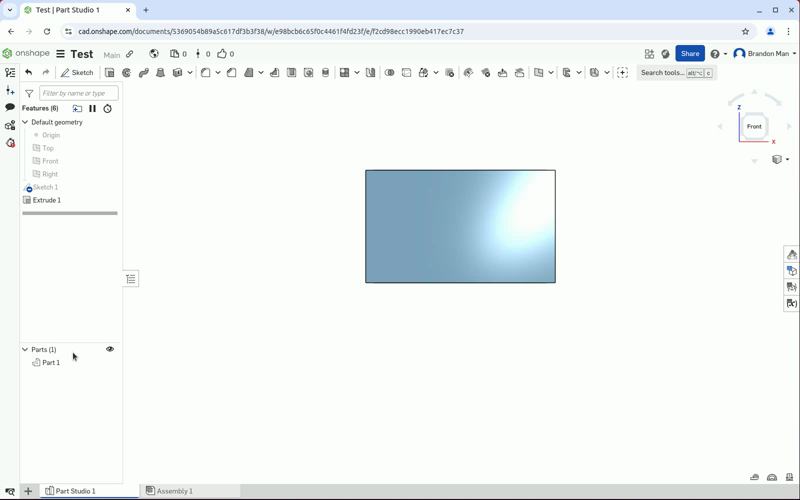
mouse_move(541, 75)
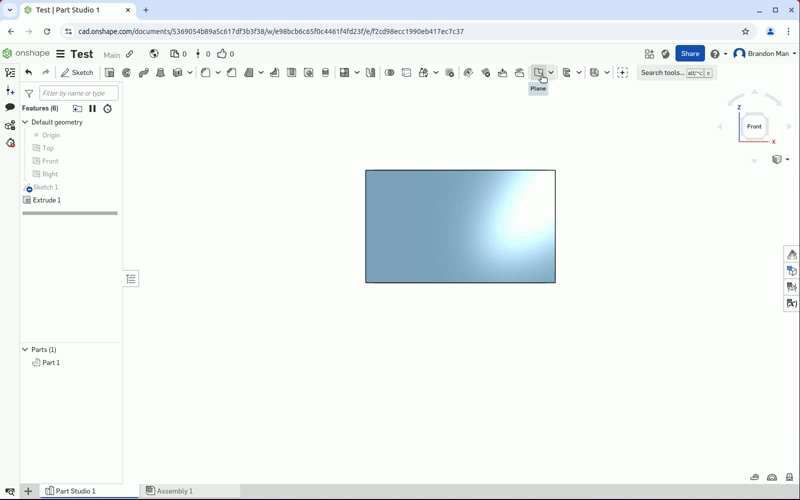
click(541, 75)
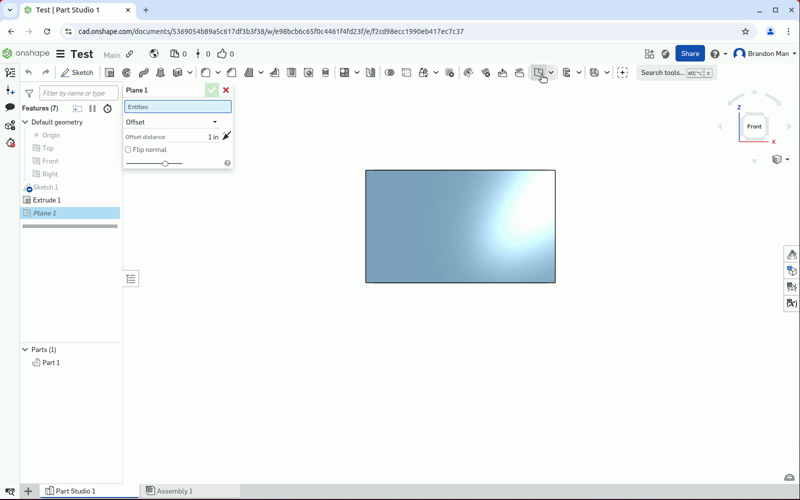
mouse_move(73, 163)
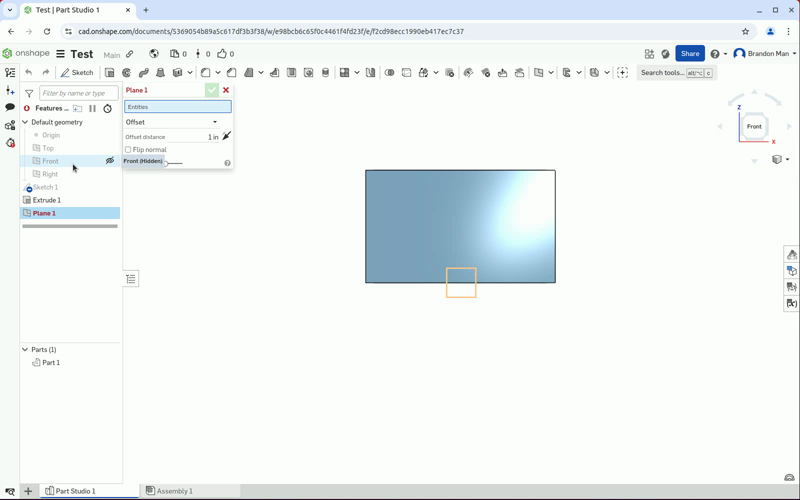
click(73, 163)
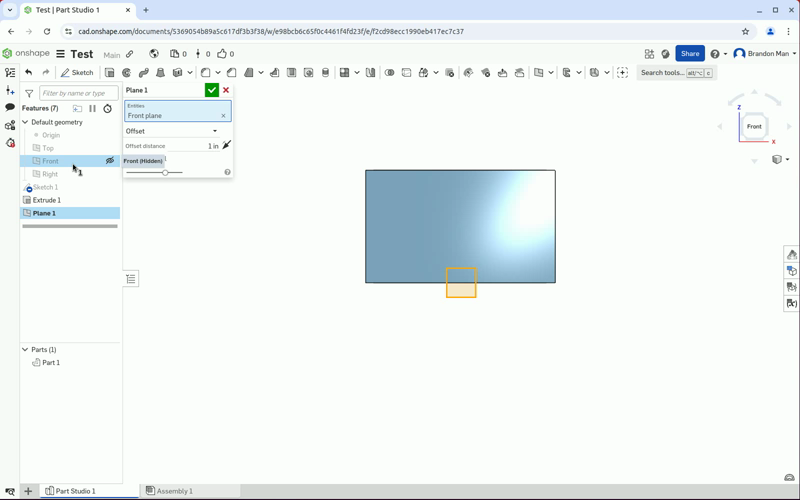
key(tab, 2)
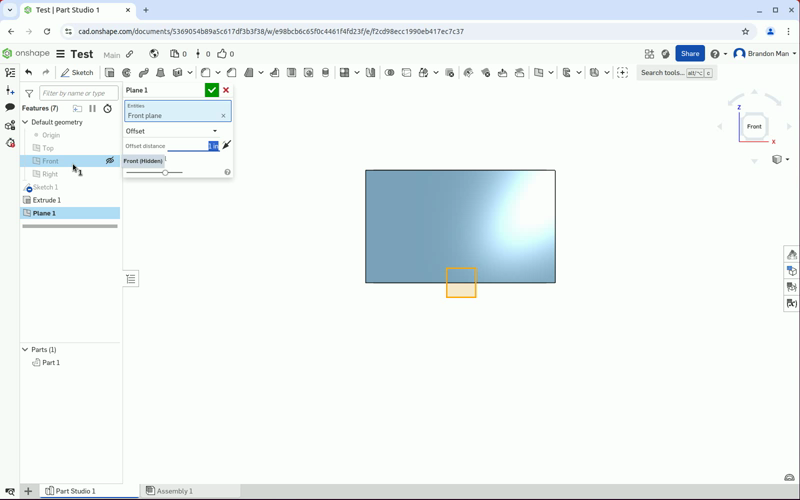
text(12.756)
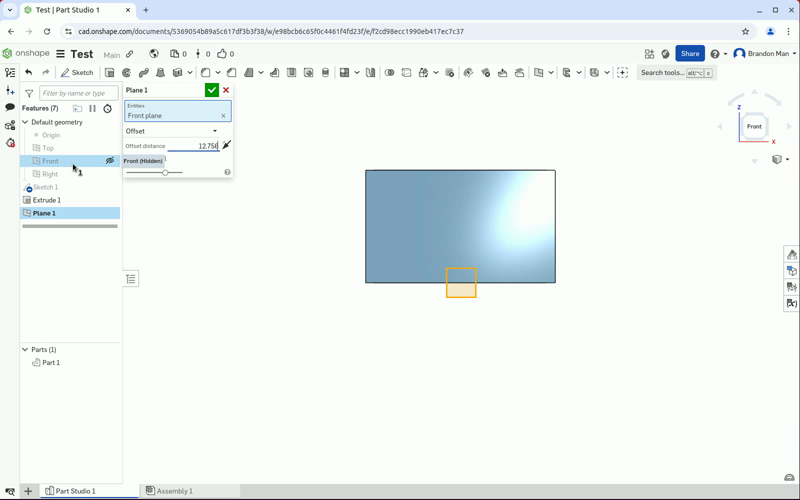
key(enter, 2)
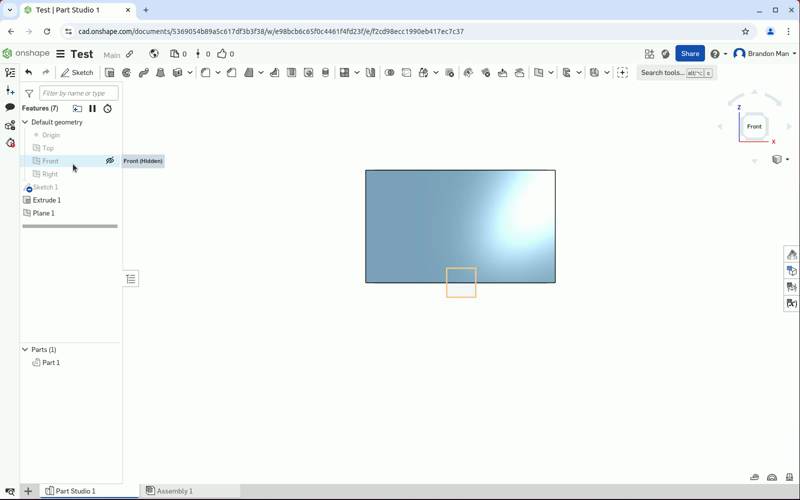
key(shift+s)
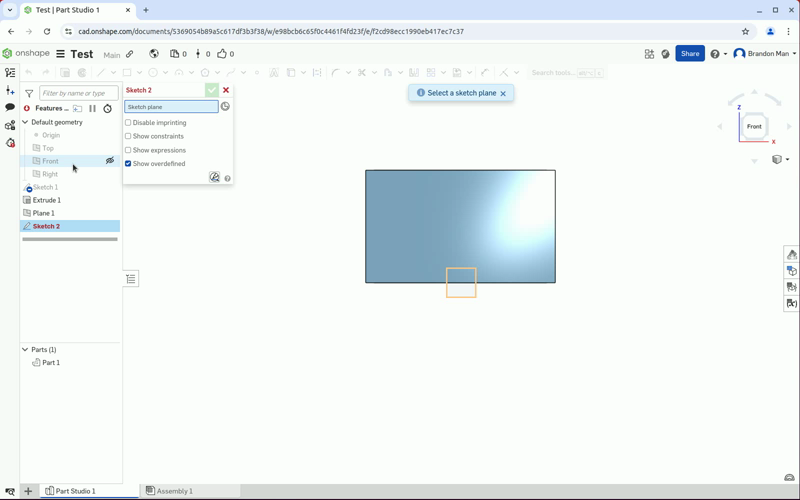
mouse_move(73, 215)
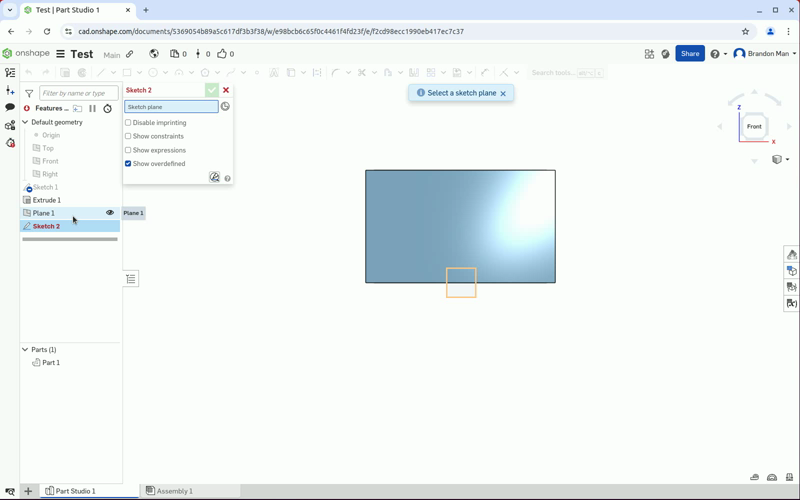
click(73, 215)
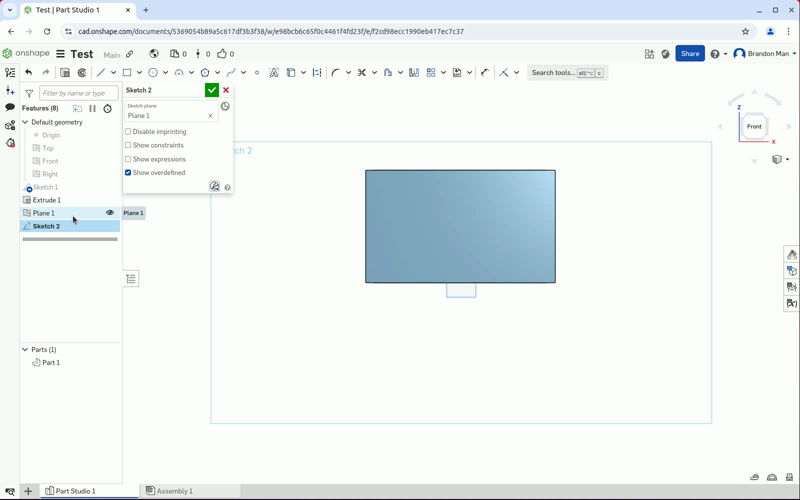
mouse_move(73, 352)
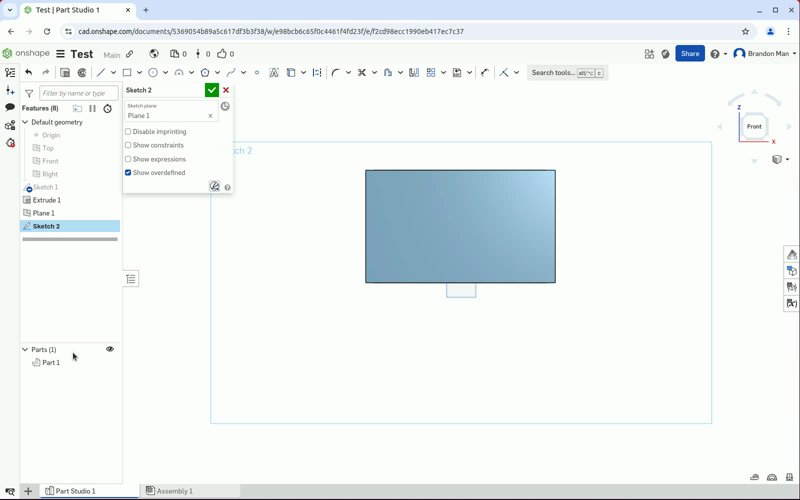
key(y)
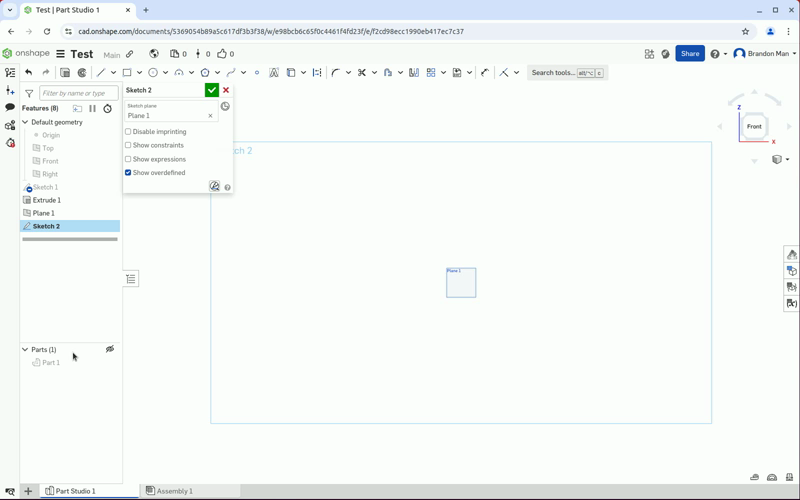
key(c)
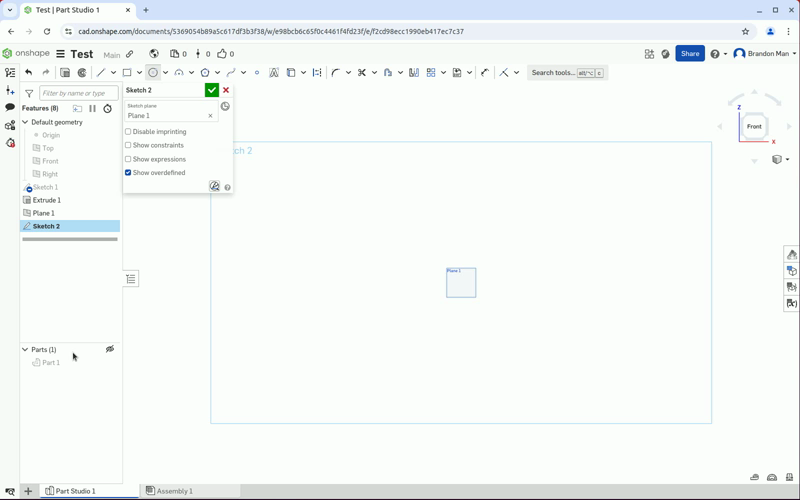
key_down(shift)
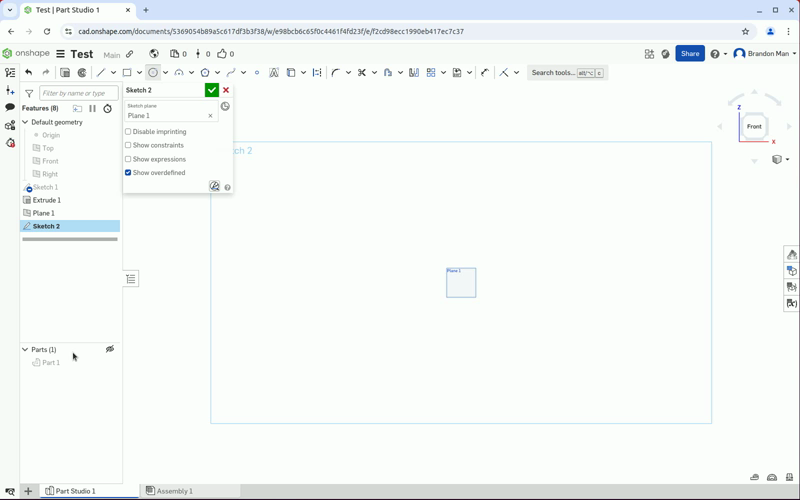
mouse_move(516, 258)
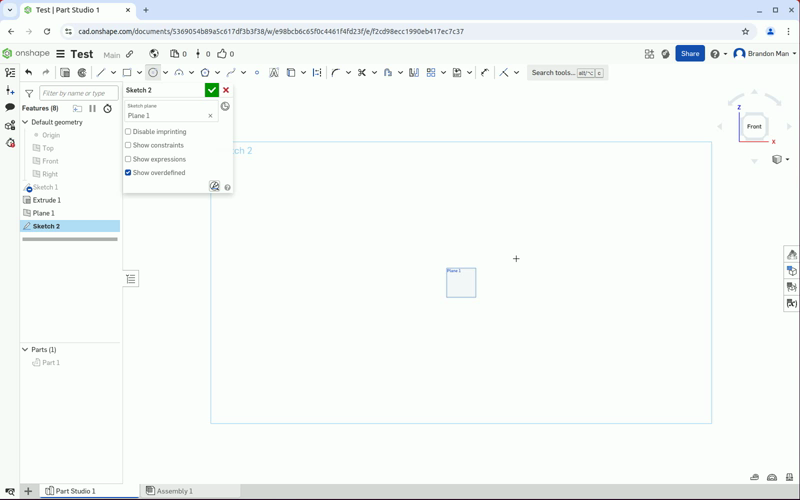
click(516, 258)
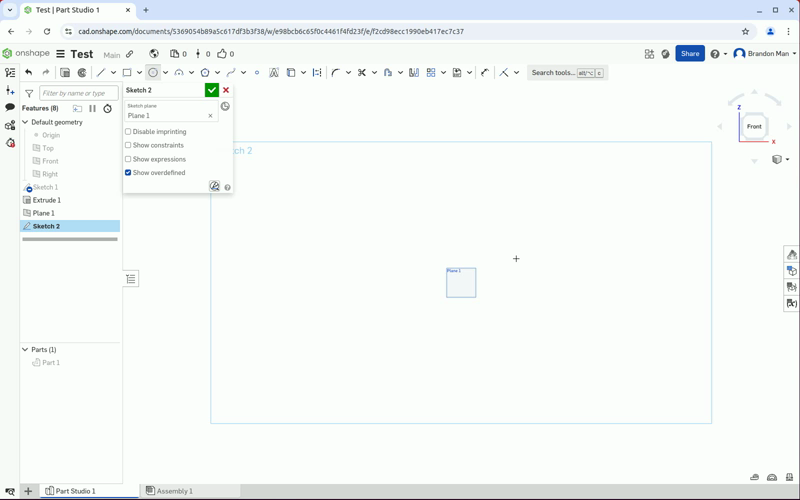
key_up(shift)
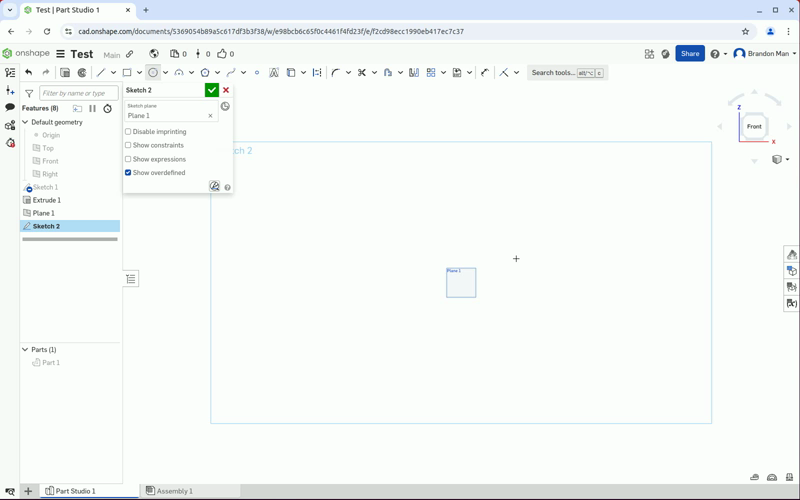
mouse_move(521, 258)
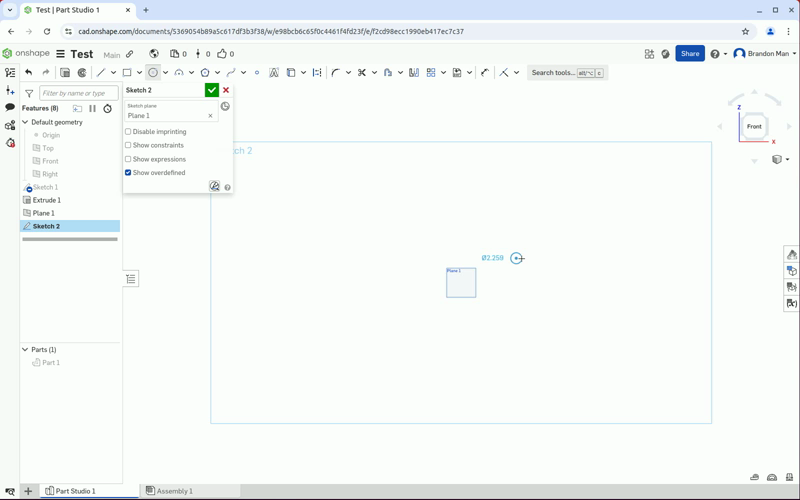
click(521, 258)
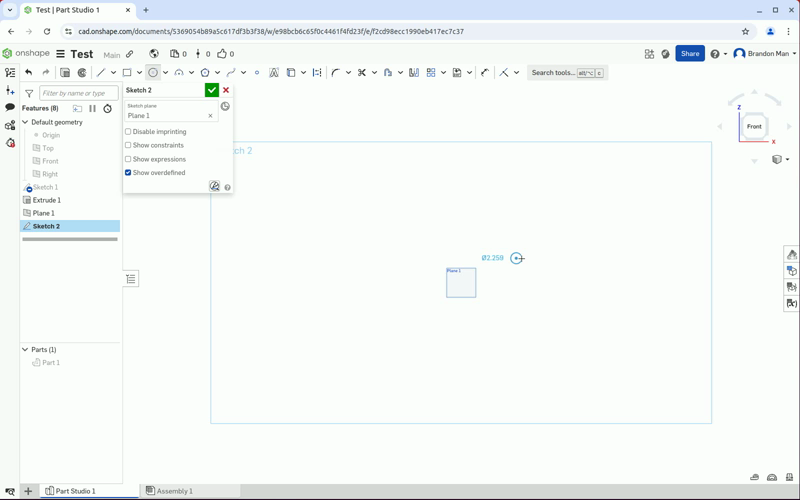
key(esc)
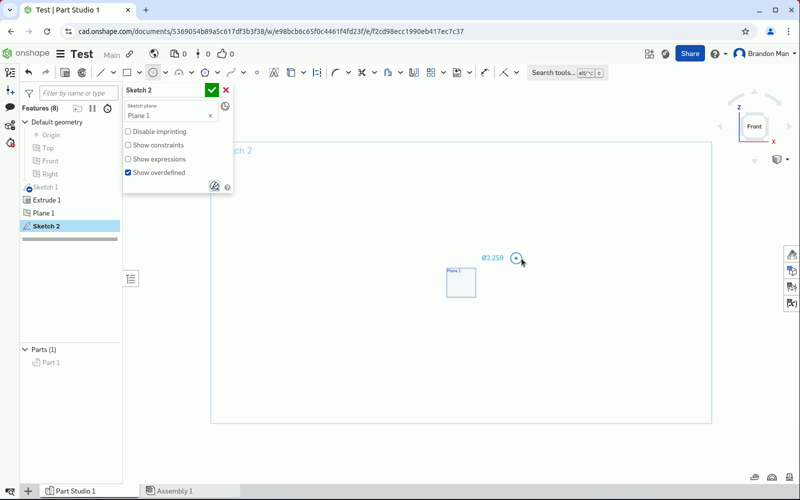
mouse_move(519, 257)
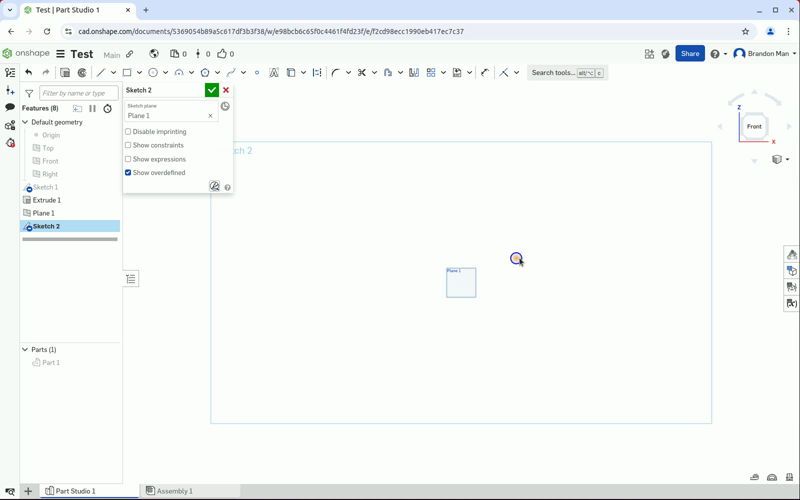
scroll(6)
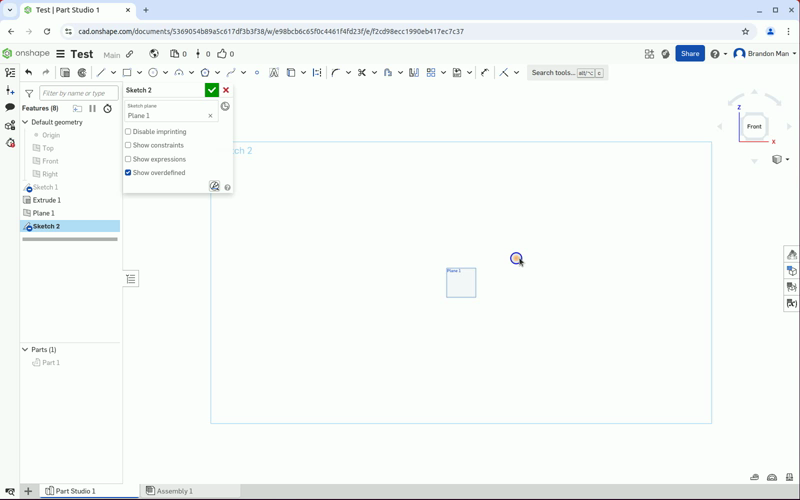
scroll(6)
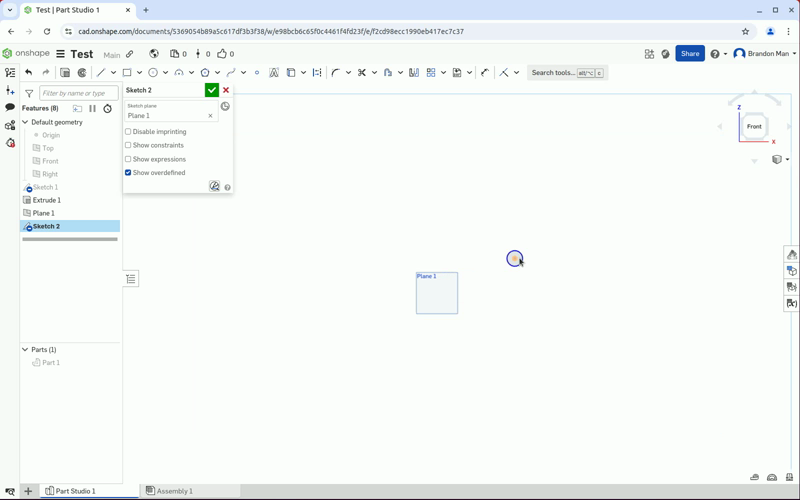
scroll(6)
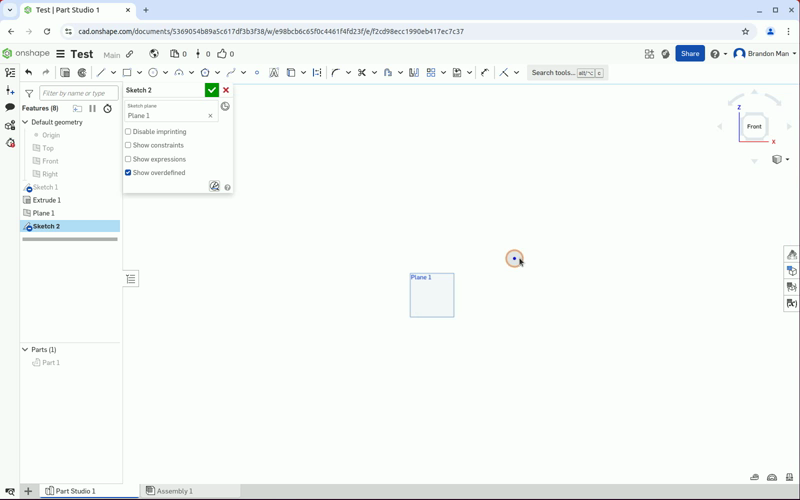
scroll(6)
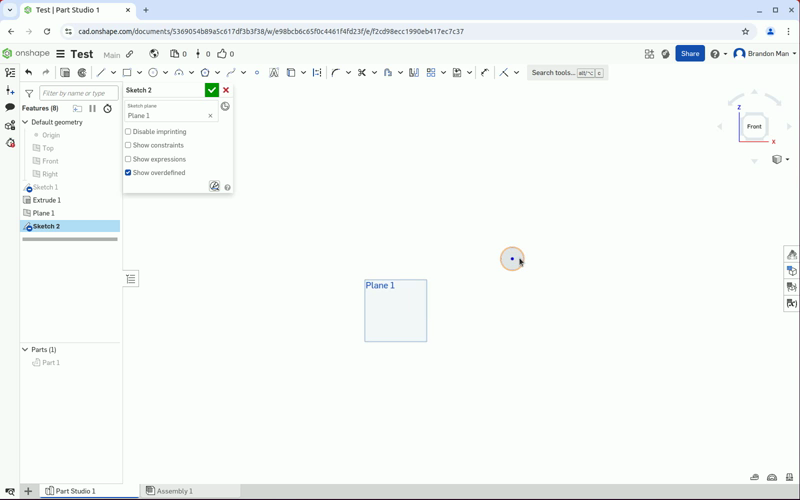
scroll(6)
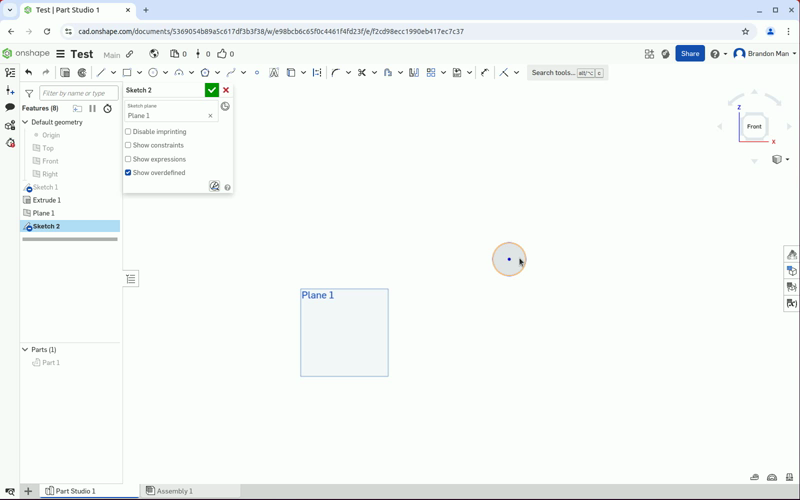
scroll(6)
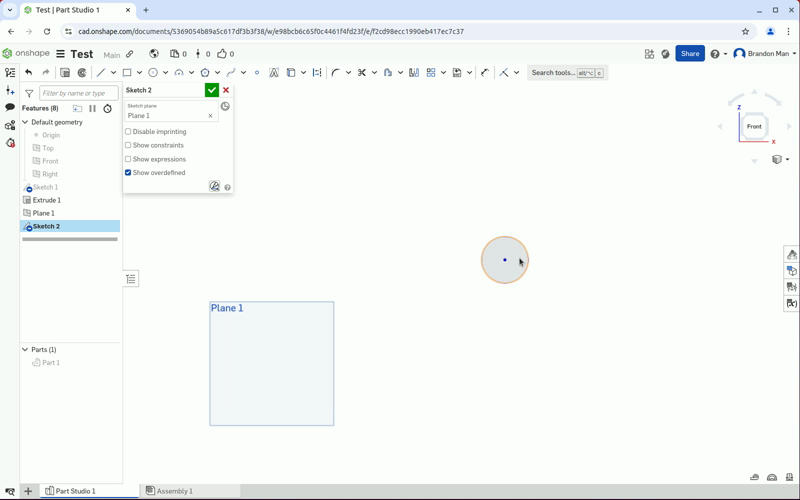
scroll(6)
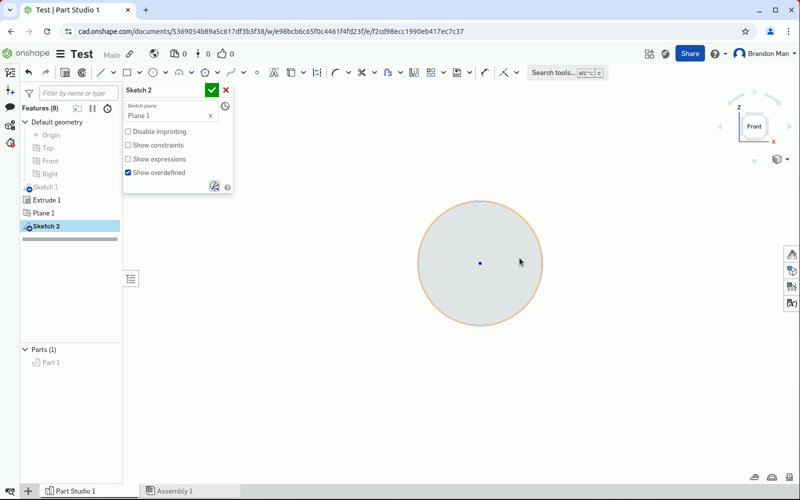
click(519, 257)
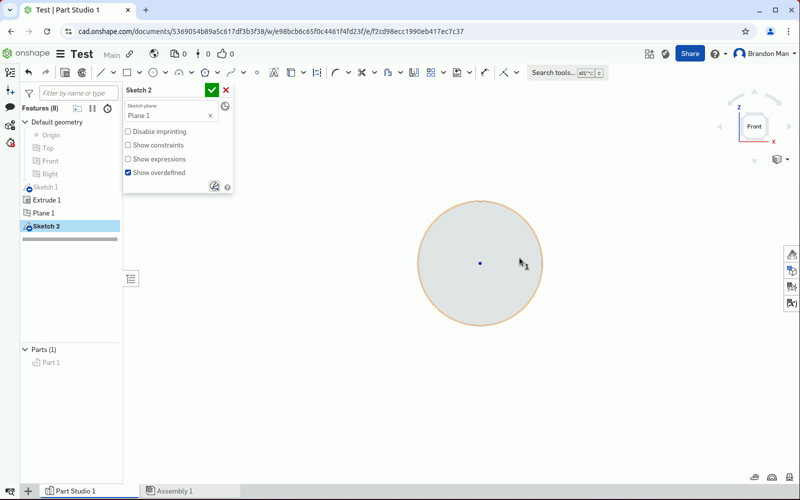
scroll(-6)
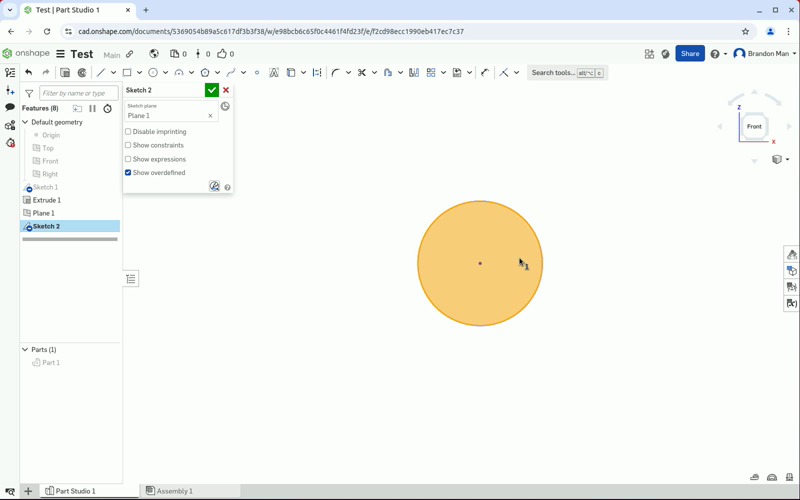
scroll(-6)
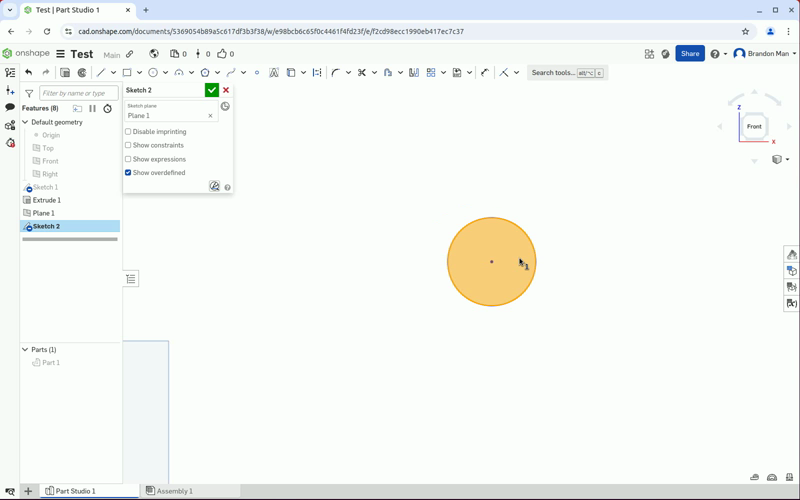
scroll(-6)
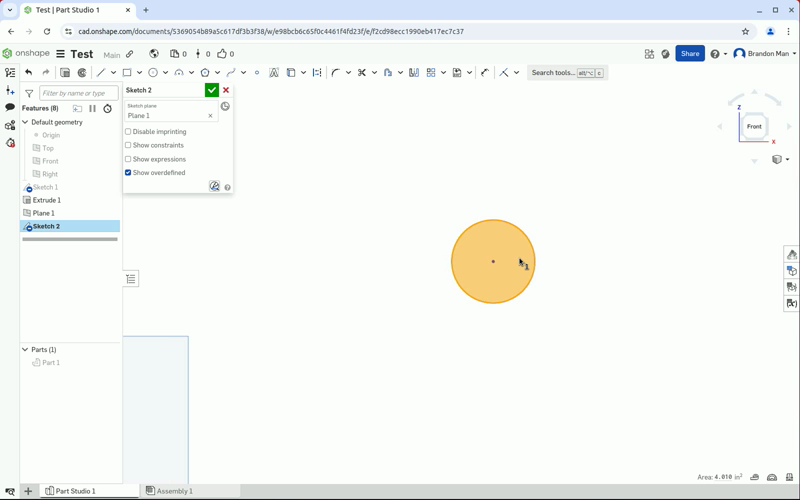
scroll(-6)
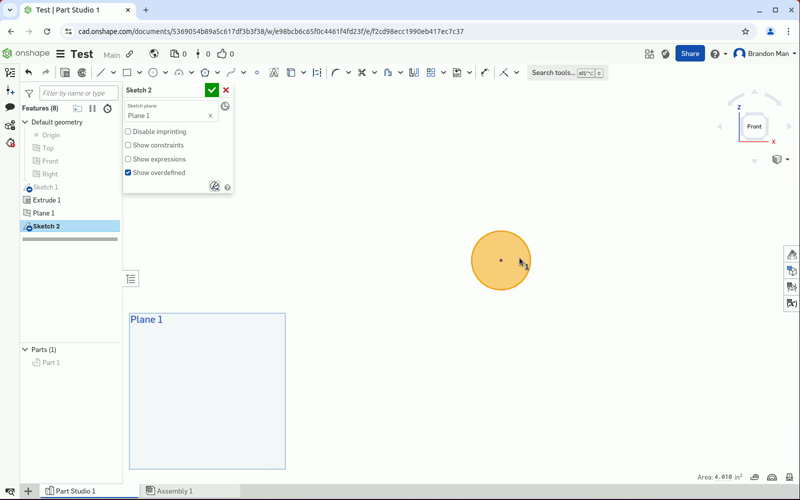
scroll(-6)
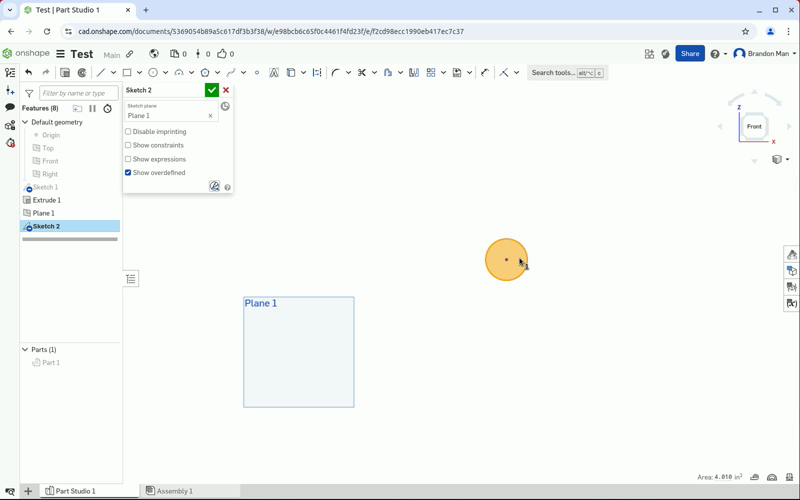
scroll(-6)
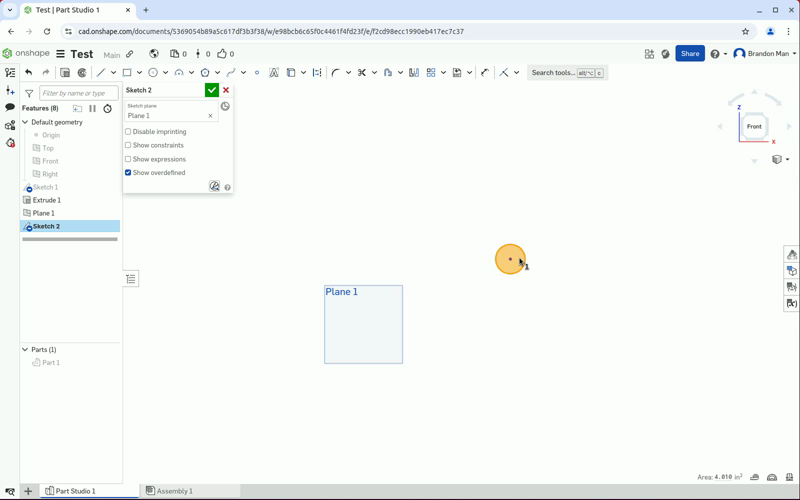
scroll(-6)
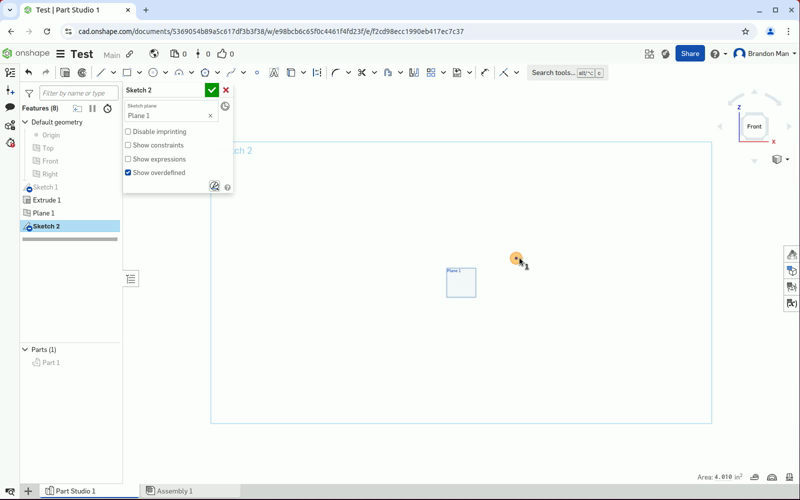
mouse_move(73, 352)
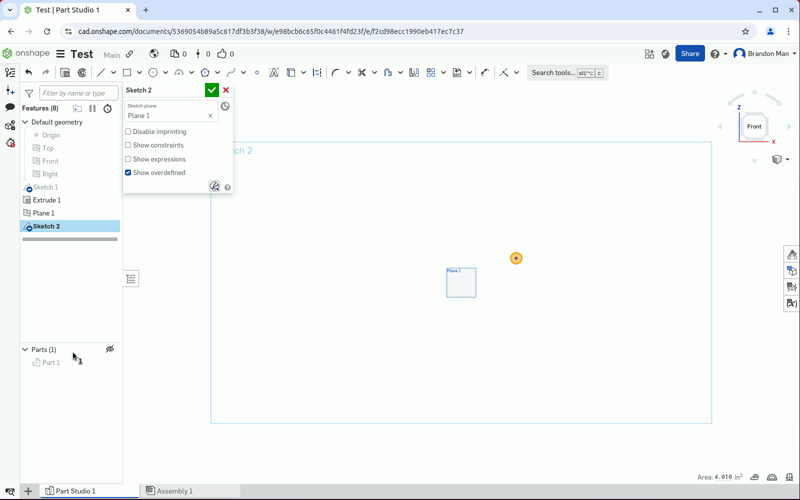
key(shift+y)
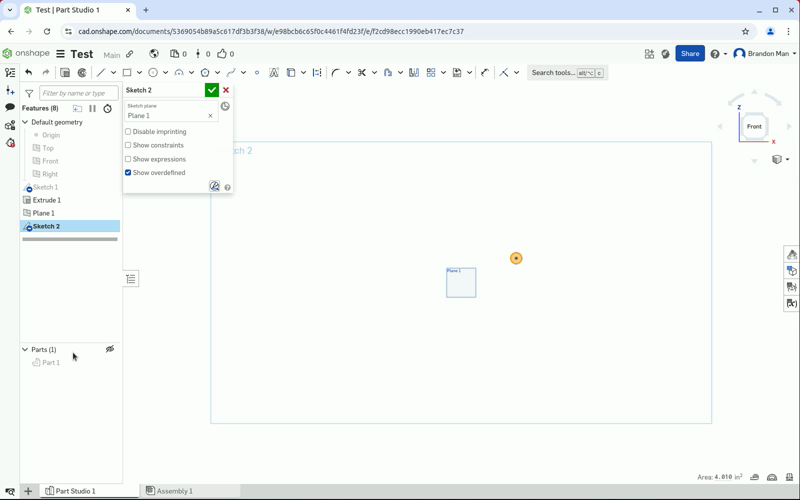
key(shift+e)
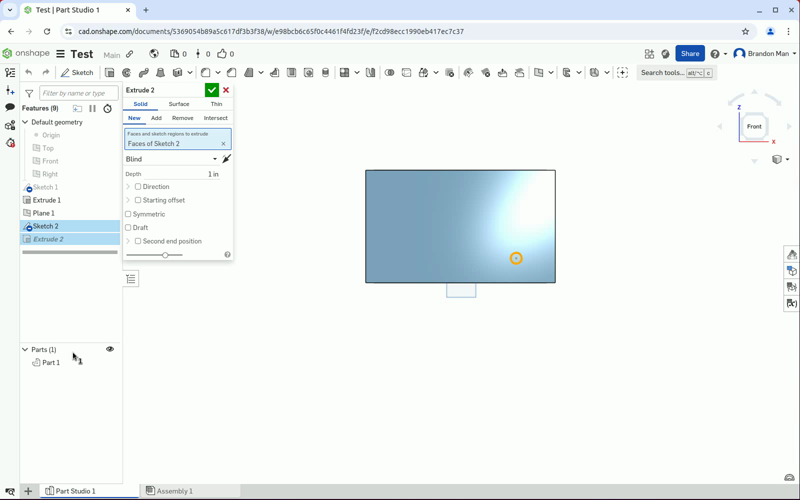
mouse_move(143, 106)
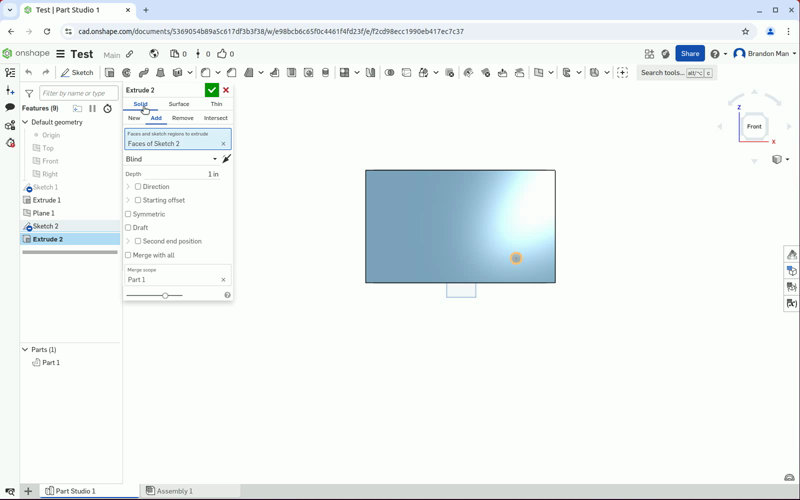
click(143, 106)
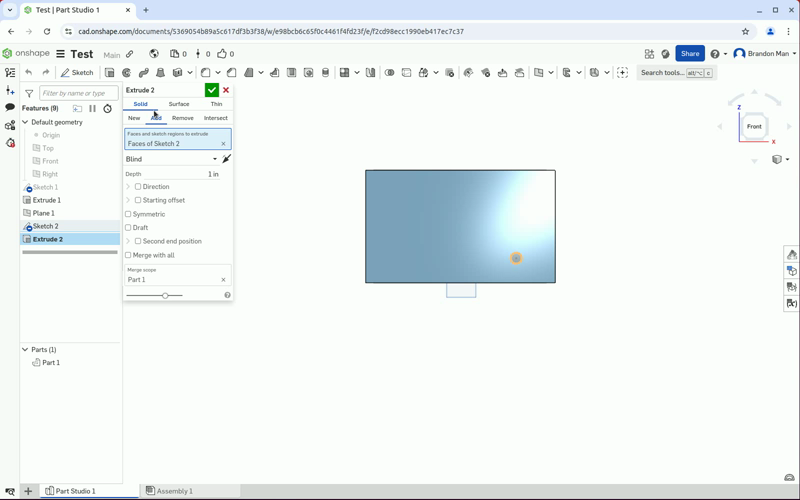
mouse_move(186, 120)
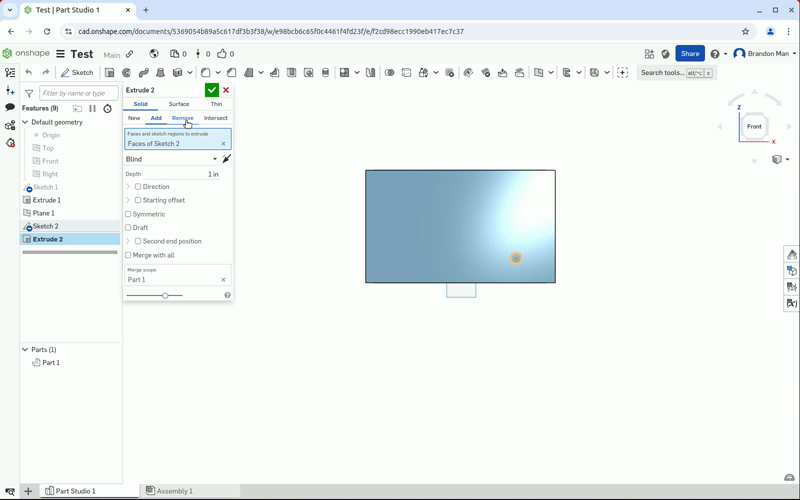
click(186, 120)
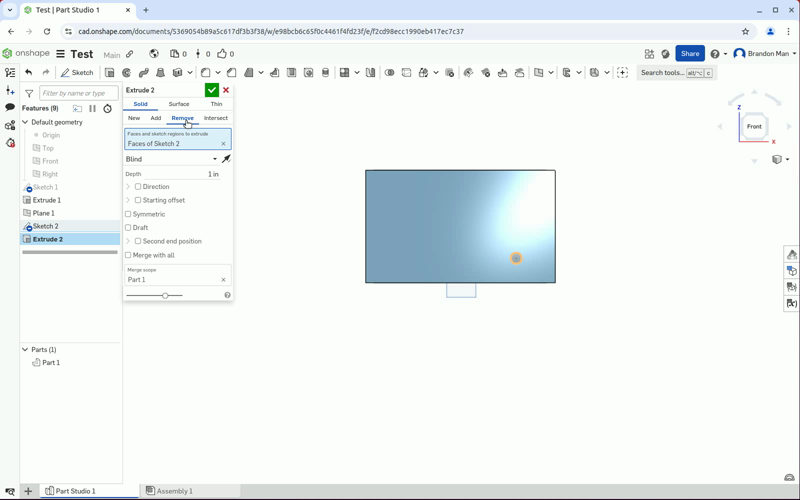
key(tab, 4)
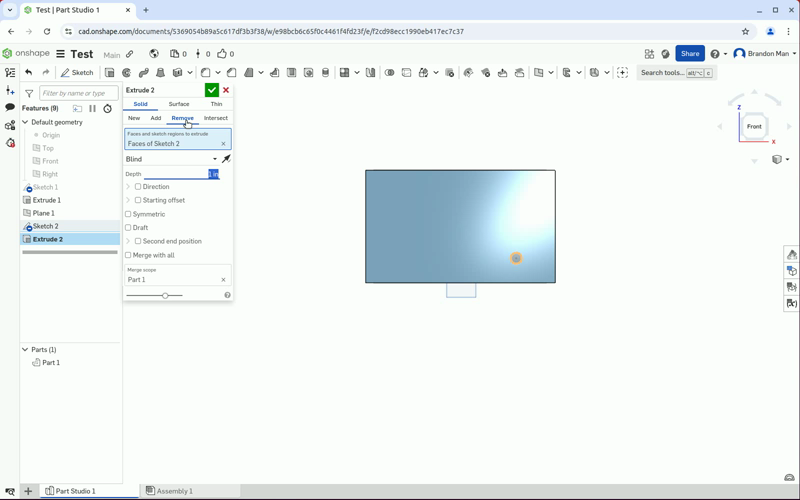
text(8.425)
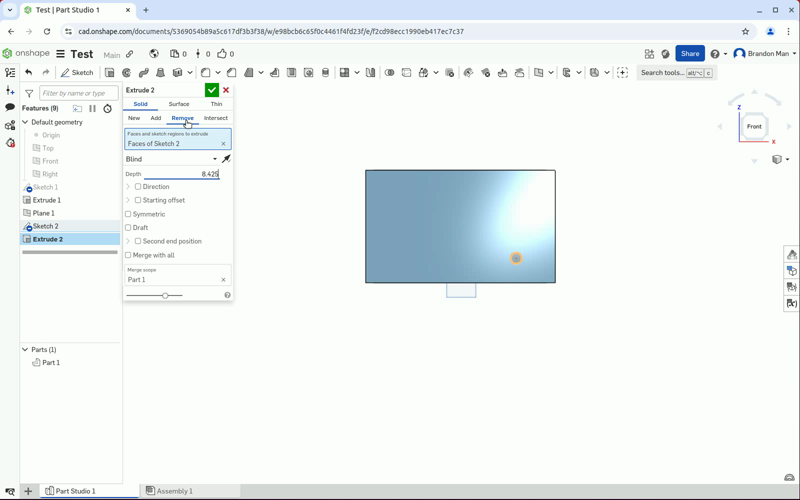
key(tab, 6)
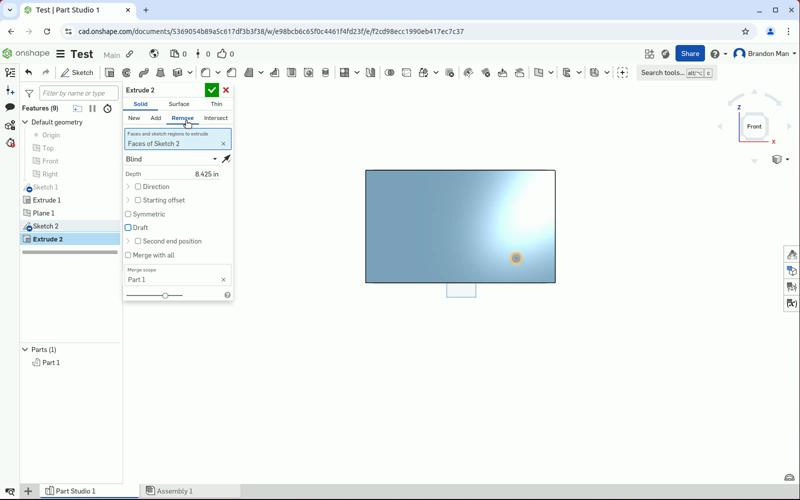
key(space)
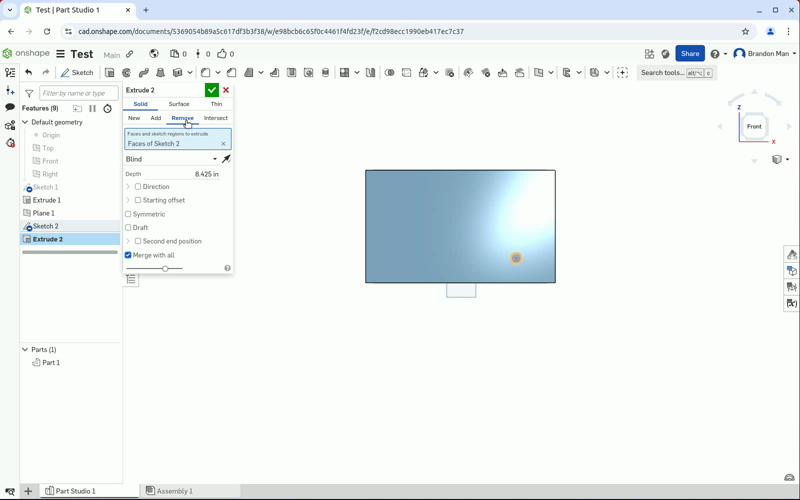
key(enter)
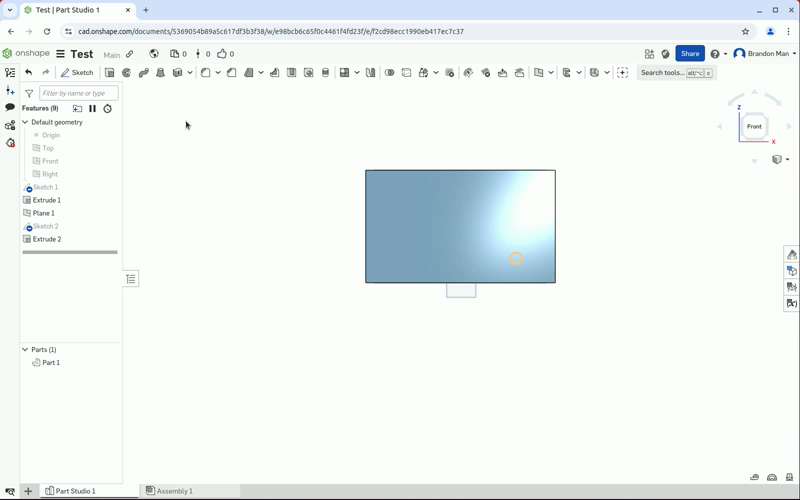
key(shift+h)
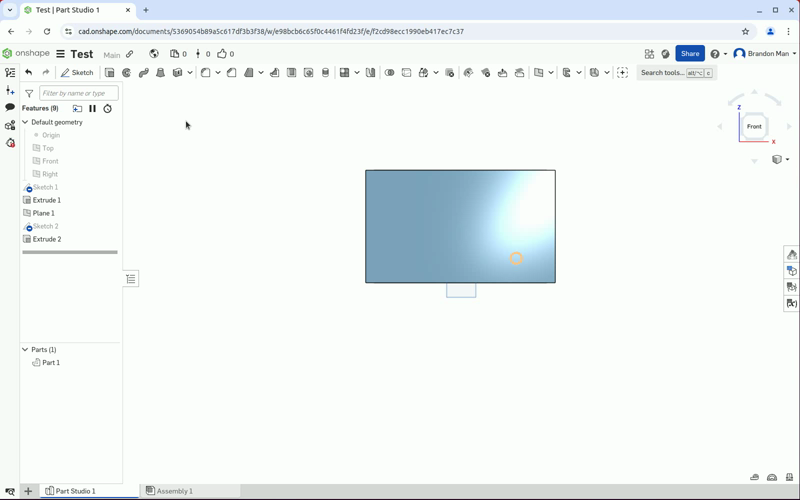
key(shift+h)
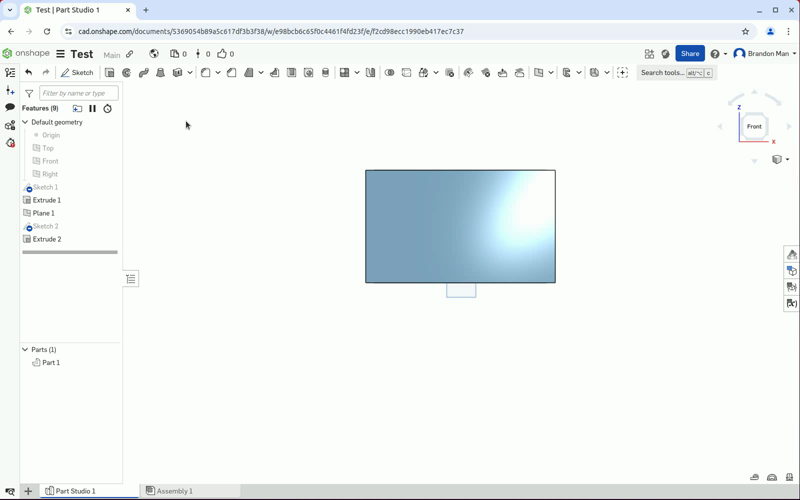
mouse_move(73, 189)
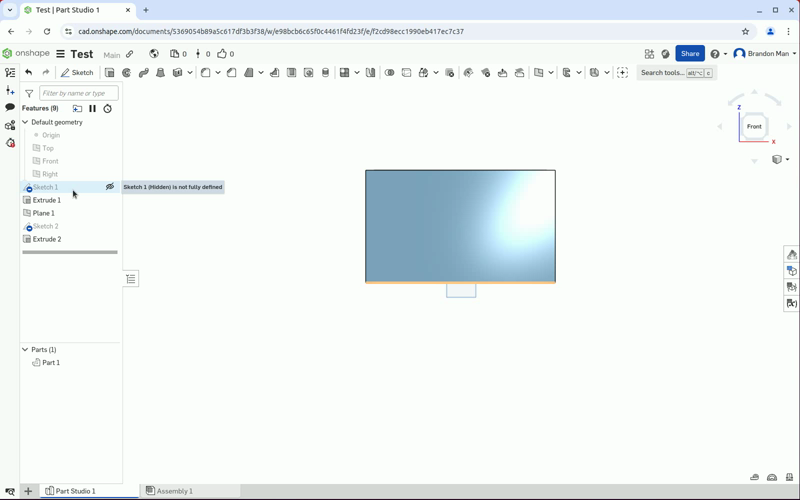
click(73, 189)
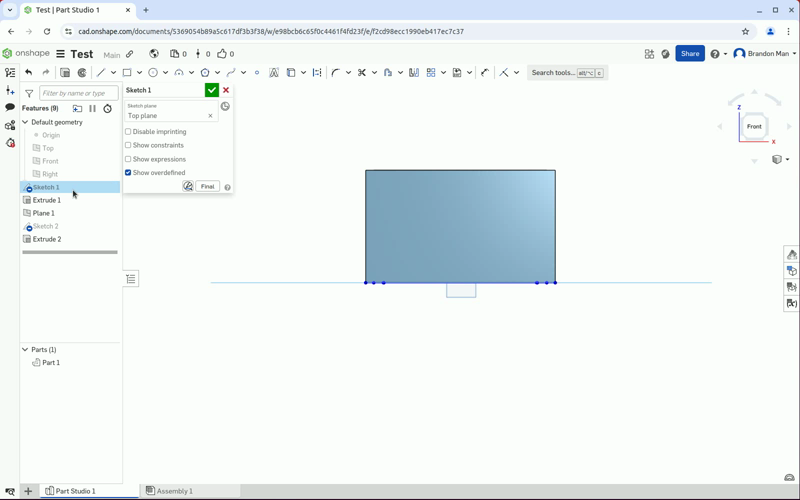
mouse_move(229, 92)
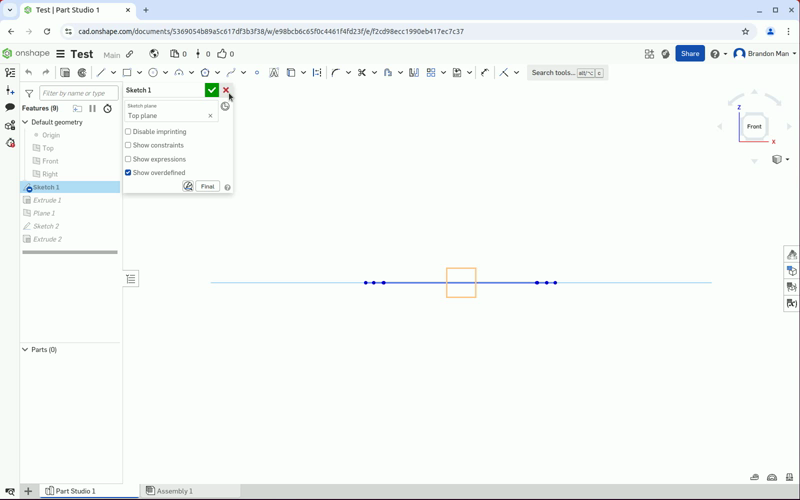
click(229, 92)
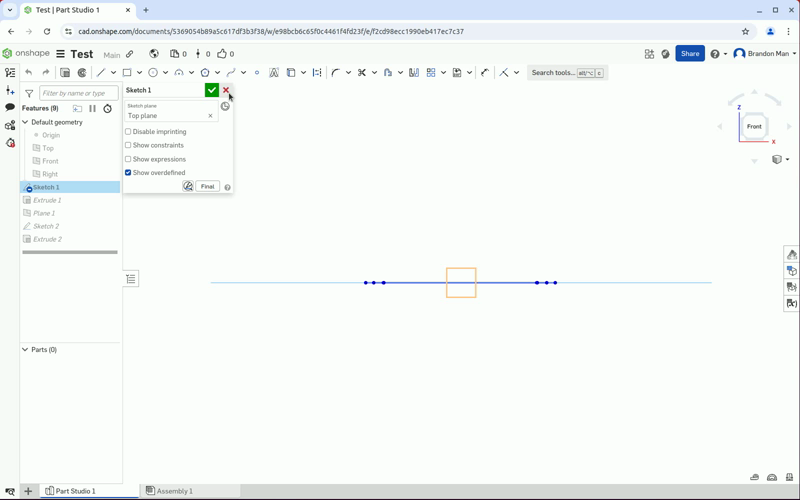
key(shift+s)
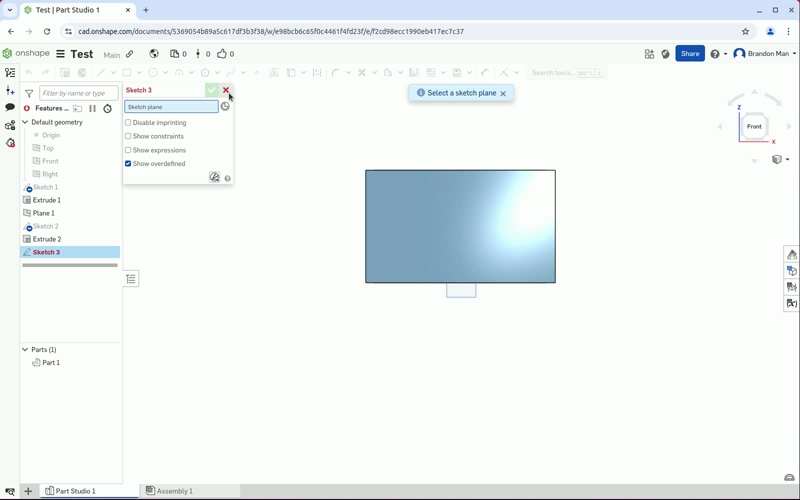
mouse_move(73, 215)
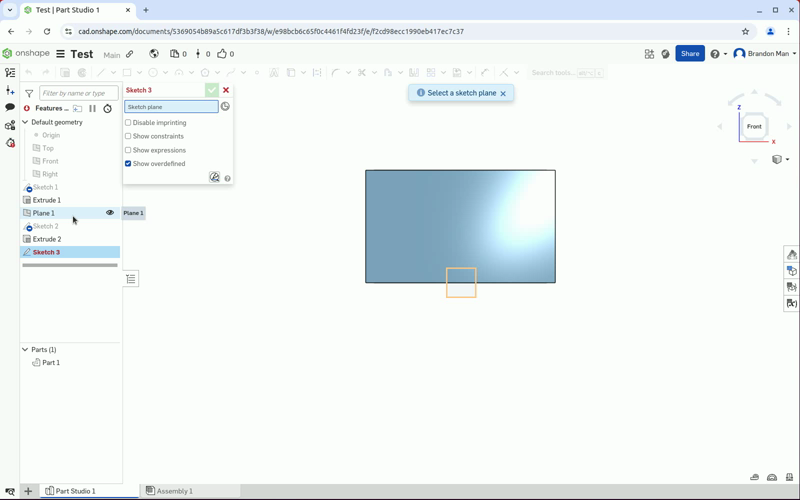
click(73, 215)
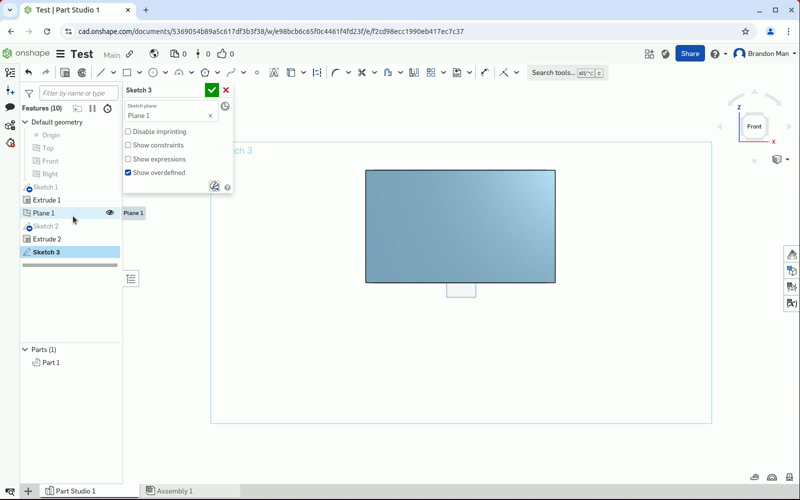
mouse_move(73, 352)
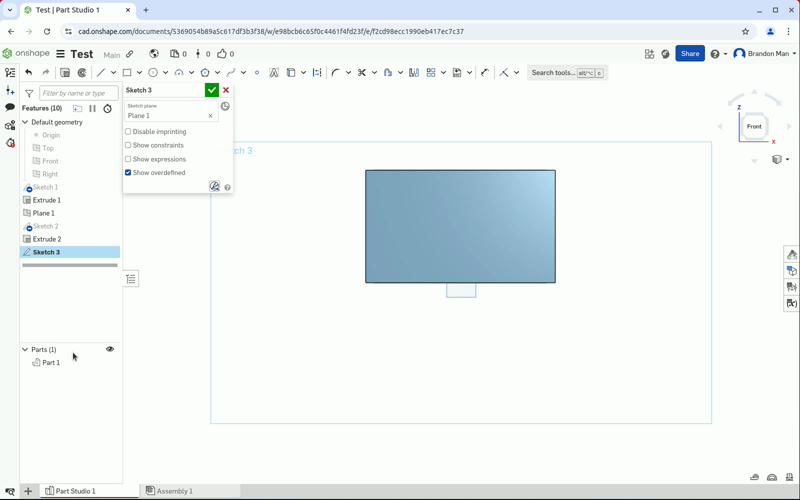
key(y)
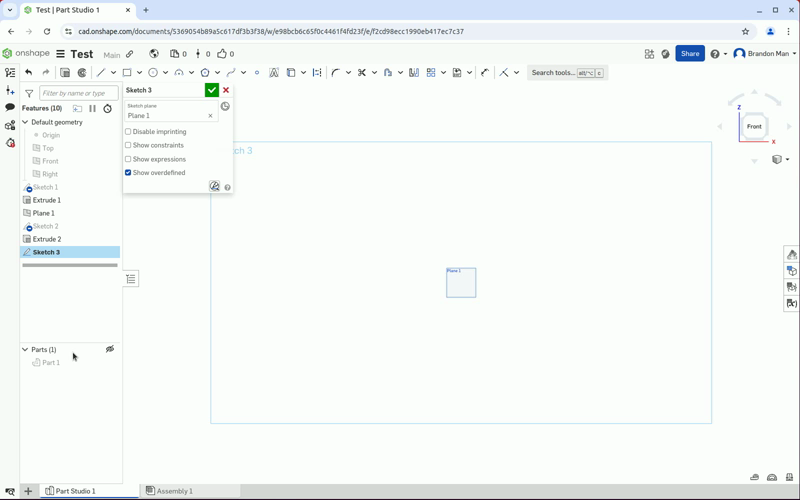
key(c)
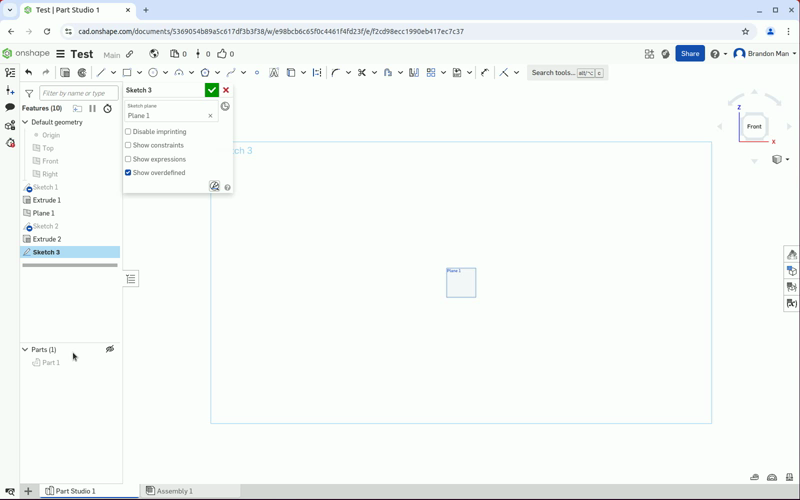
key_down(shift)
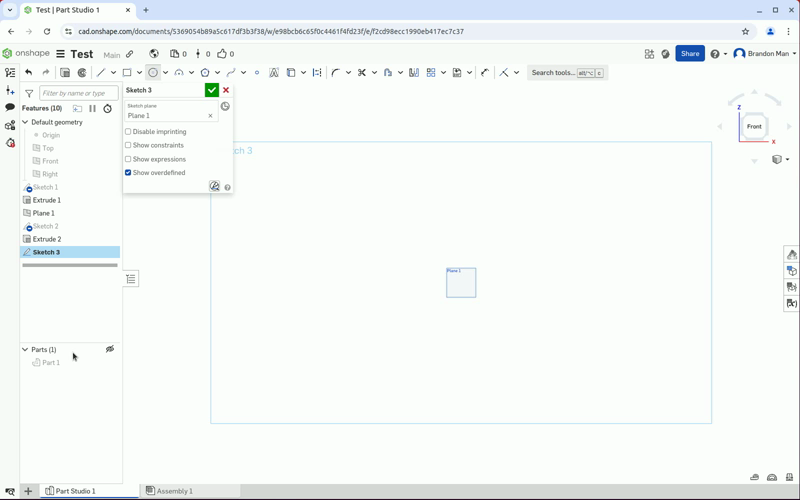
mouse_move(413, 258)
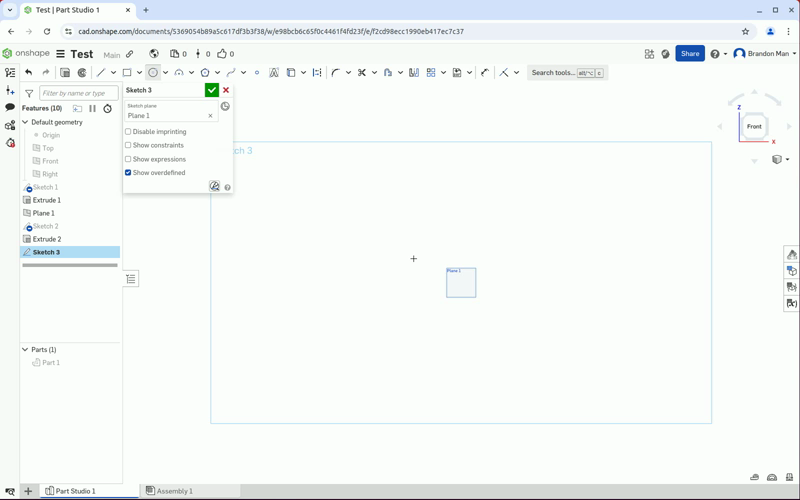
click(413, 258)
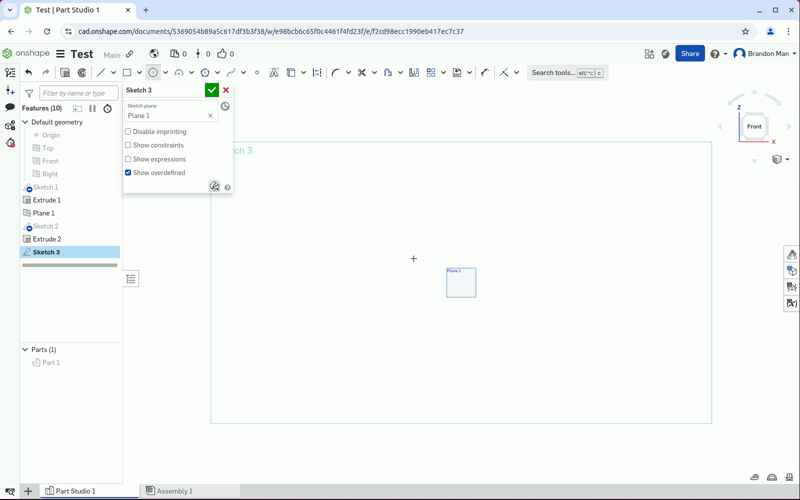
key_up(shift)
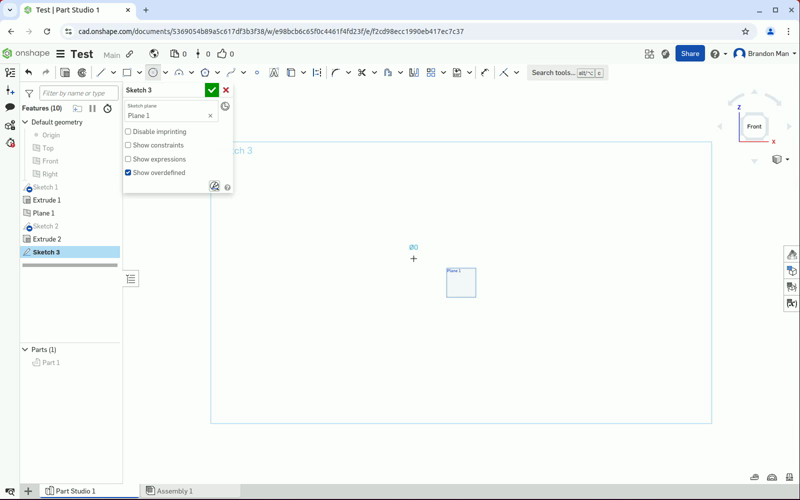
mouse_move(419, 258)
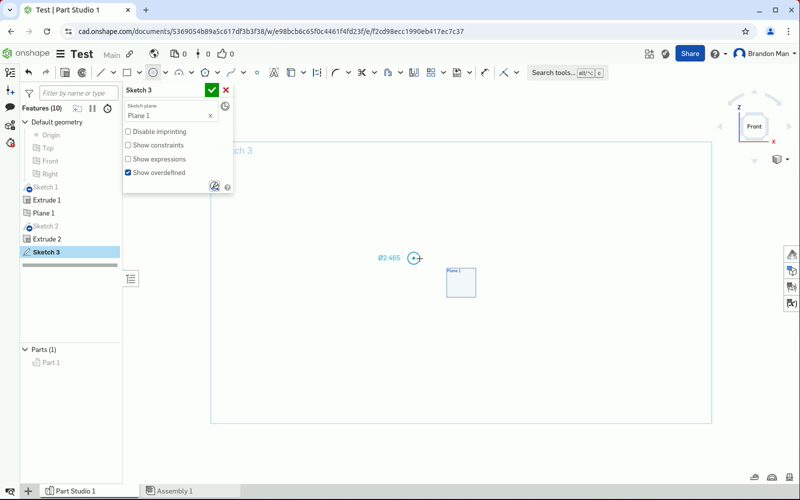
click(419, 258)
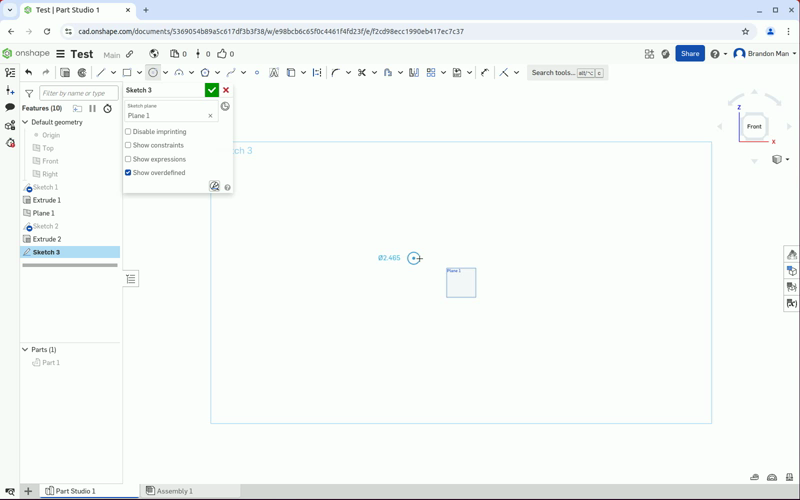
key(esc)
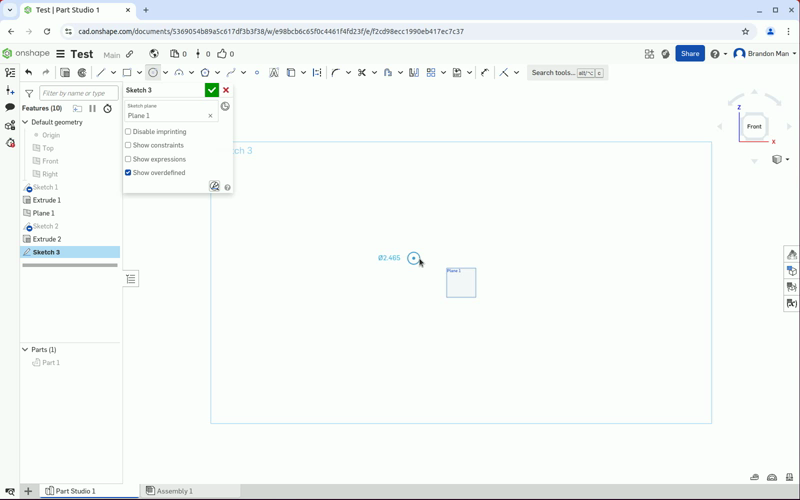
mouse_move(409, 259)
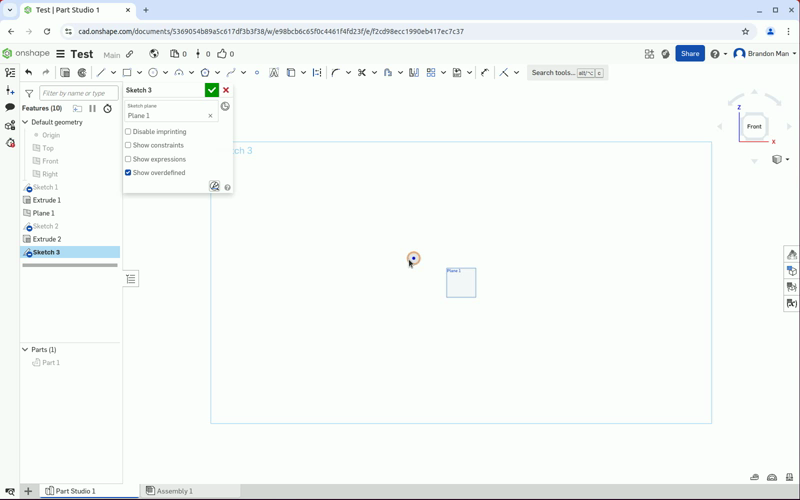
scroll(6)
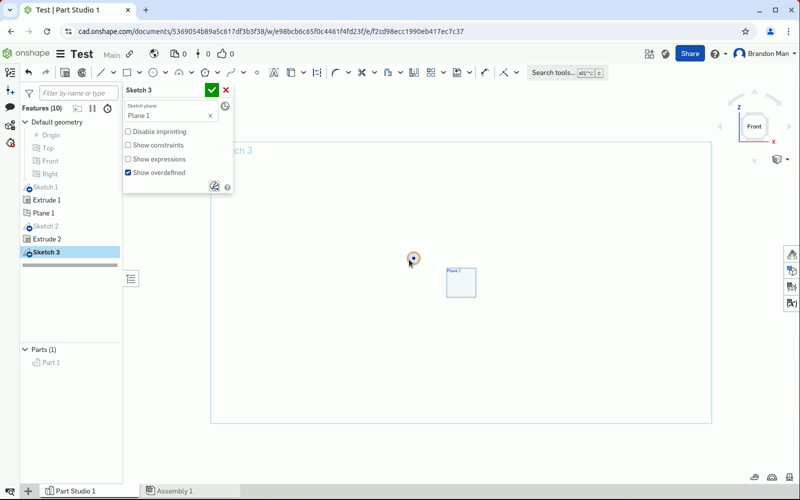
scroll(6)
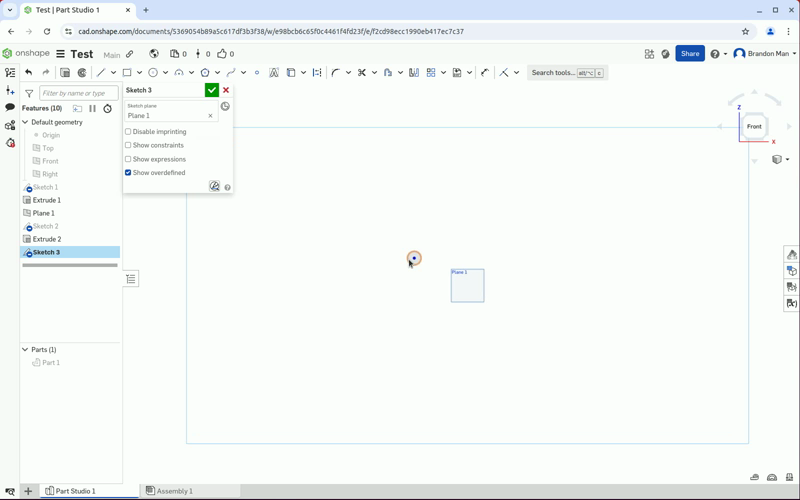
scroll(6)
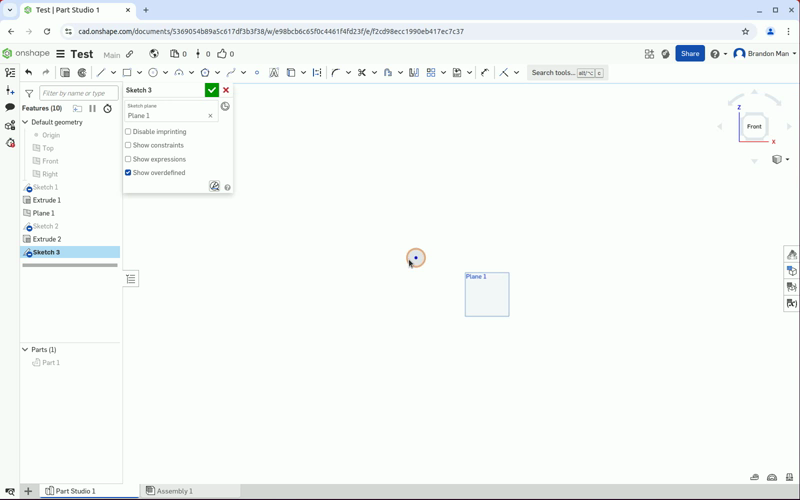
scroll(6)
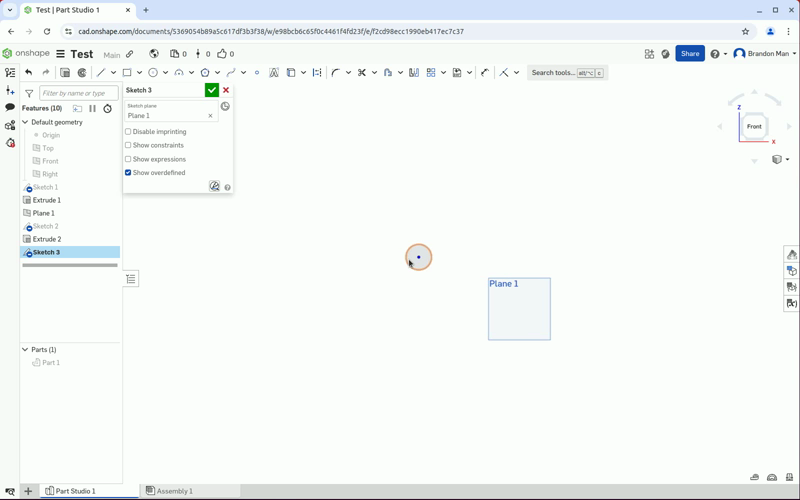
scroll(6)
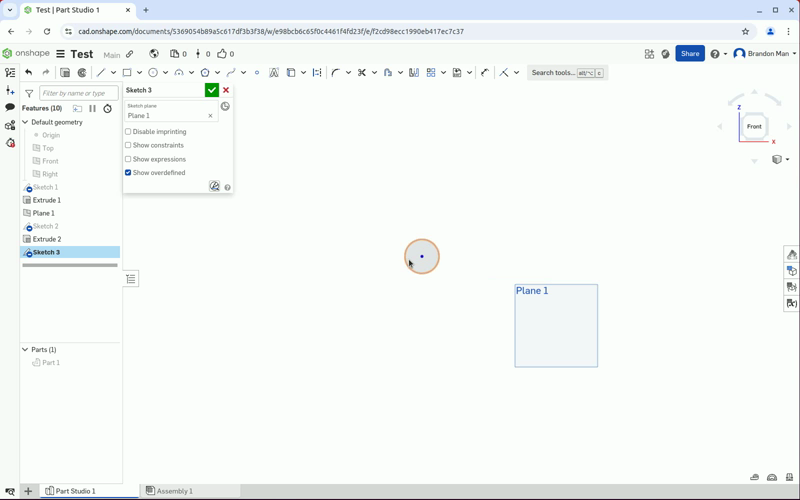
scroll(6)
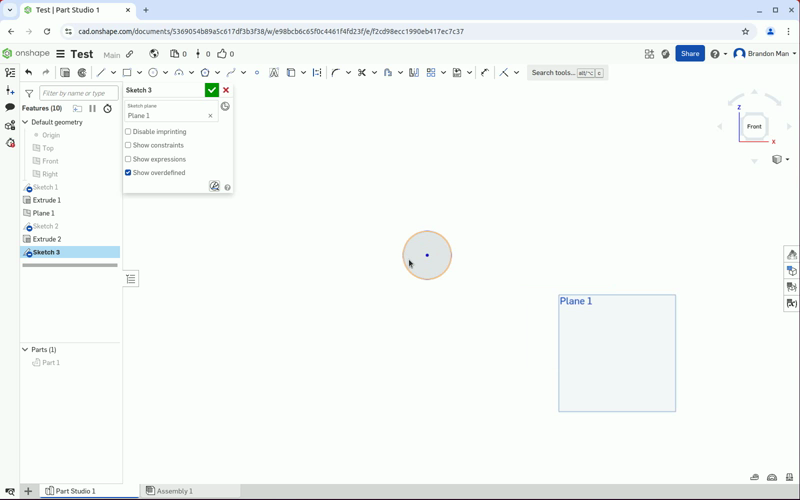
scroll(6)
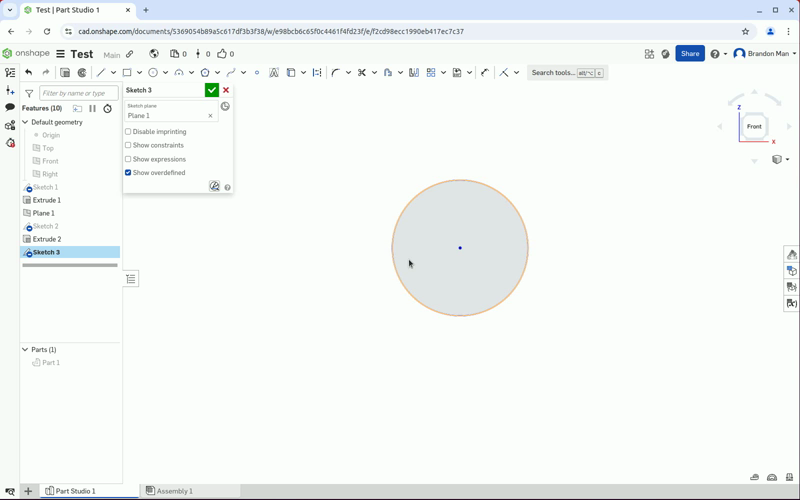
click(409, 259)
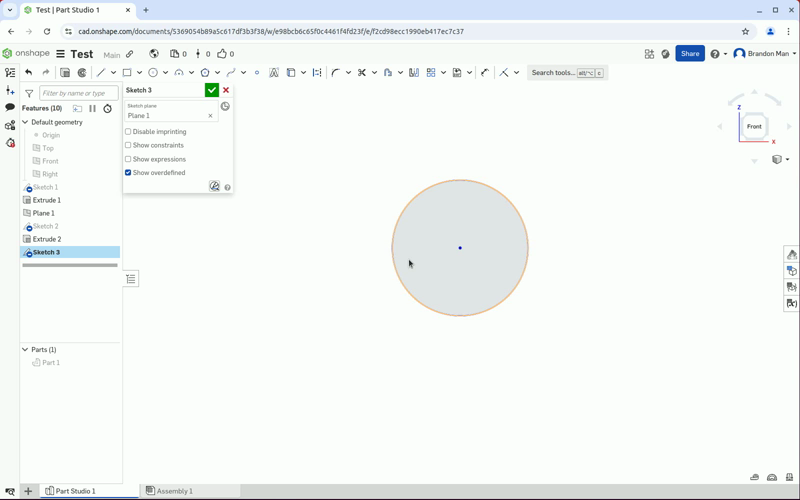
scroll(-6)
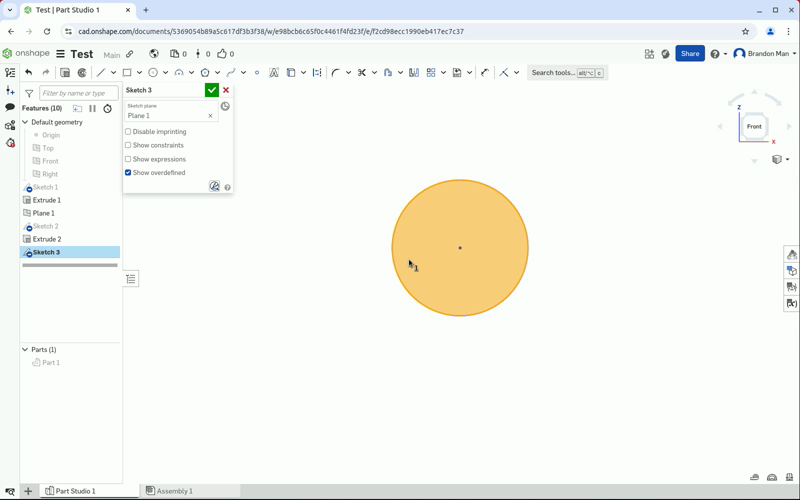
scroll(-6)
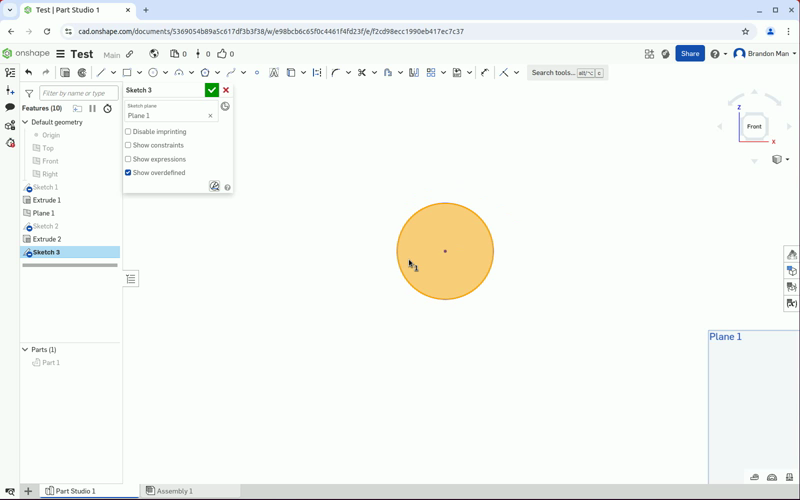
scroll(-6)
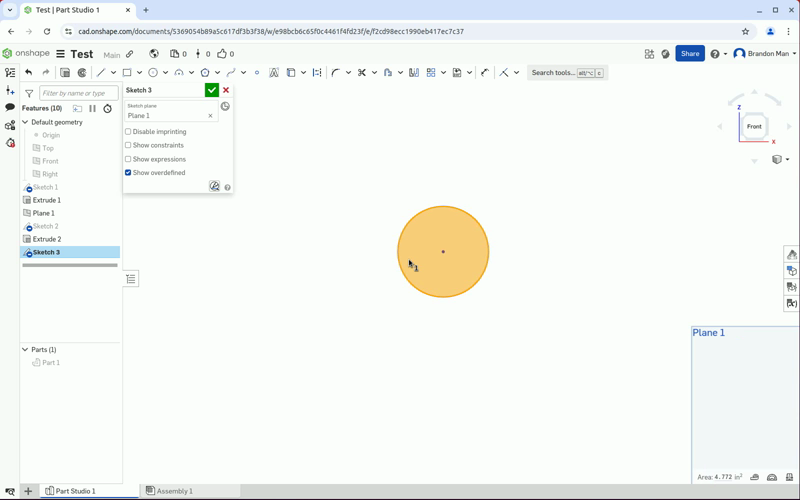
scroll(-6)
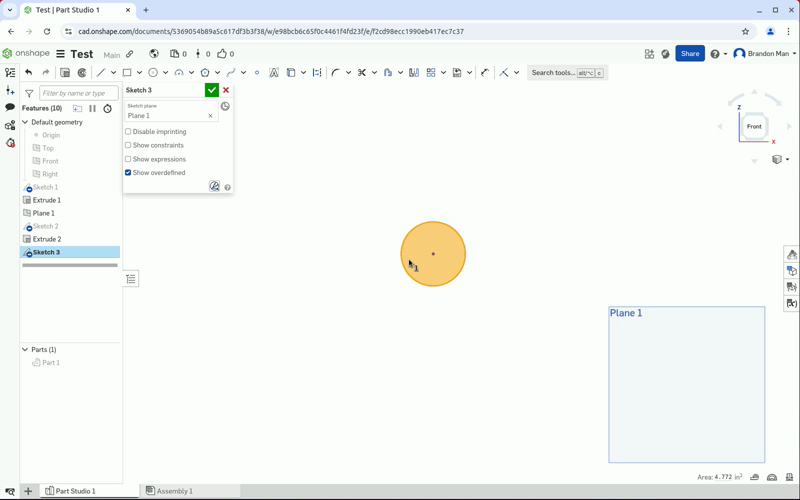
scroll(-6)
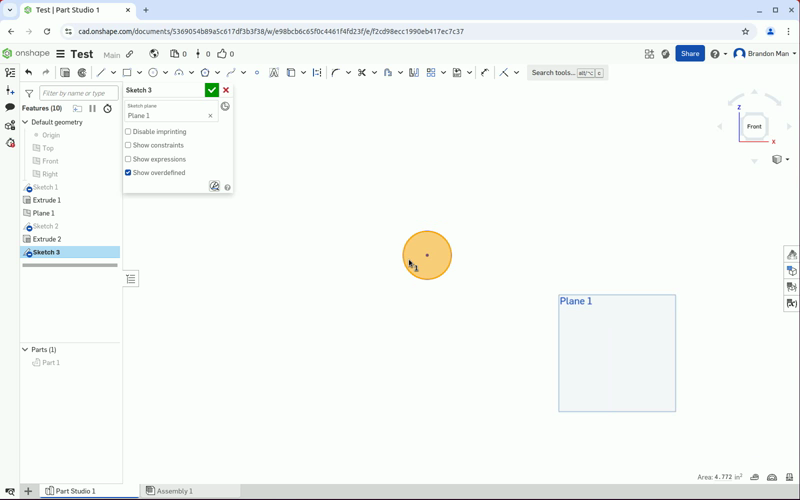
scroll(-6)
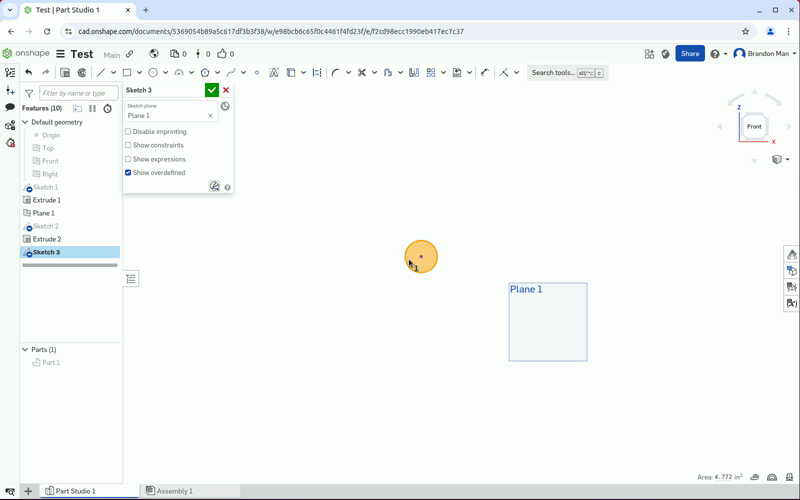
scroll(-6)
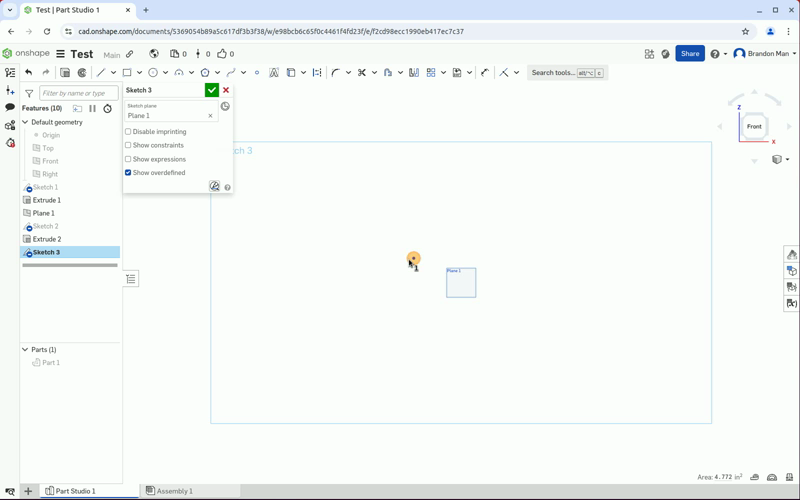
mouse_move(73, 352)
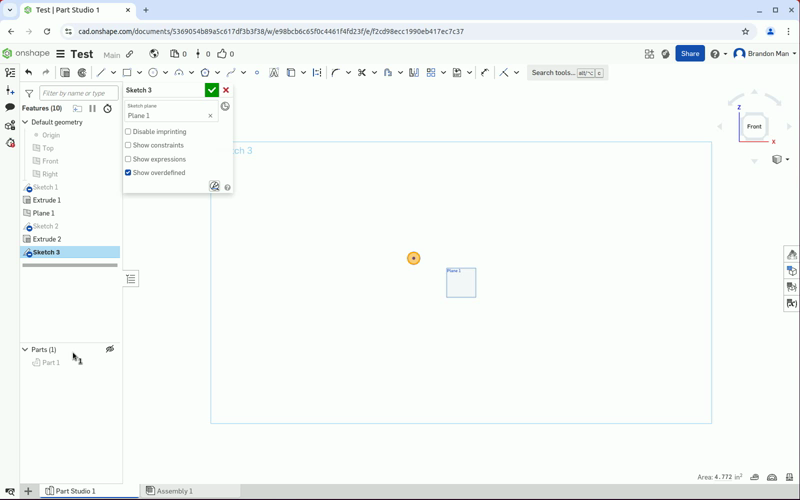
key(shift+y)
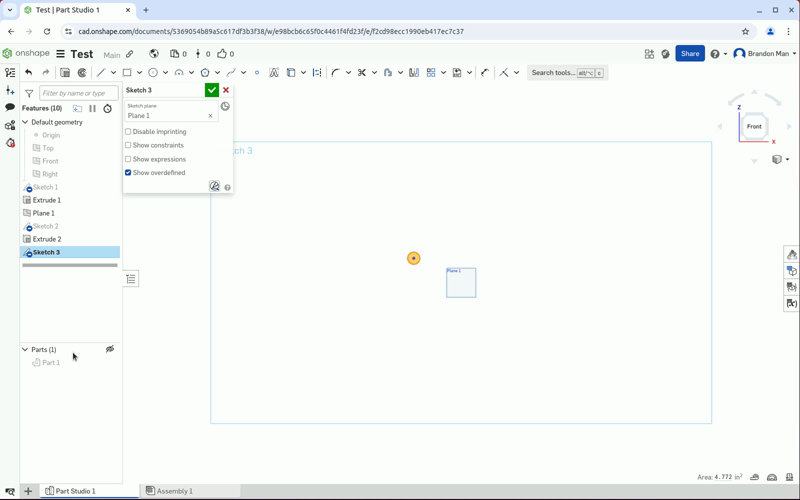
key(shift+e)
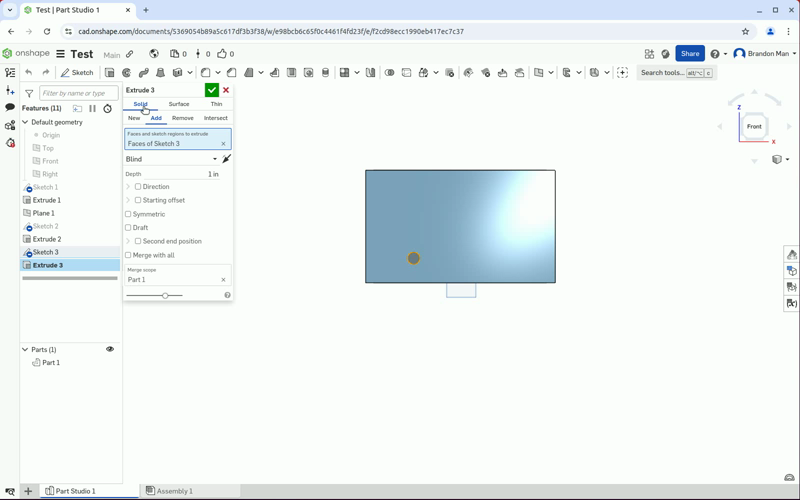
mouse_move(143, 106)
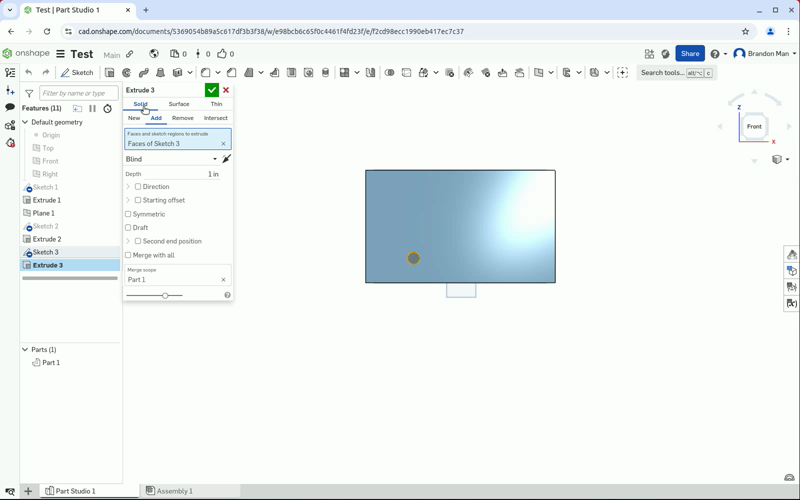
click(143, 106)
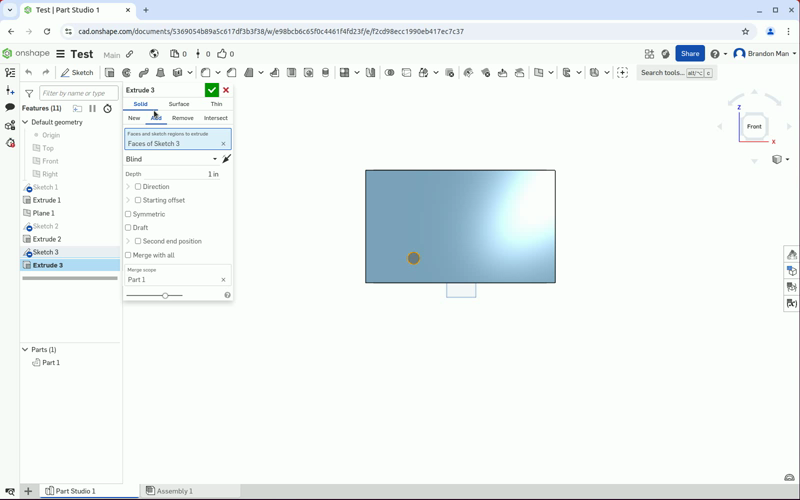
mouse_move(186, 120)
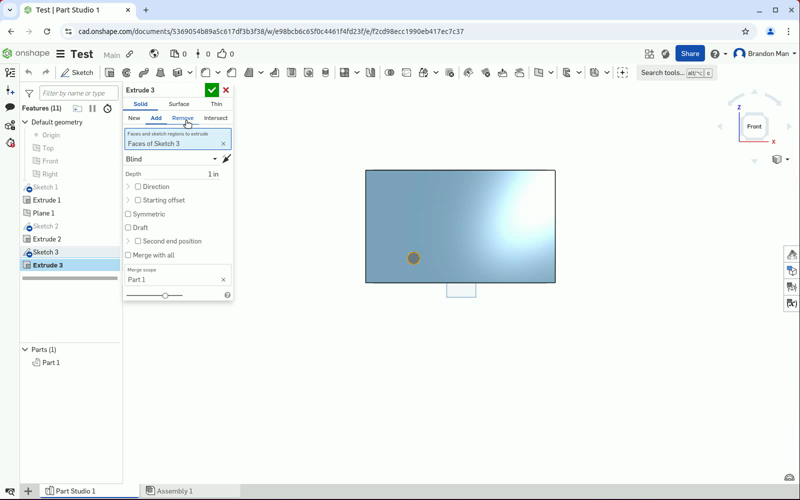
click(186, 120)
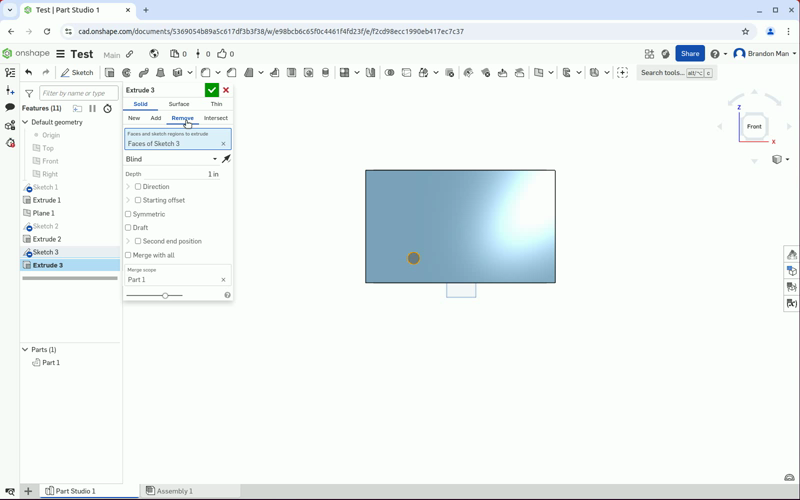
key(tab, 4)
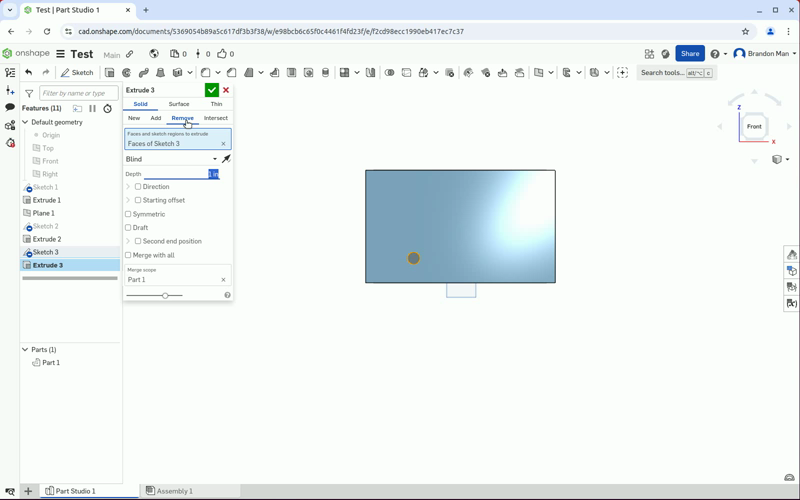
text(8.425)
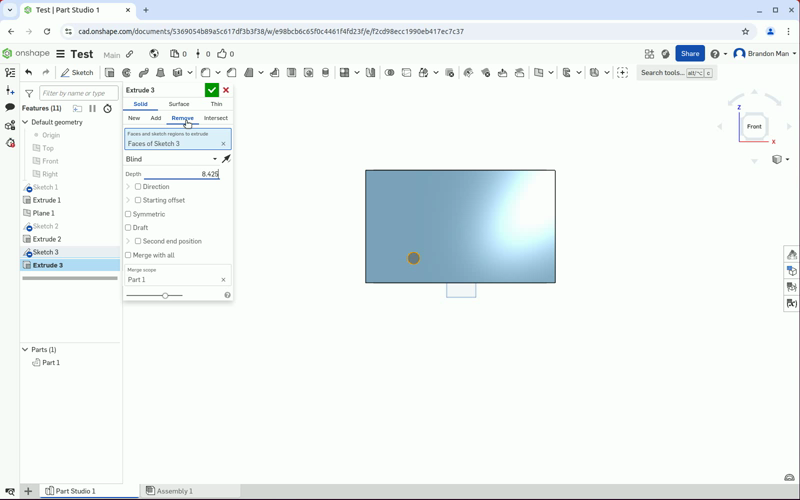
key(tab, 6)
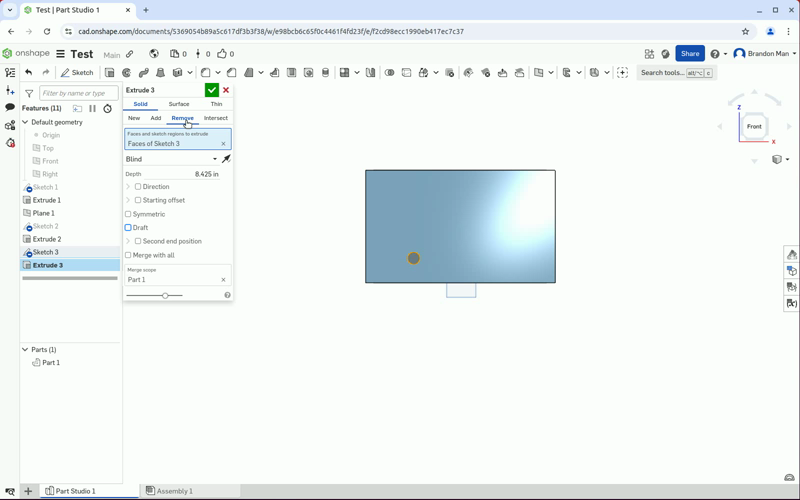
key(space)
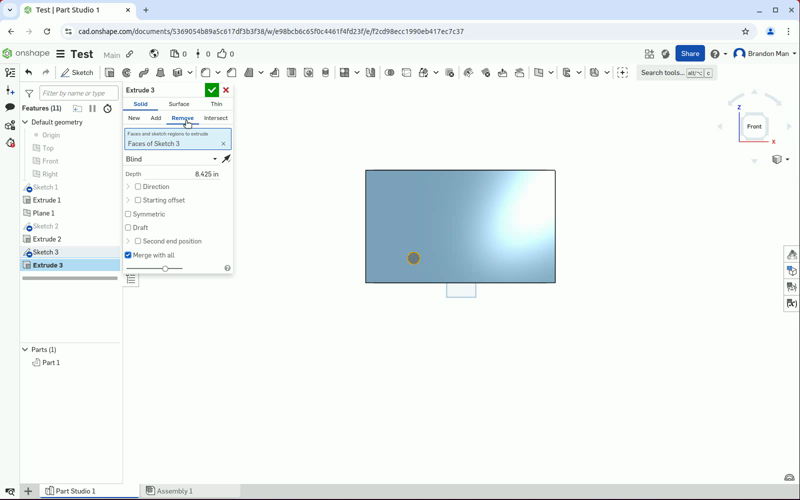
key(enter)
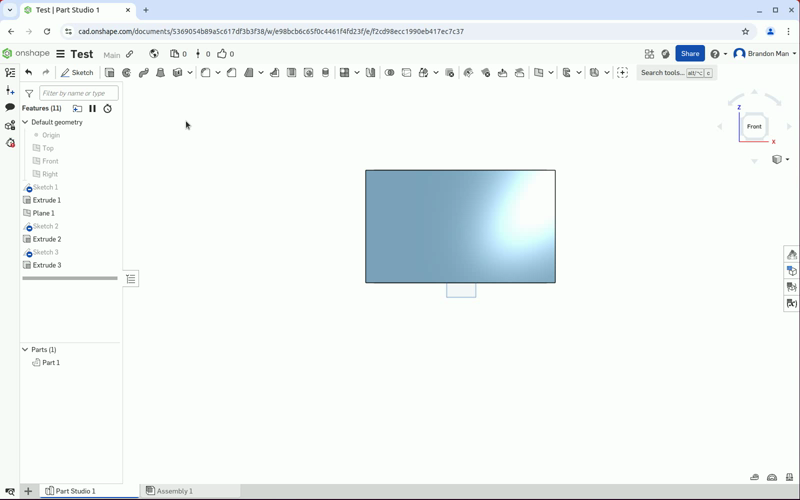
key(shift+h)
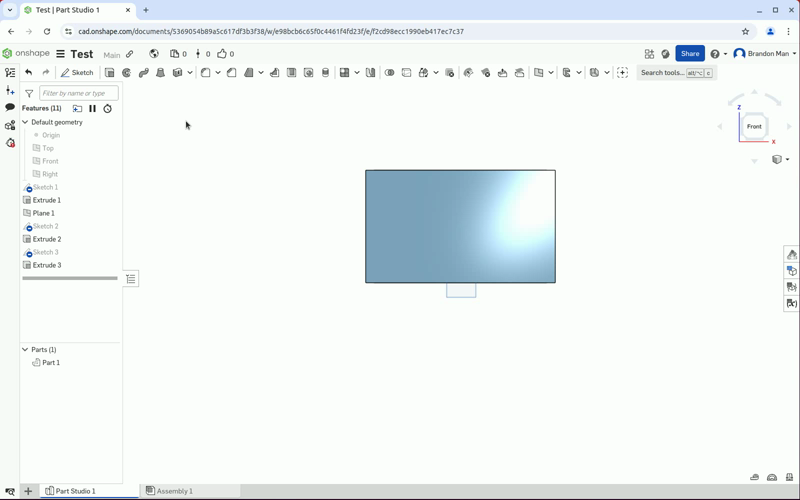
key(shift+h)
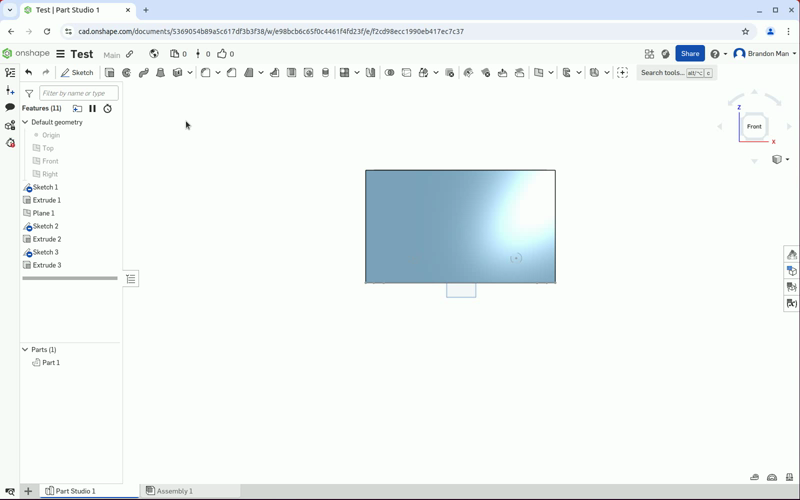
key(shift+7)
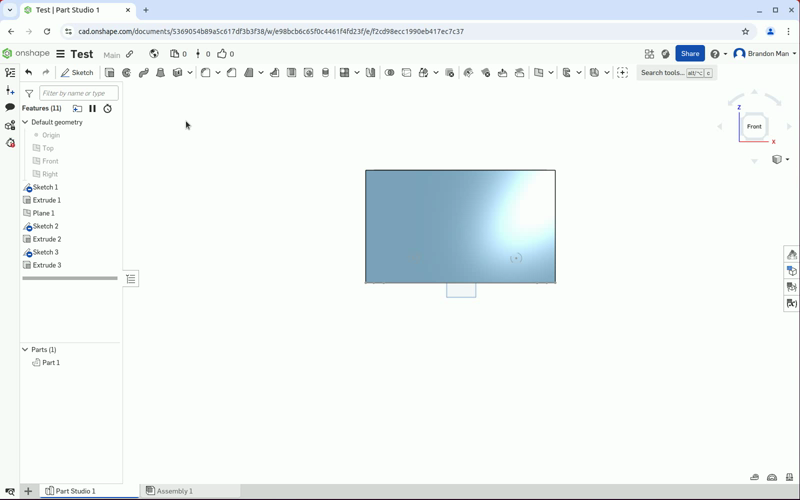
key(left, 2)
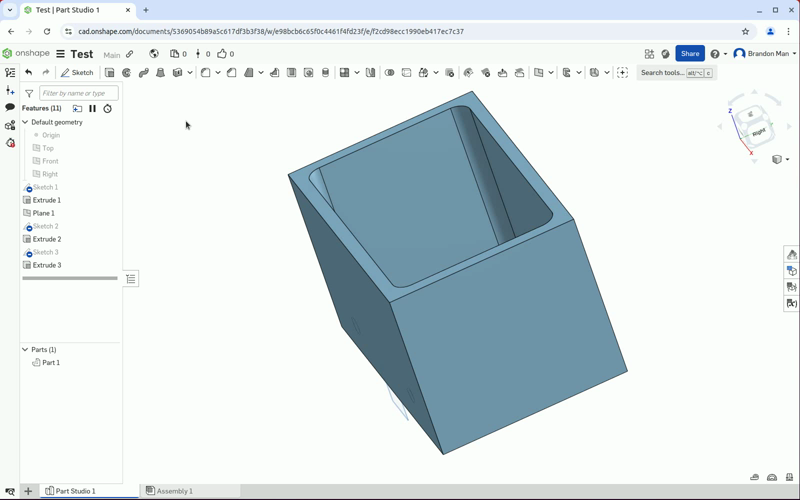
key(down, 2)
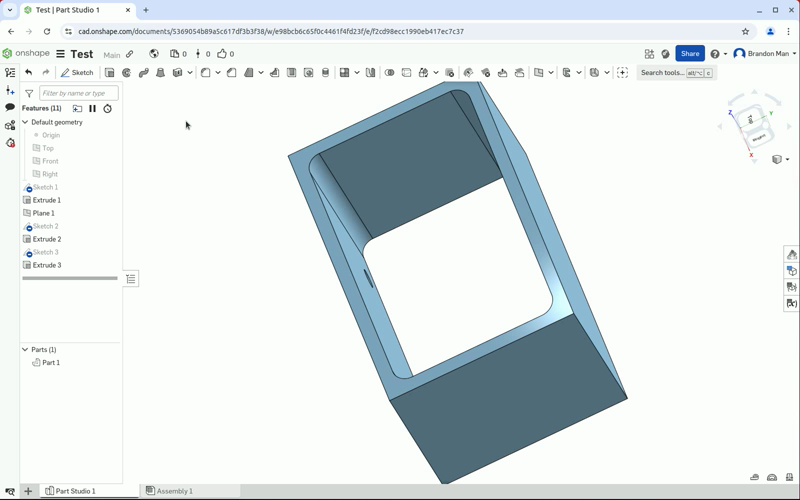
key(up, 2)
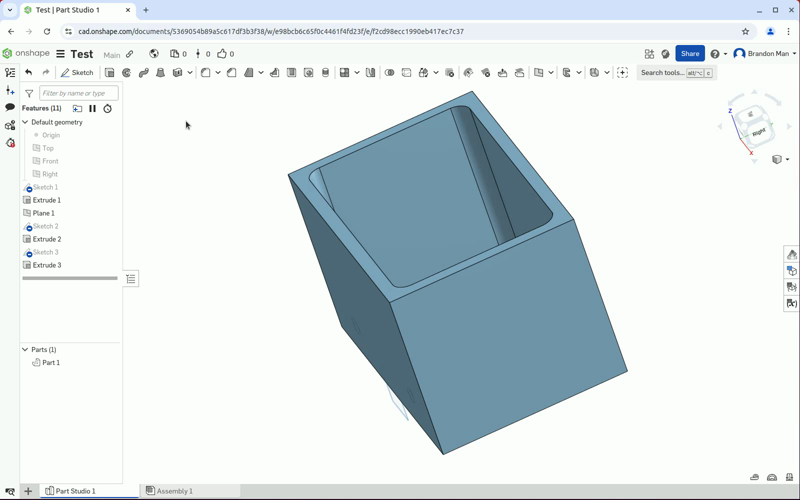
key(right, 2)
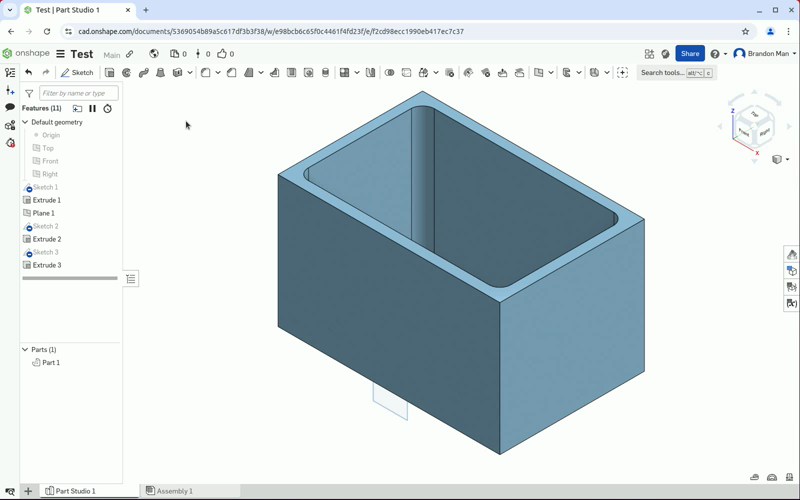
mouse_move(73, 189)
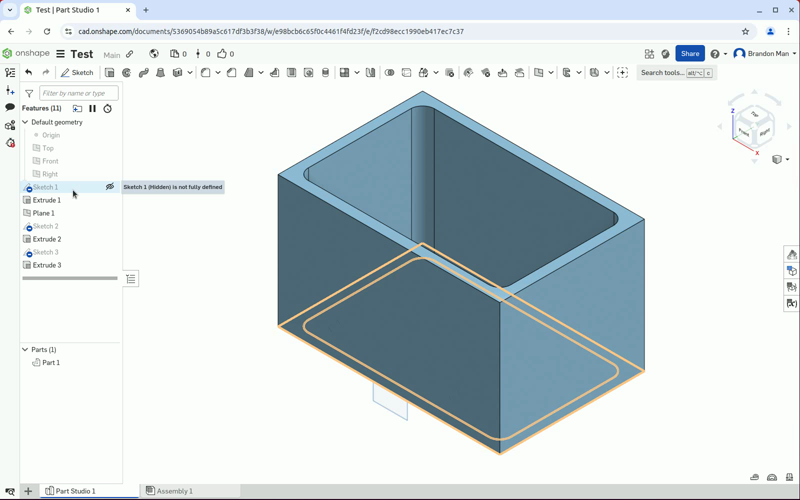
click(73, 189)